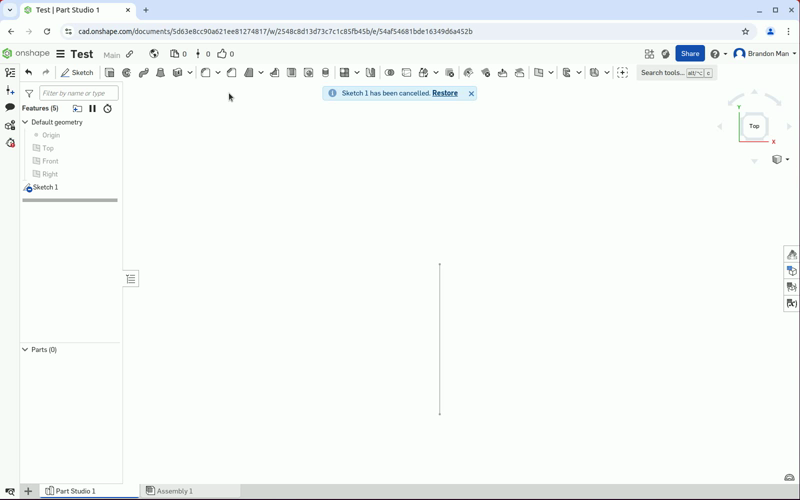
key(shift+h)
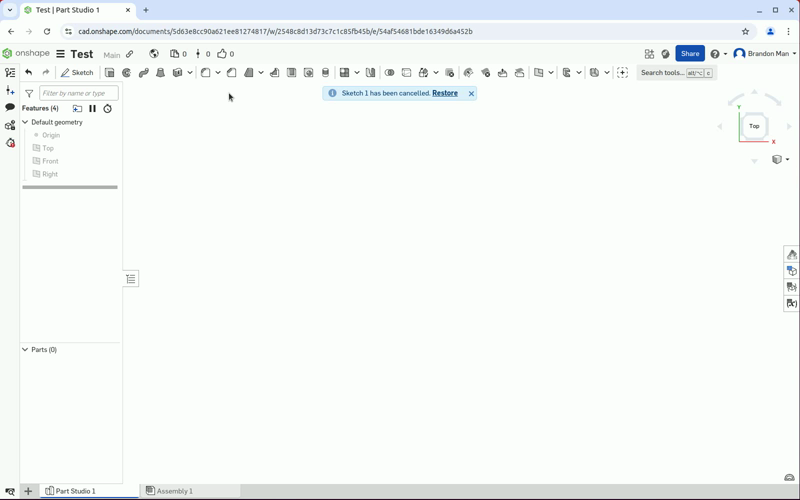
mouse_move(73, 352)
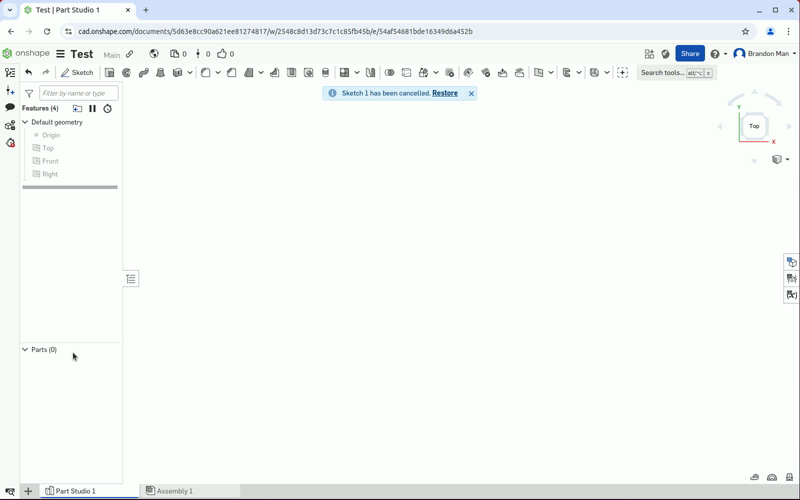
key(y)
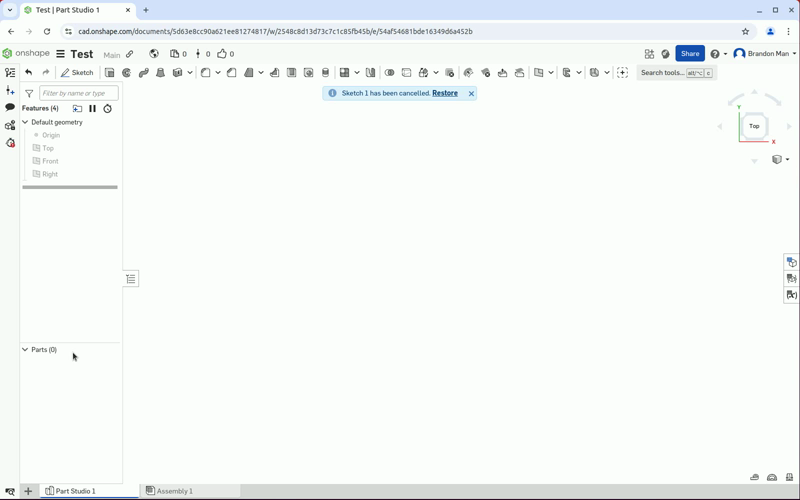
key(shift+p)
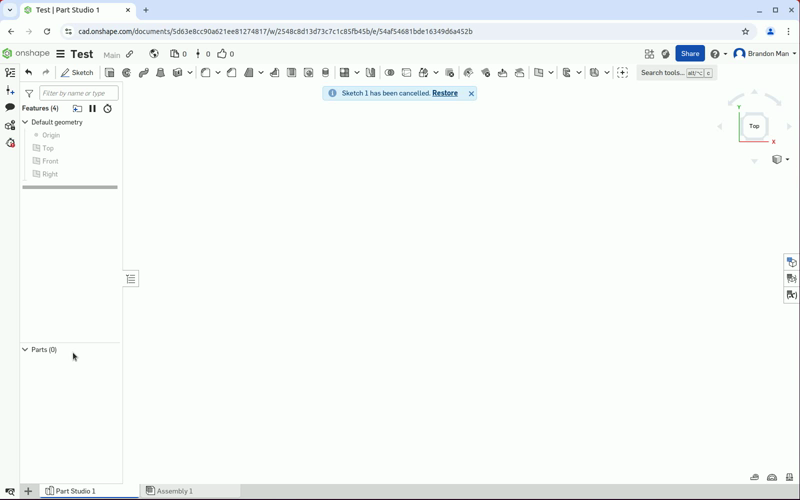
key(space)
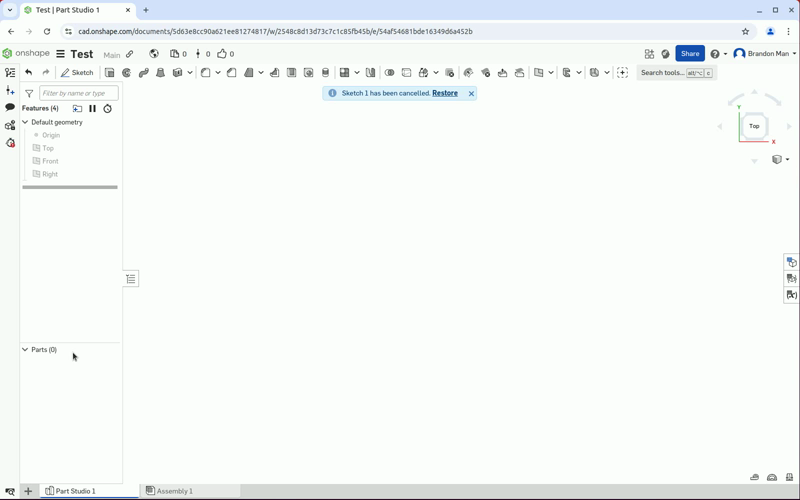
key_down(shift)
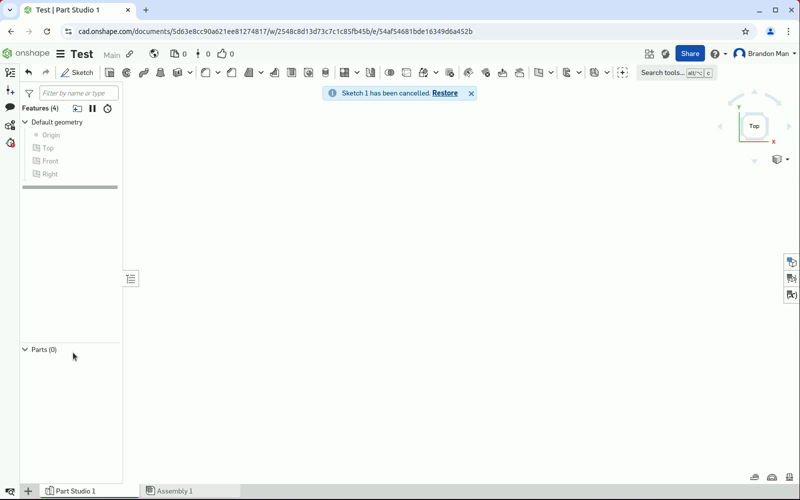
key(up)
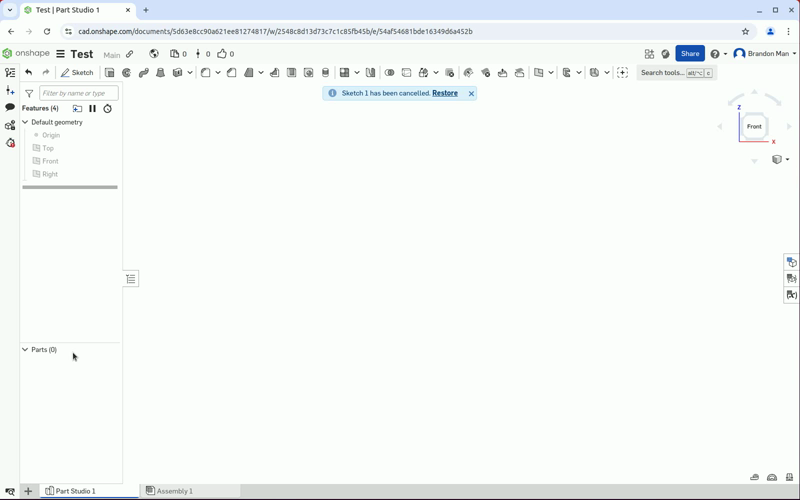
key_up(shift)
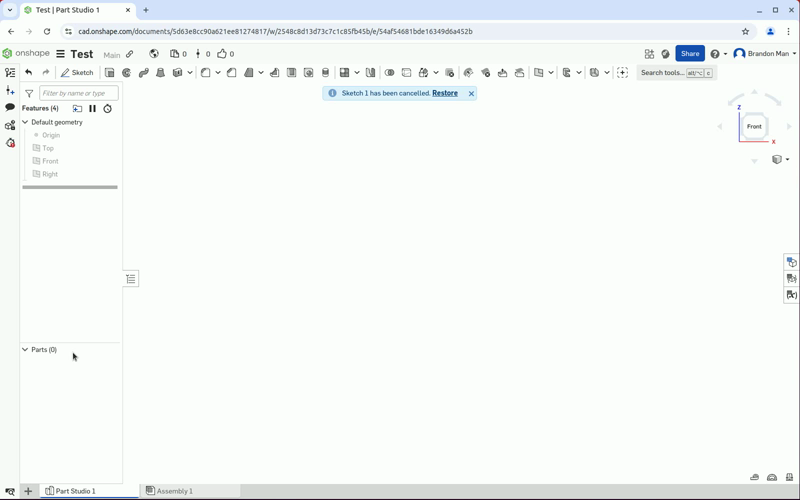
key(space)
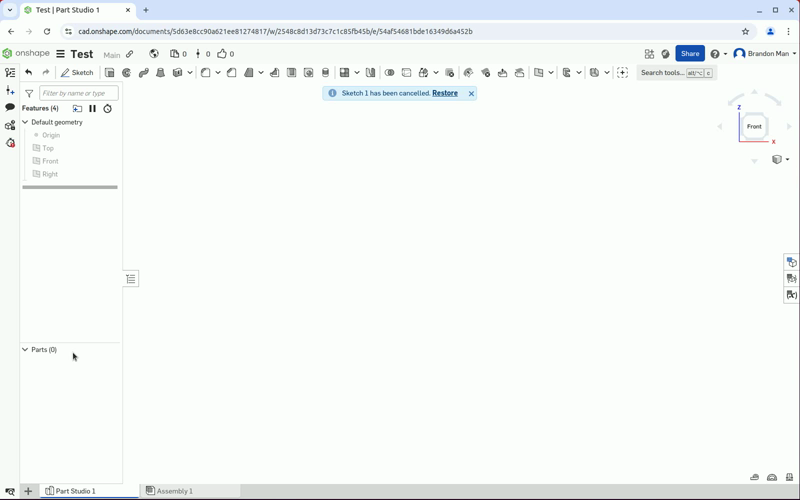
key_down(shift)
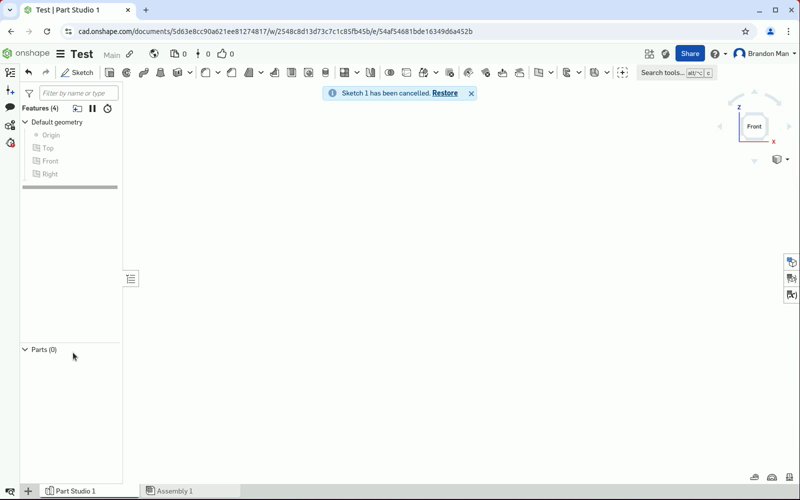
key(left)
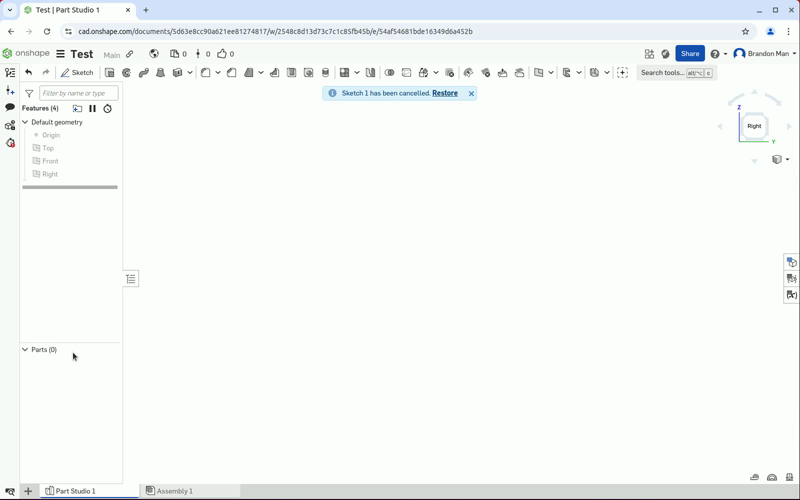
key_up(shift)
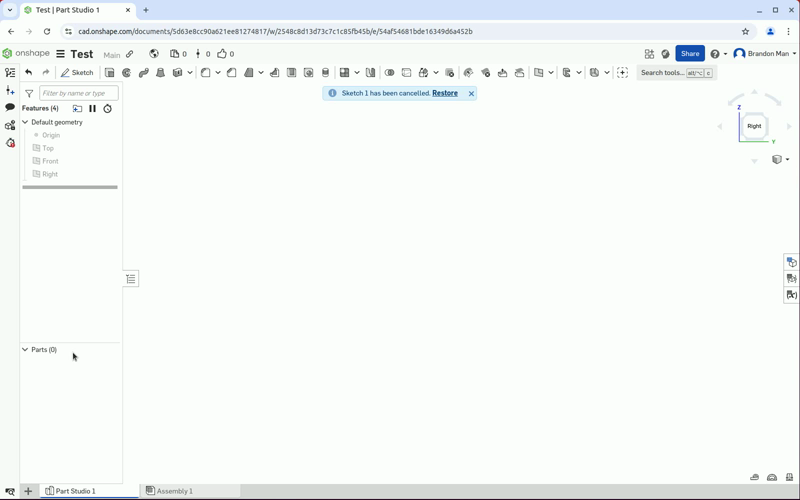
mouse_move(73, 352)
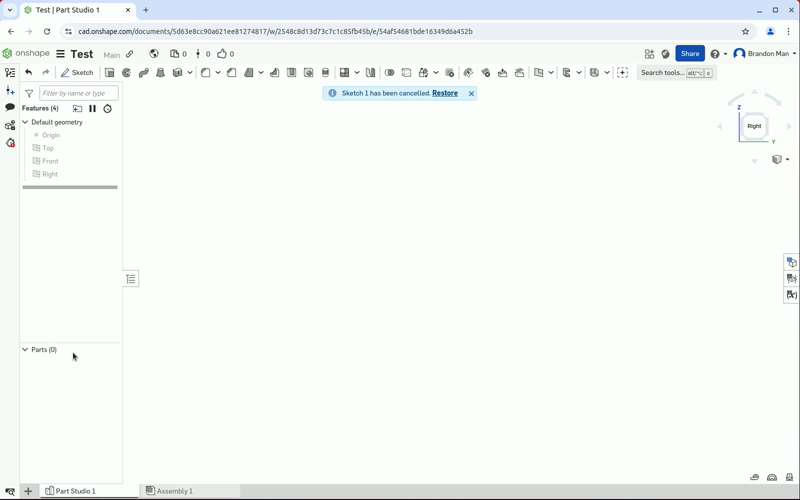
key(shift+y)
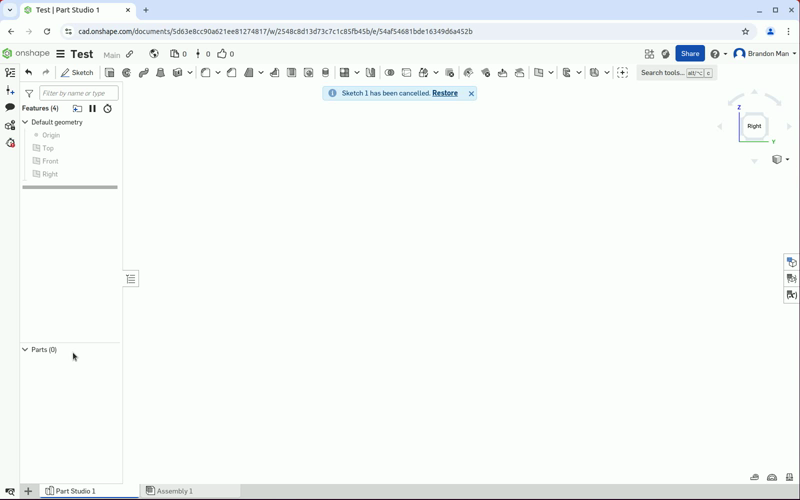
key(shift+s)
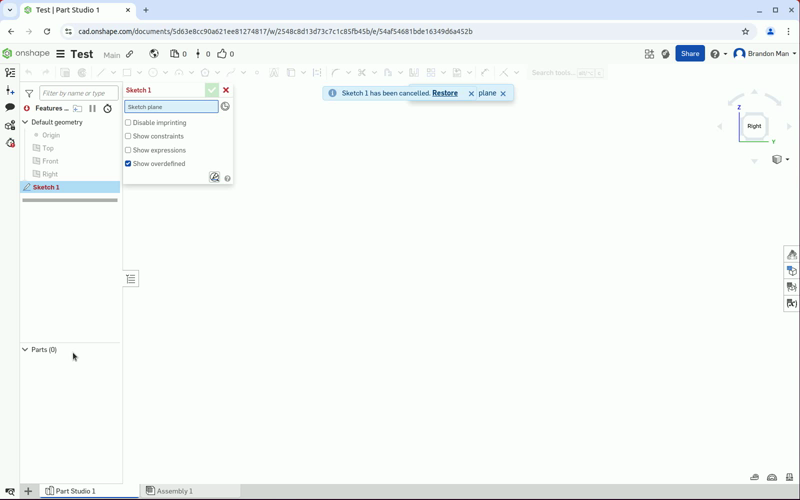
mouse_move(73, 176)
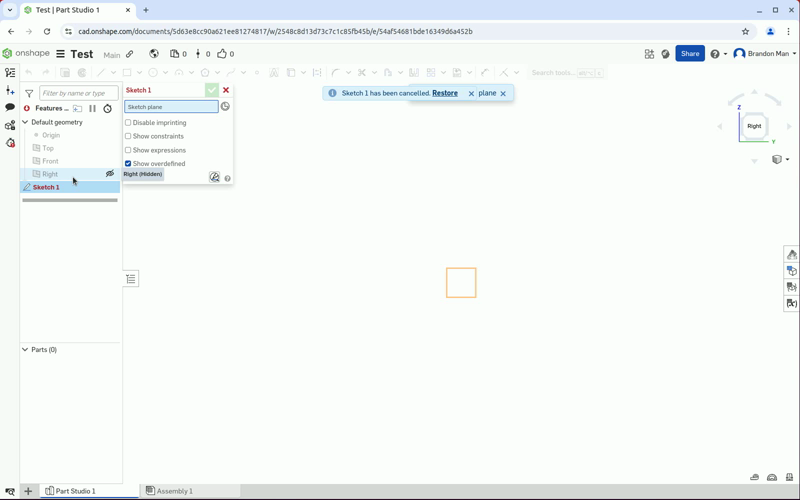
click(73, 176)
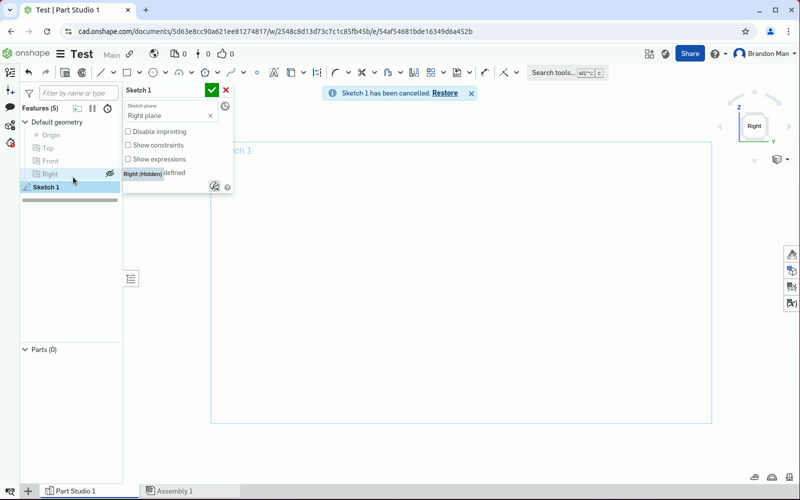
mouse_move(73, 352)
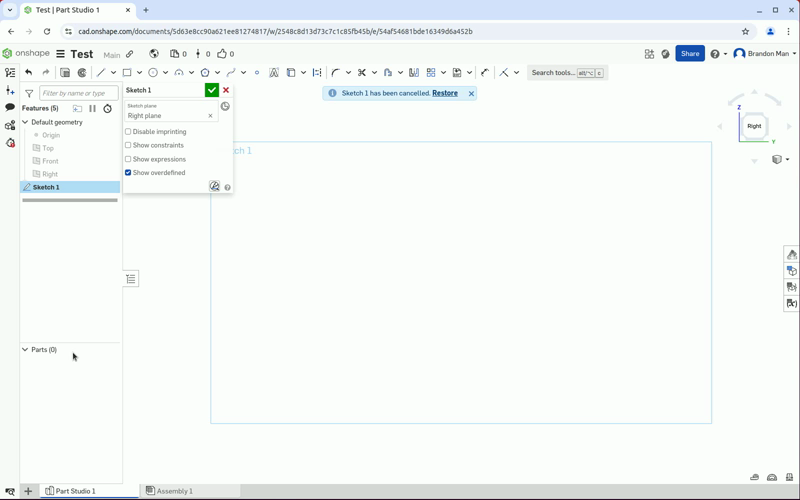
key(y)
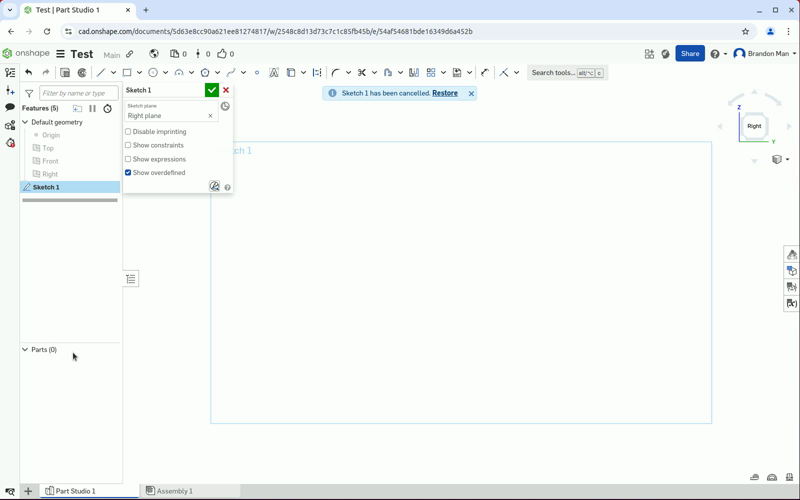
key(l)
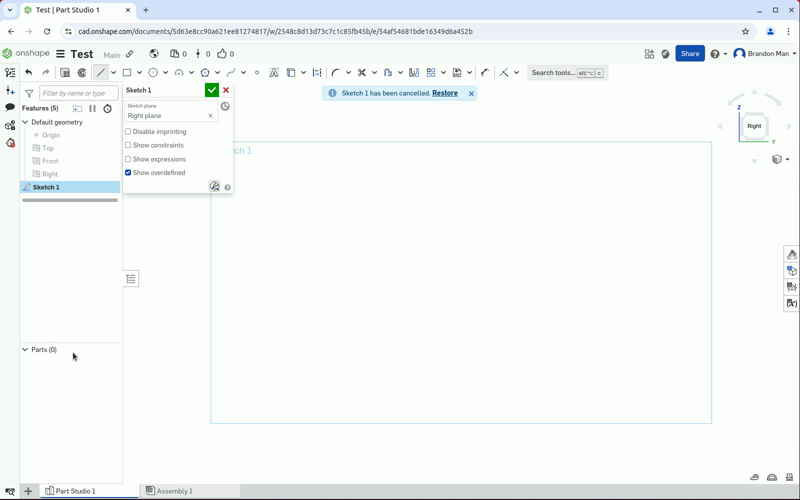
key_down(shift)
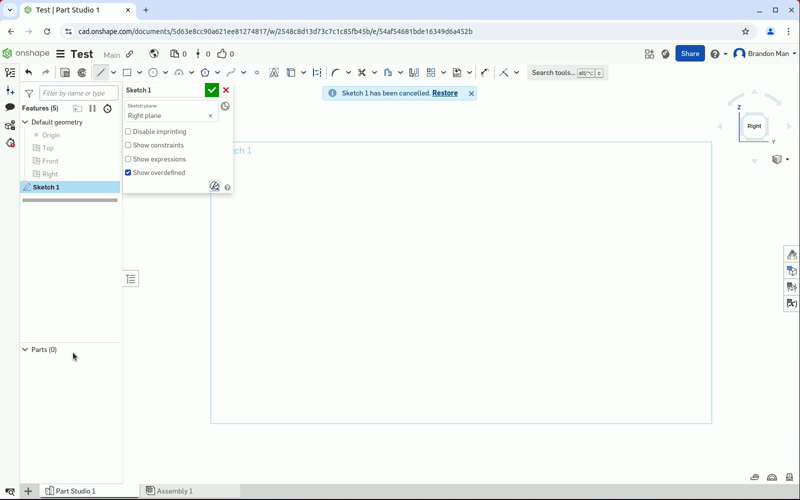
mouse_move(357, 349)
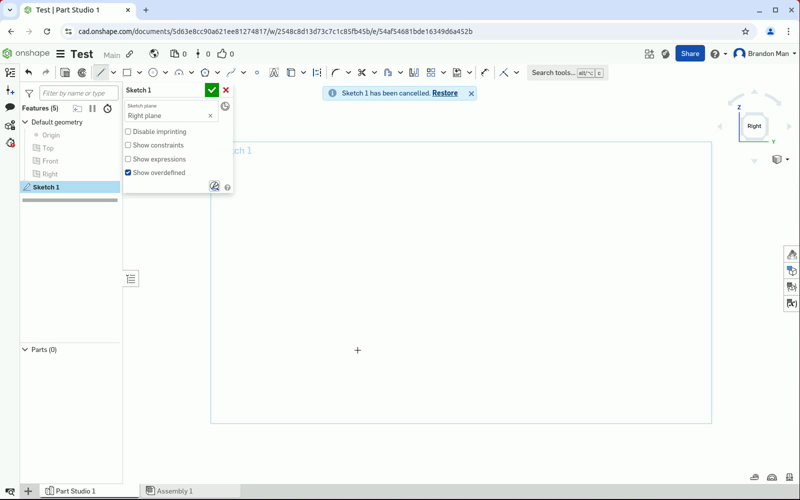
click(357, 349)
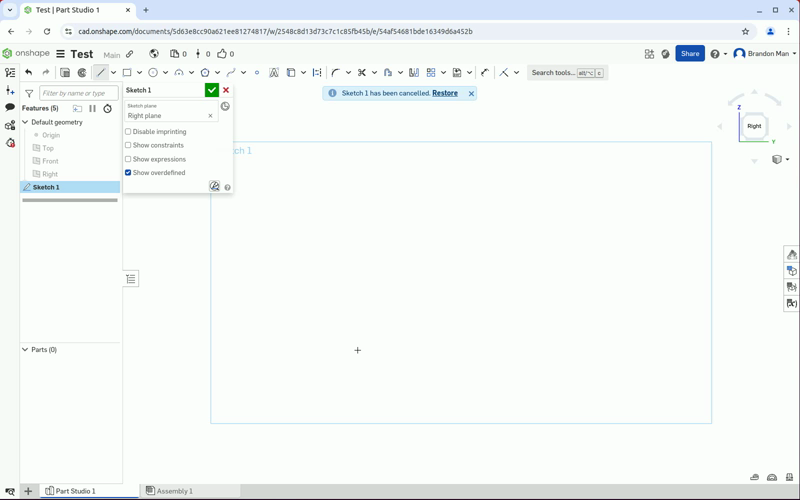
key_up(shift)
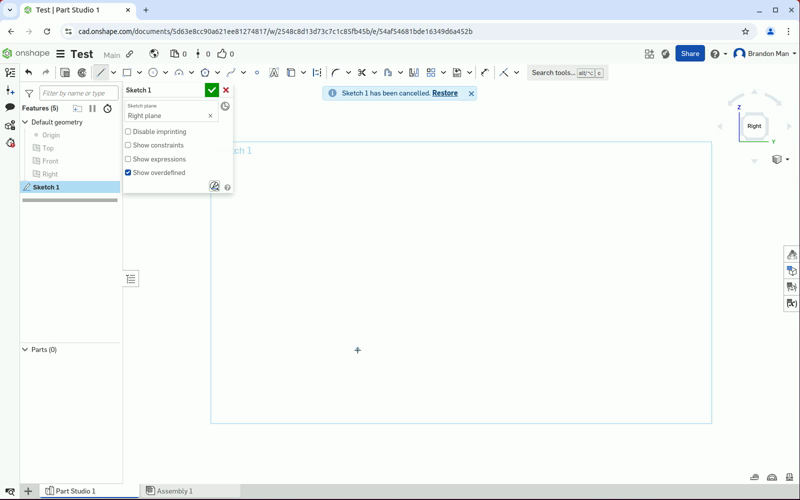
key_down(shift)
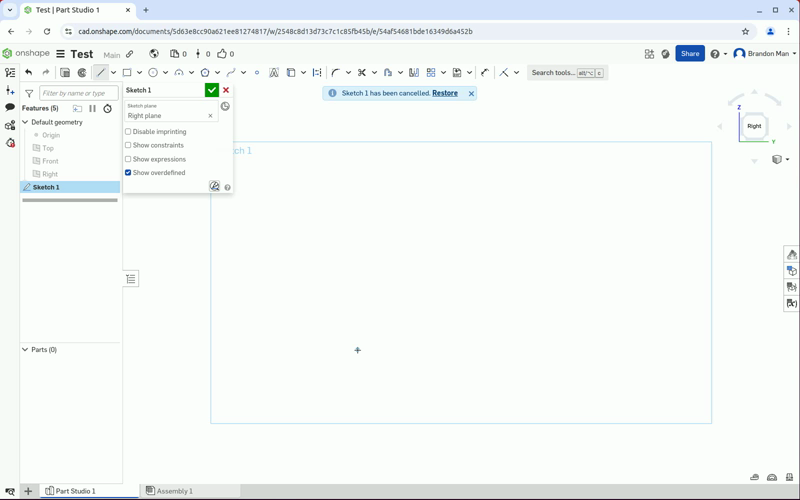
mouse_move(387, 349)
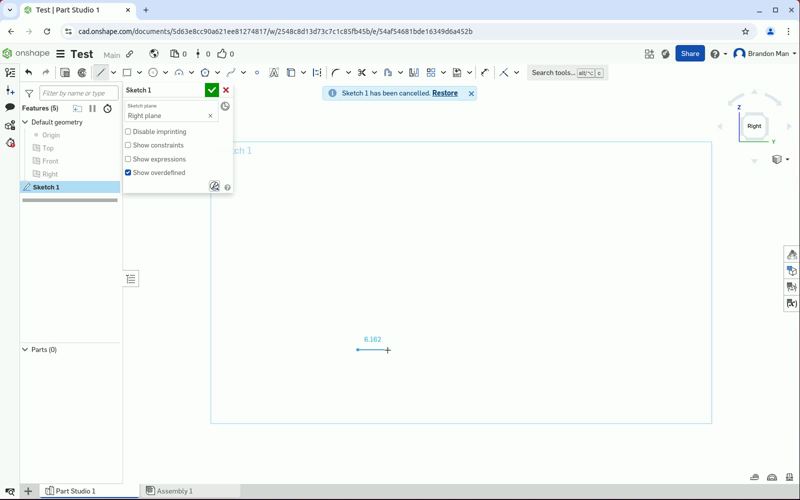
mouse_move(382, 349)
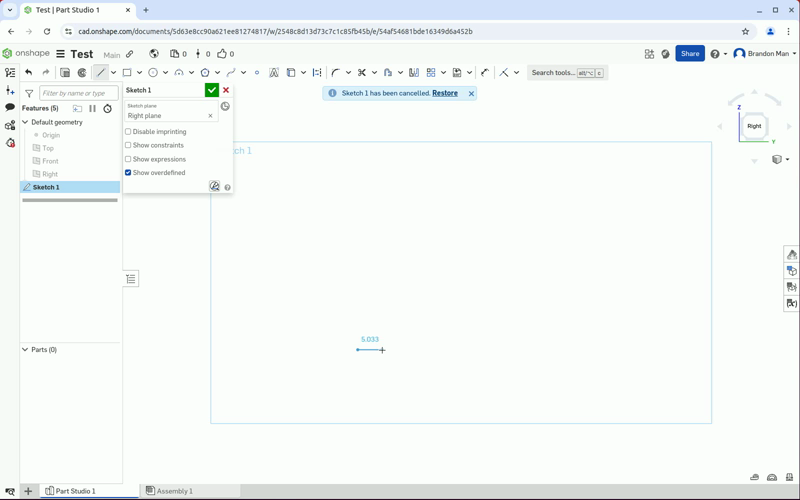
click(382, 349)
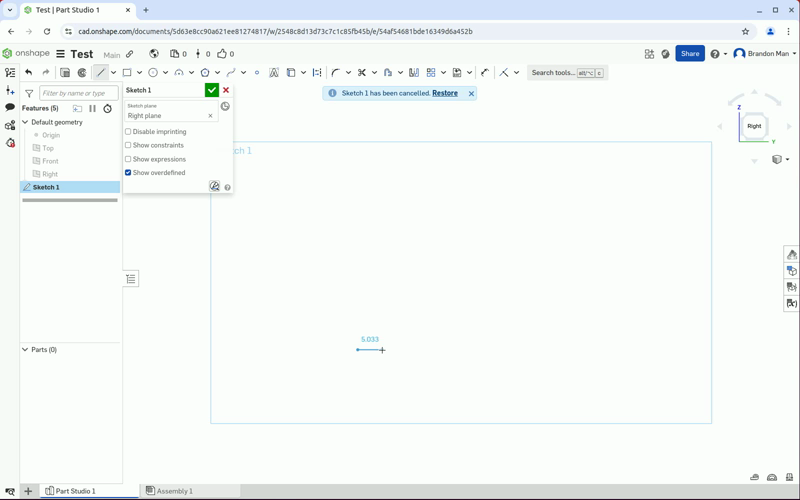
key_up(shift)
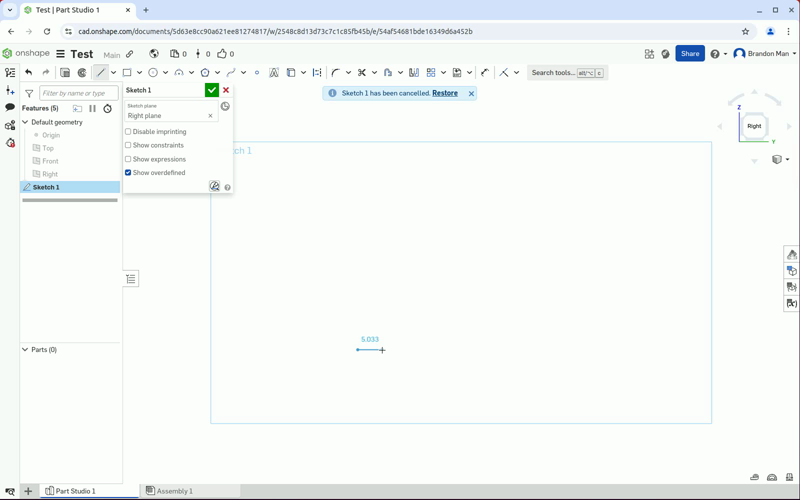
key_down(shift)
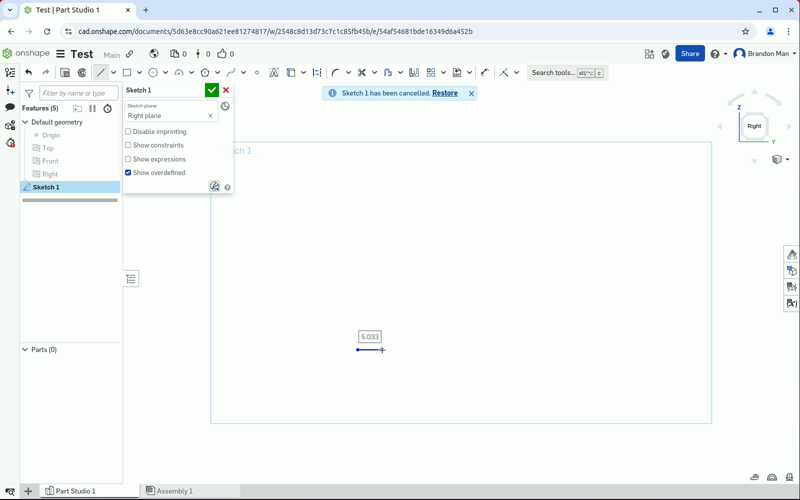
mouse_move(382, 266)
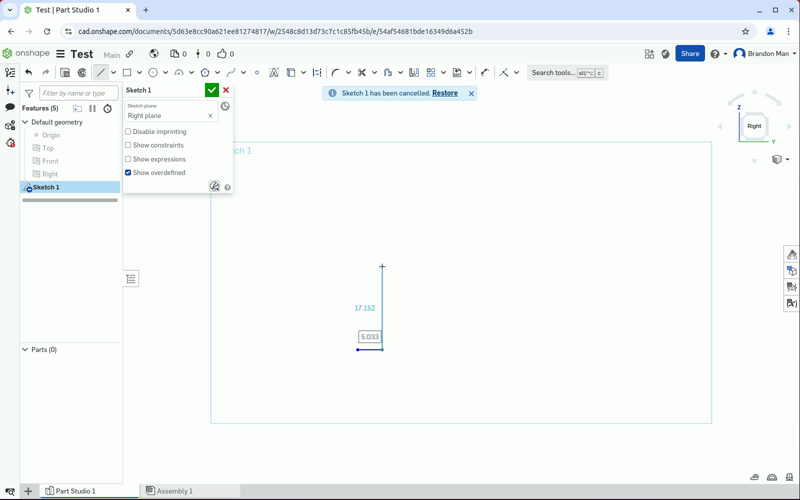
click(382, 266)
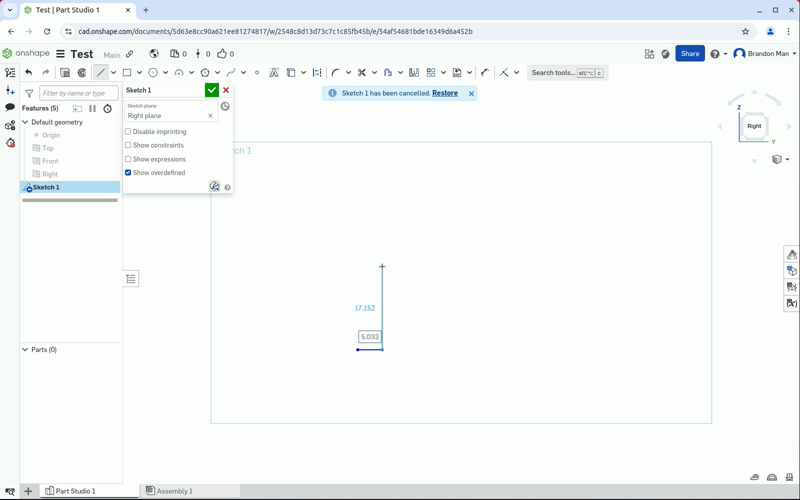
key_up(shift)
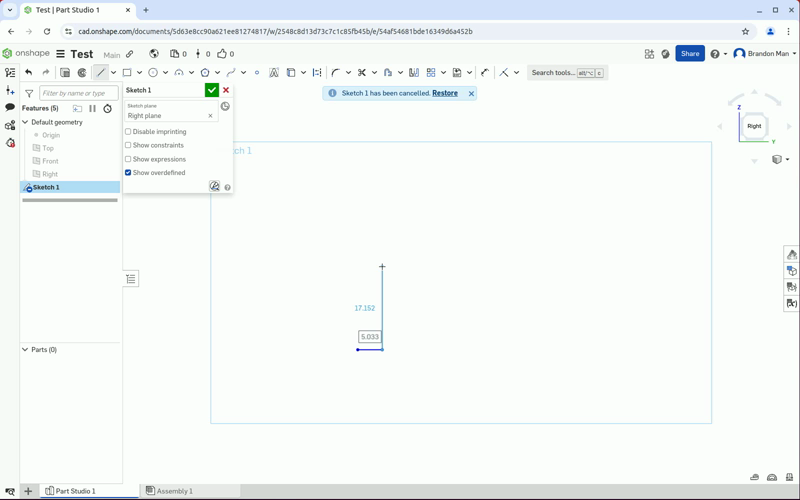
key_down(shift)
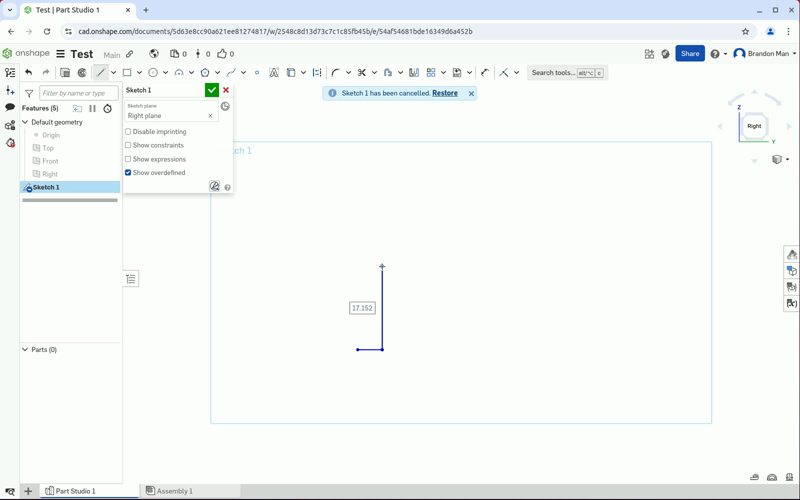
mouse_move(547, 266)
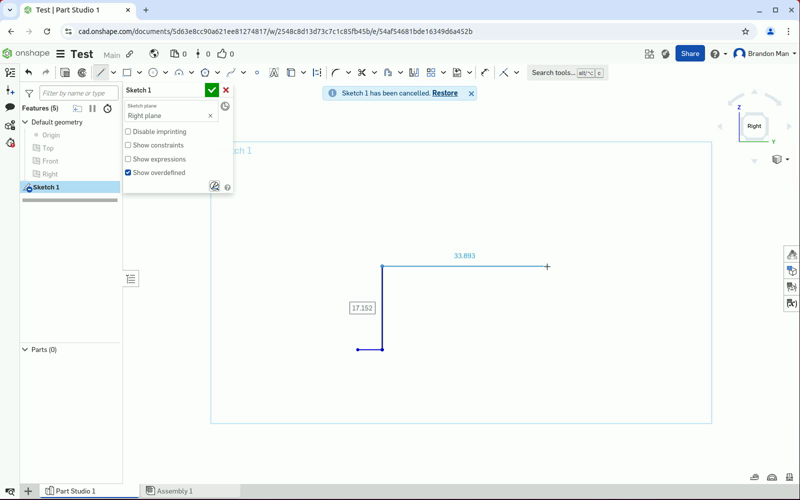
click(547, 266)
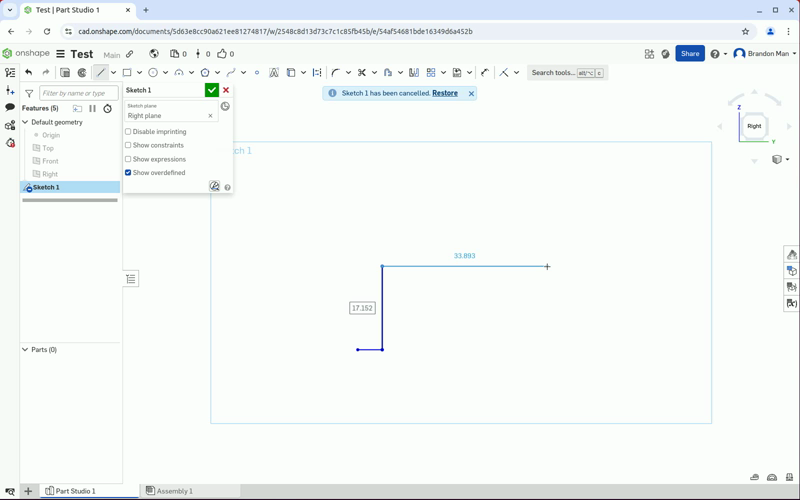
key_up(shift)
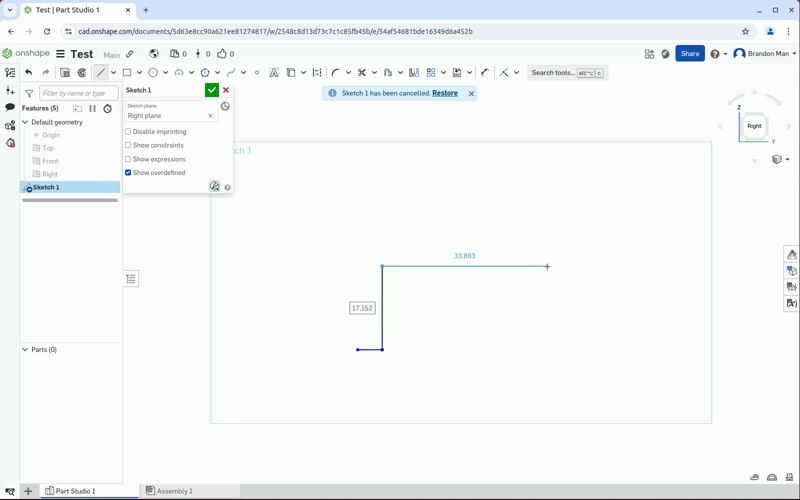
key_down(shift)
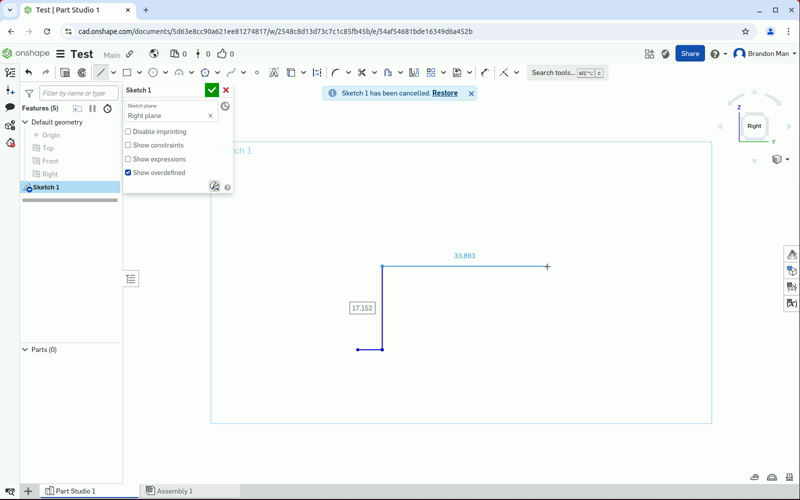
mouse_move(547, 349)
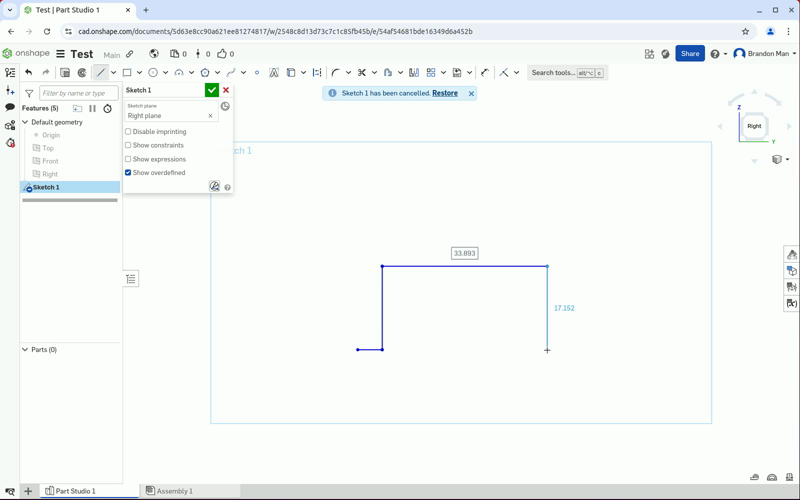
click(547, 349)
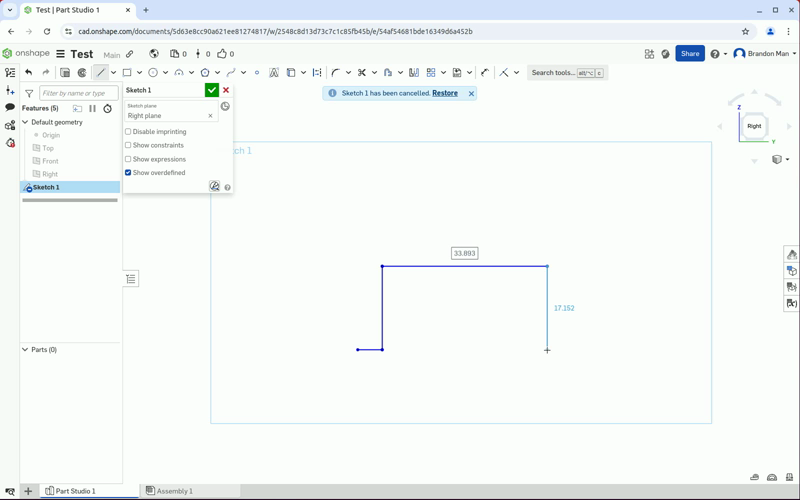
key_up(shift)
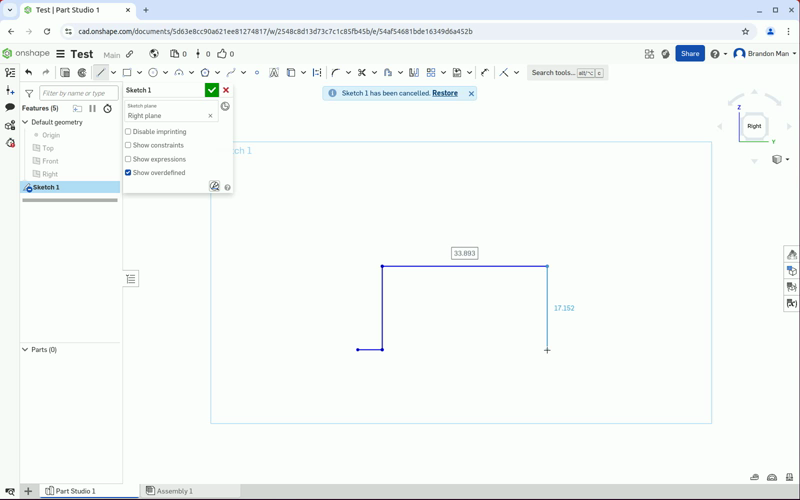
key_down(shift)
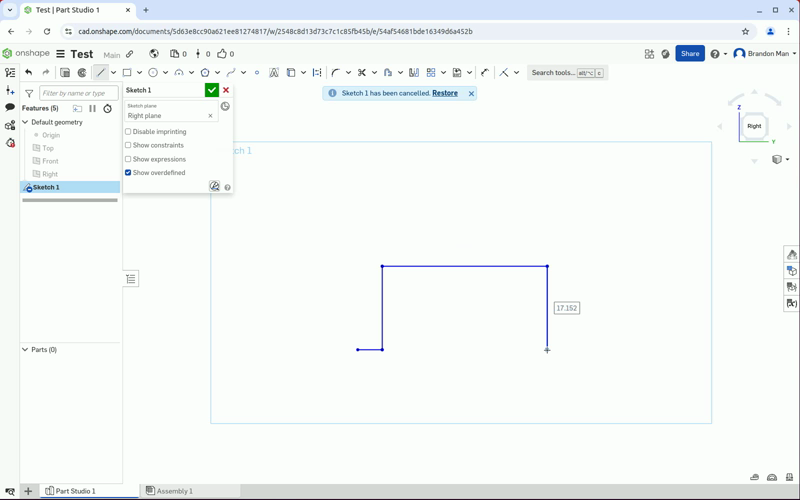
mouse_move(577, 349)
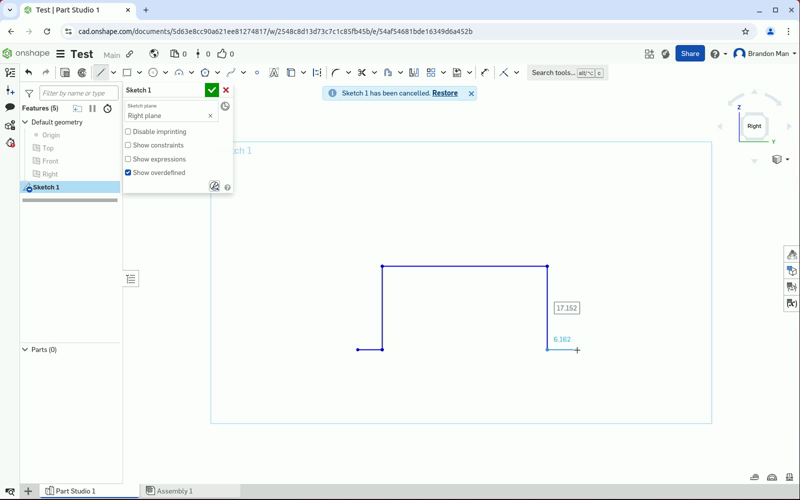
mouse_move(572, 349)
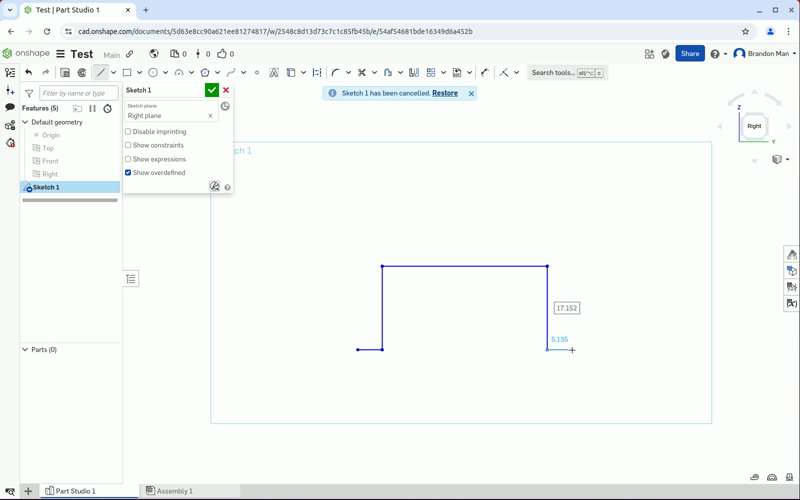
click(572, 349)
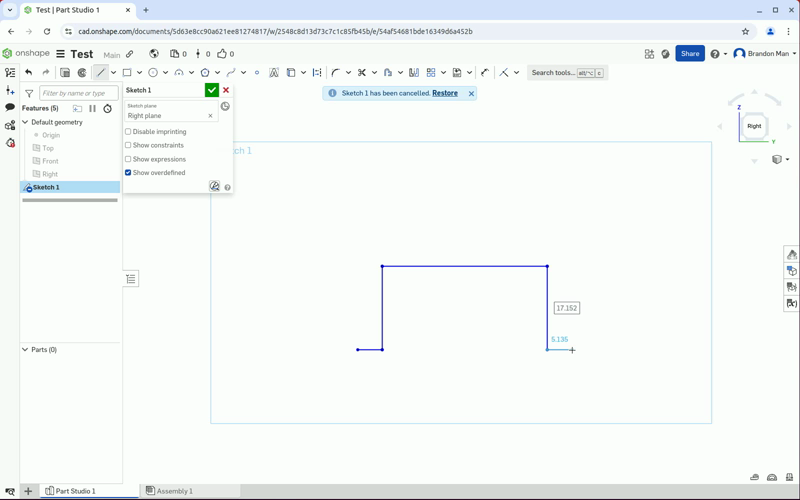
key_up(shift)
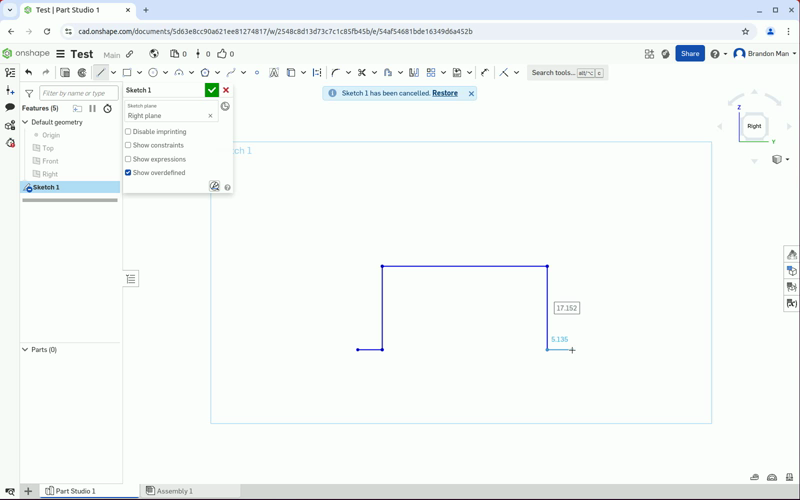
key_down(shift)
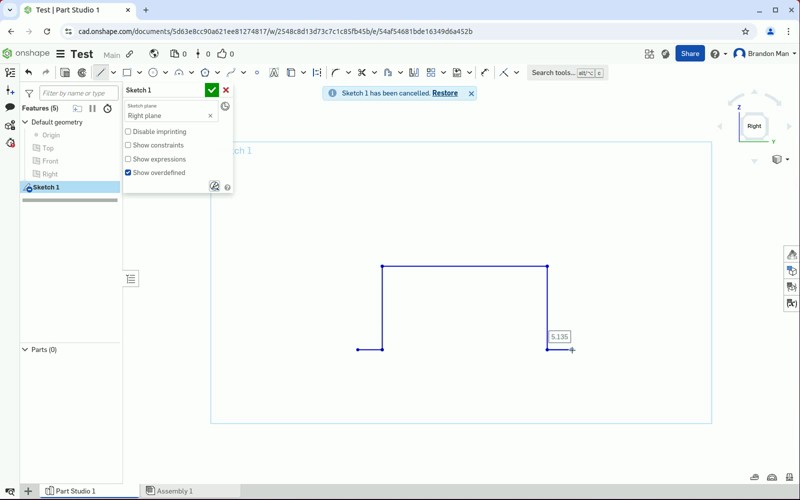
mouse_move(589, 349)
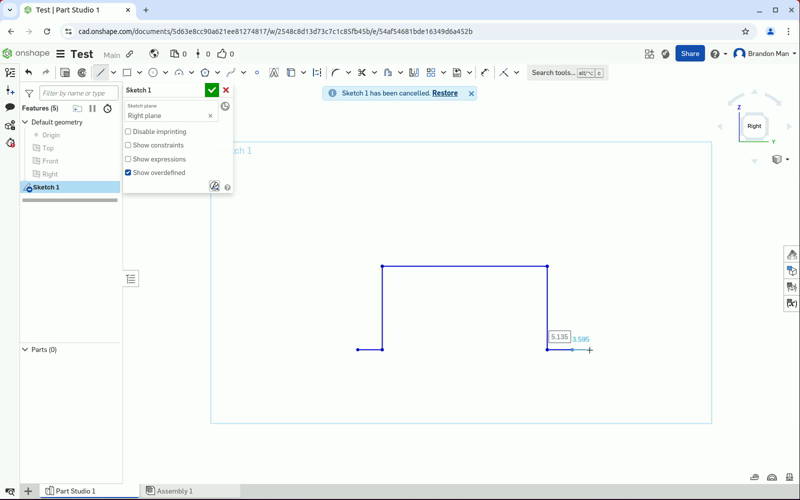
mouse_move(572, 340)
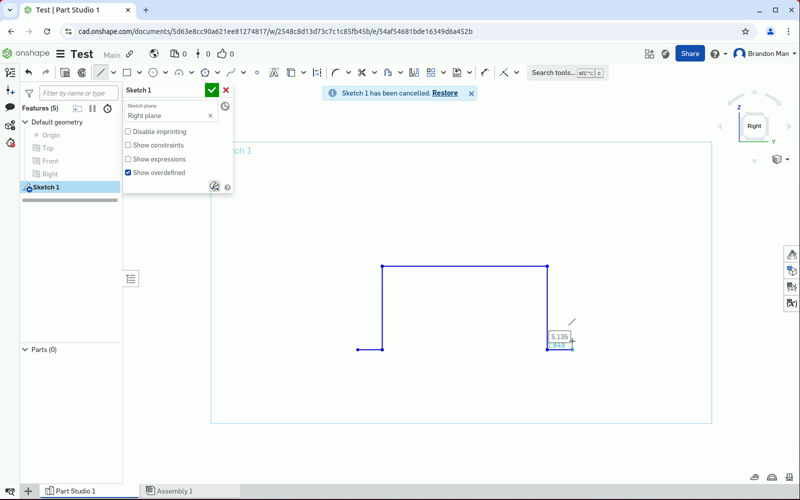
click(572, 340)
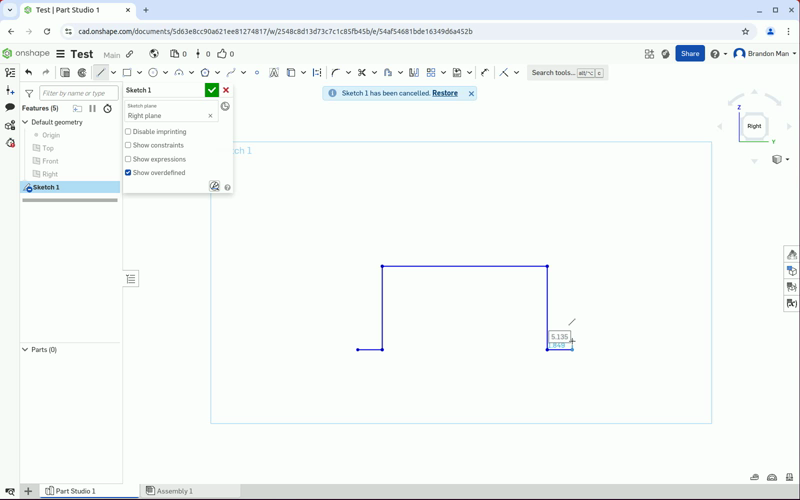
key_up(shift)
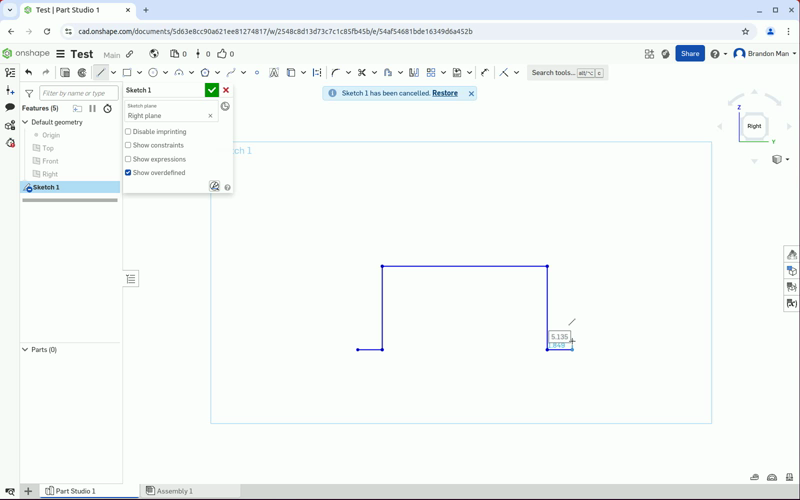
key_down(shift)
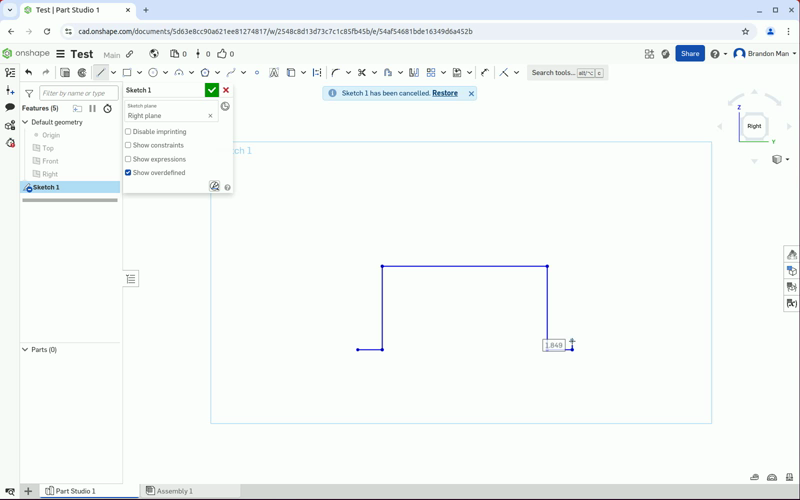
mouse_move(589, 340)
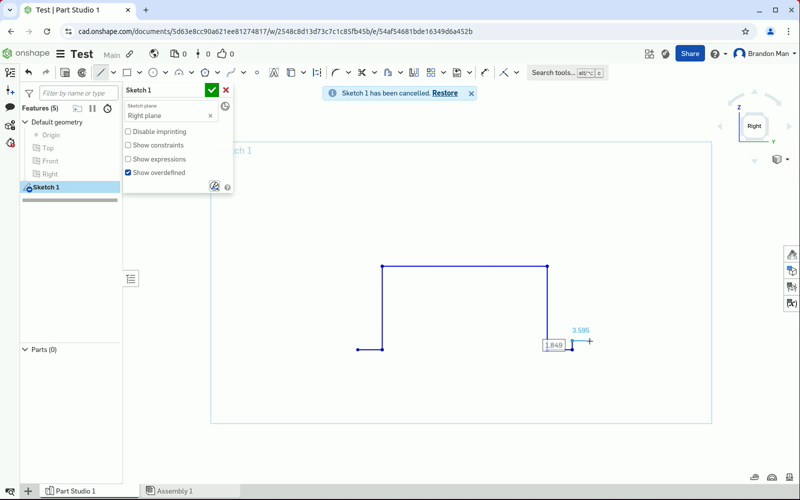
mouse_move(556, 340)
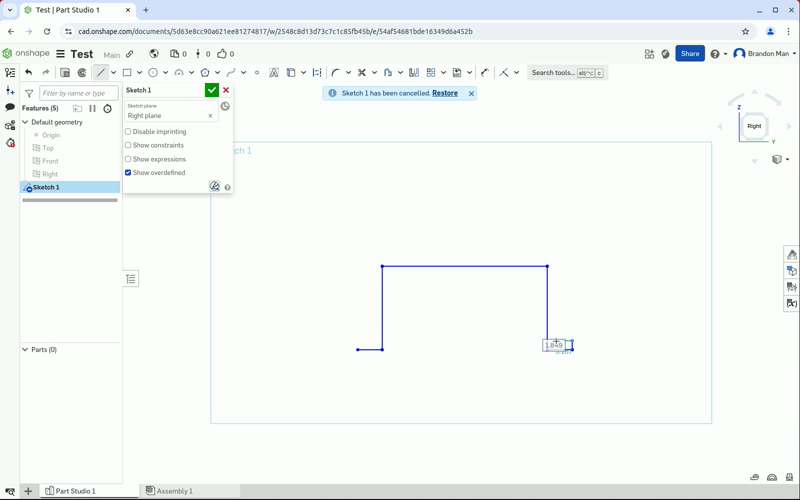
click(556, 340)
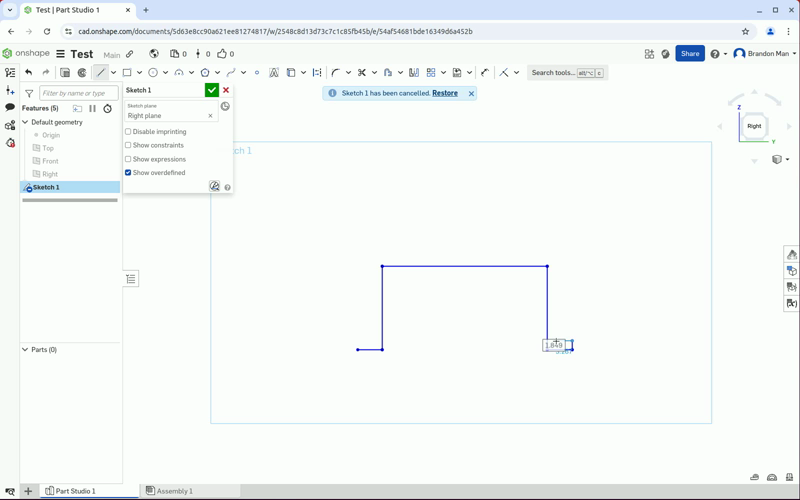
key_up(shift)
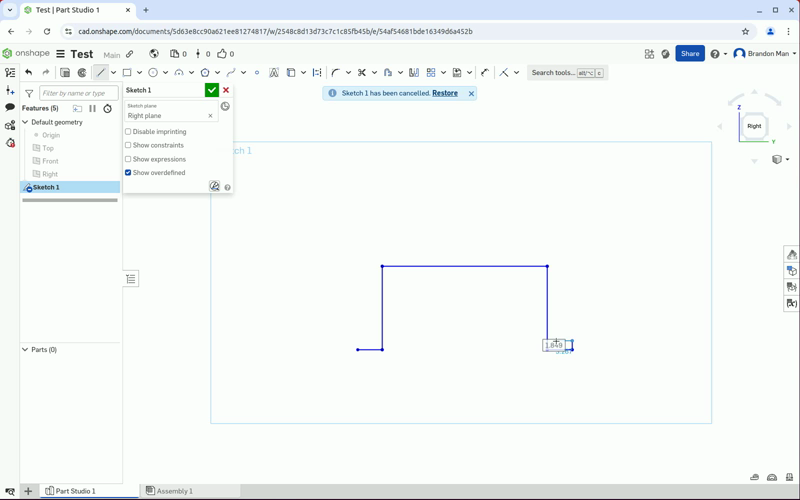
key_down(shift)
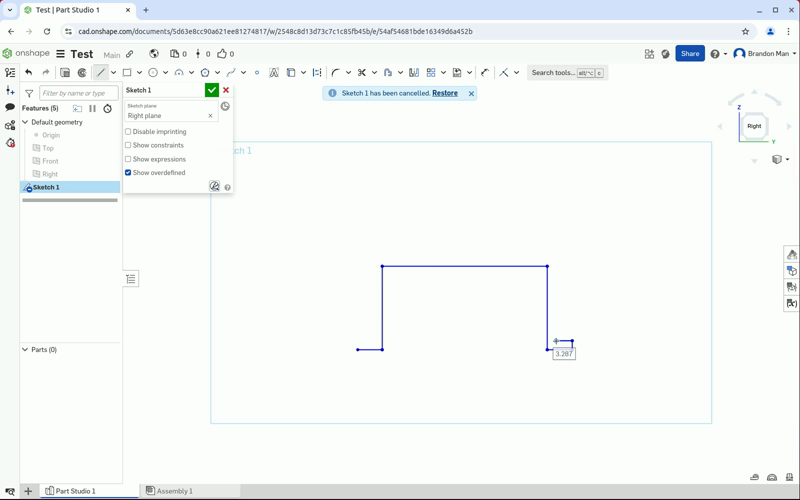
mouse_move(556, 259)
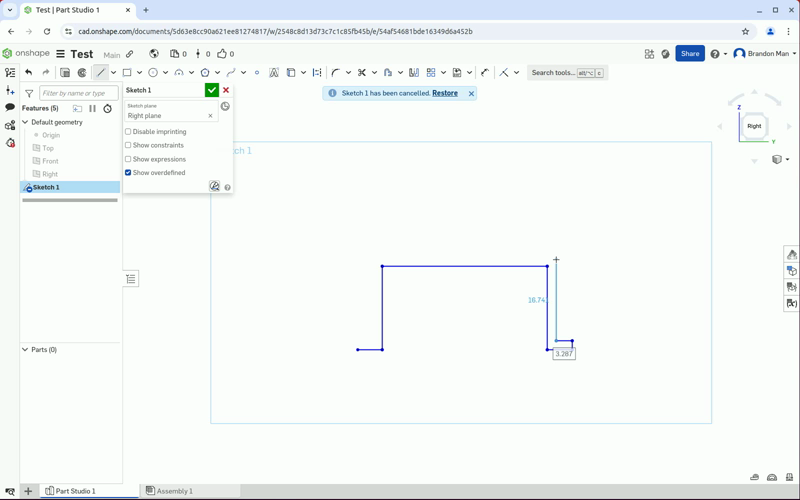
click(556, 259)
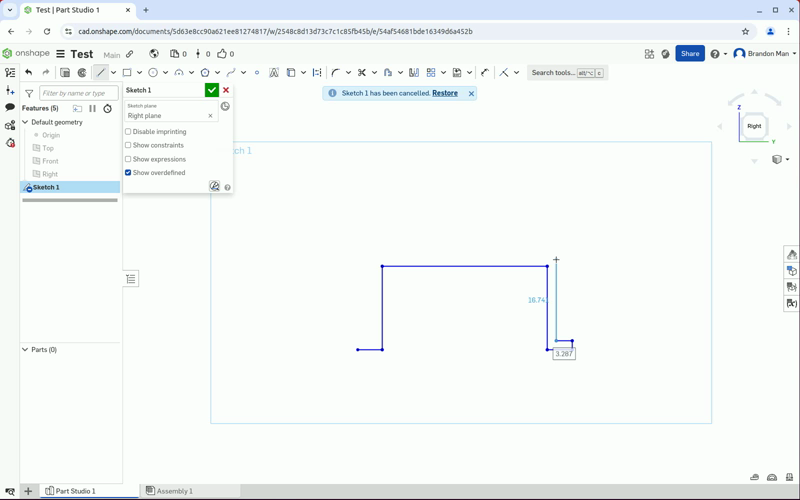
key_up(shift)
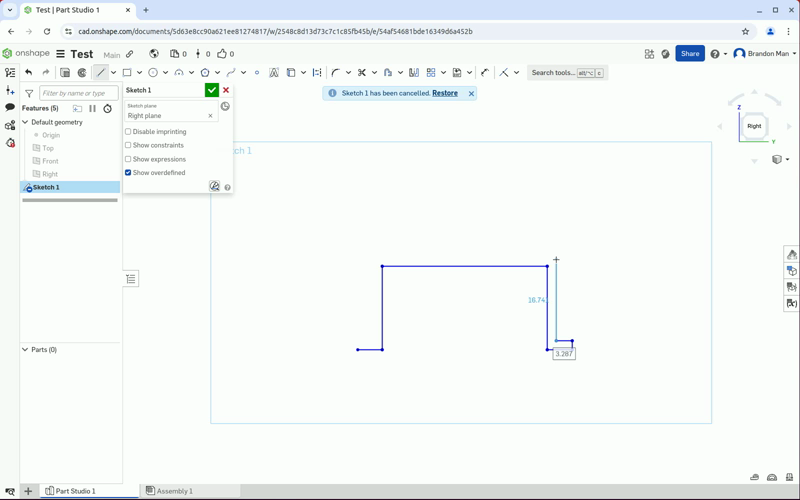
key_down(shift)
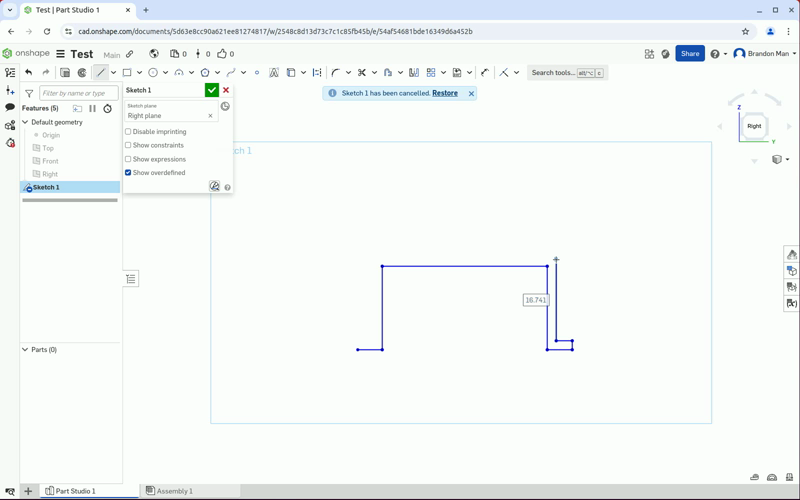
mouse_move(373, 259)
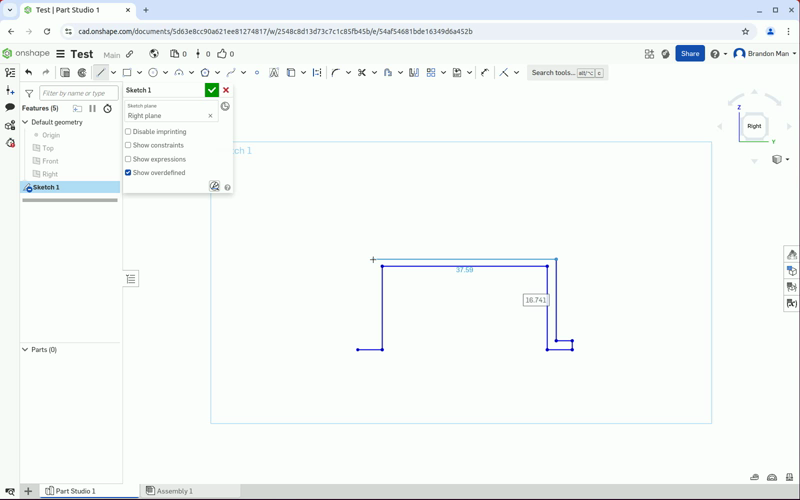
click(373, 259)
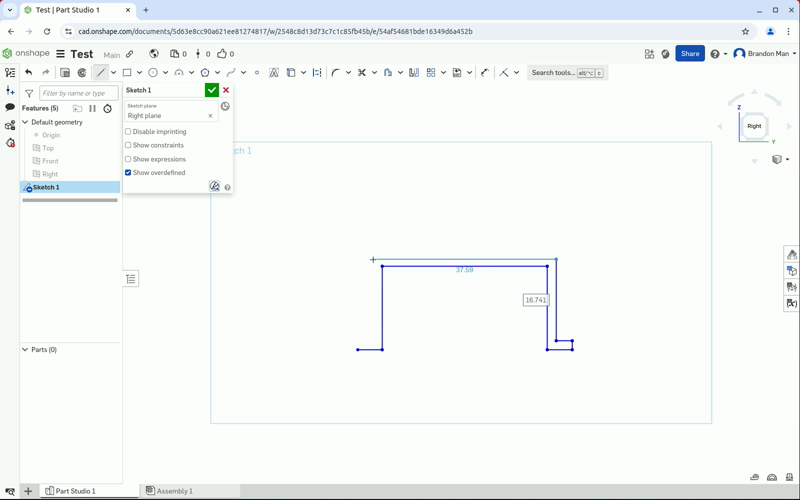
key_up(shift)
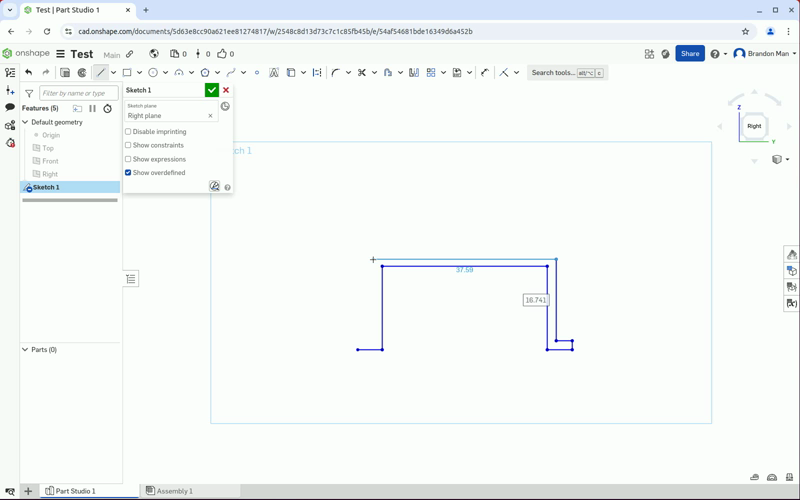
key_down(shift)
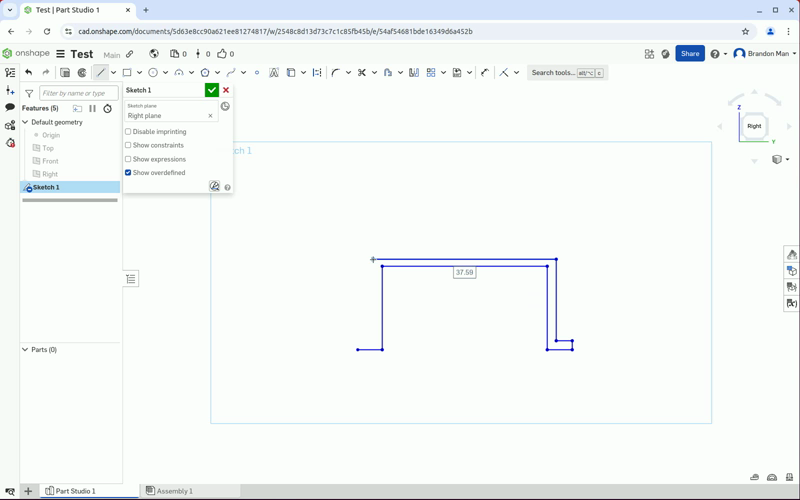
mouse_move(373, 340)
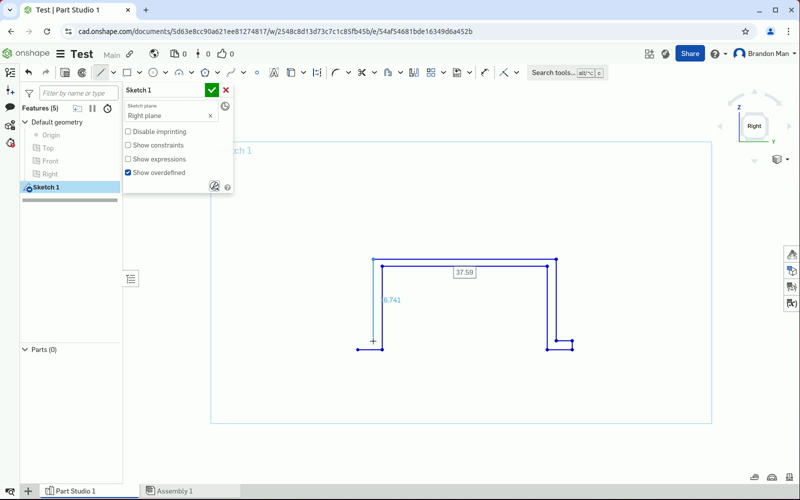
click(373, 340)
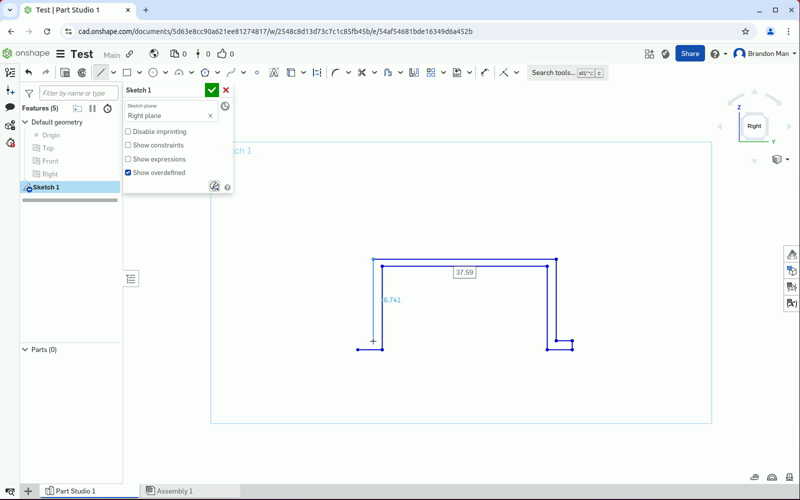
key_up(shift)
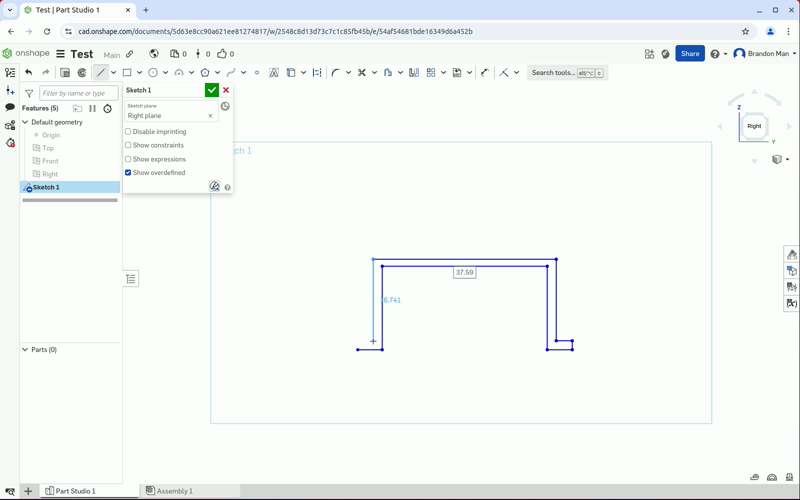
key_down(shift)
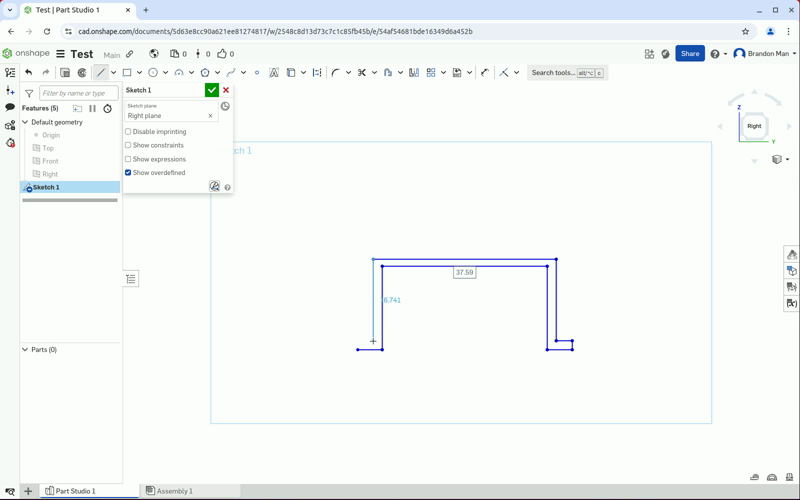
mouse_move(403, 340)
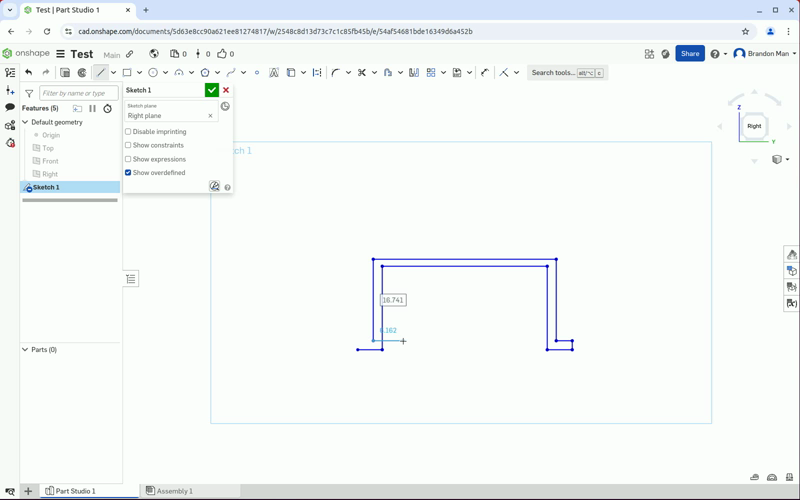
mouse_move(357, 340)
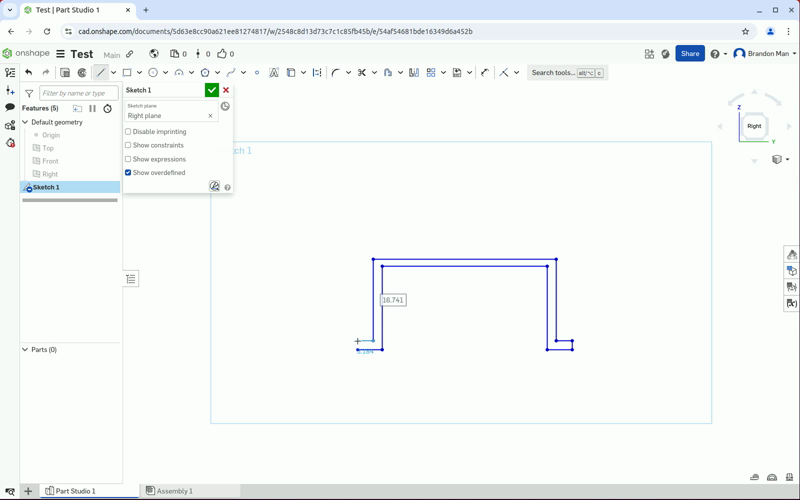
click(357, 340)
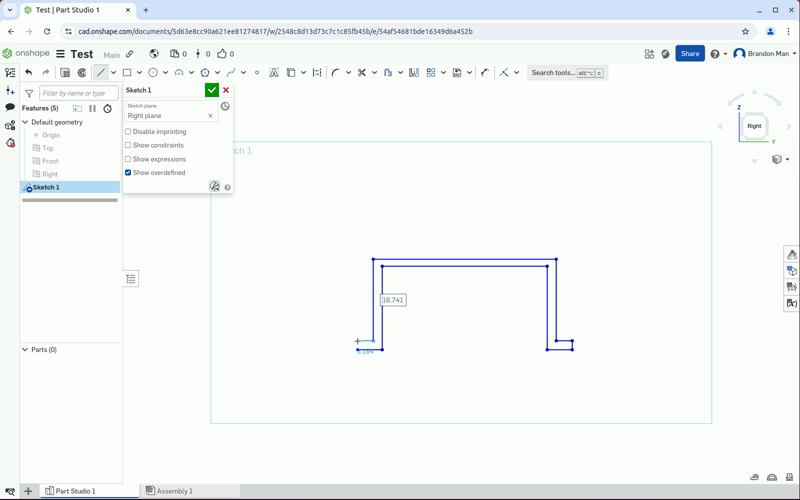
key_up(shift)
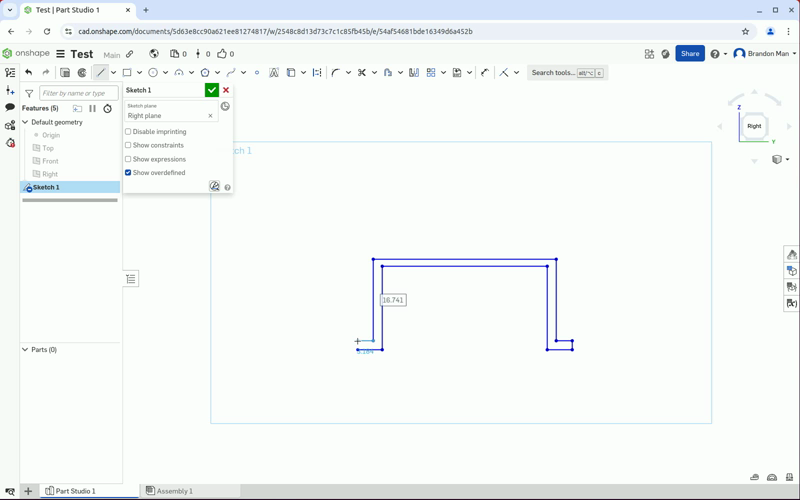
mouse_move(387, 340)
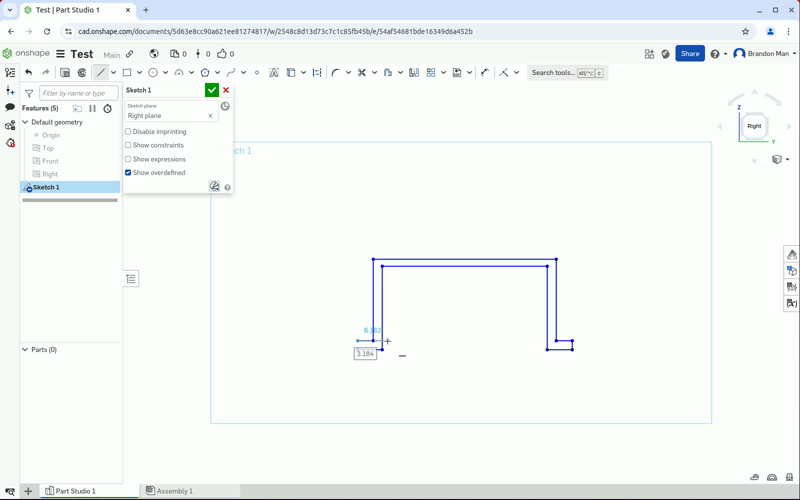
key_down(shift)
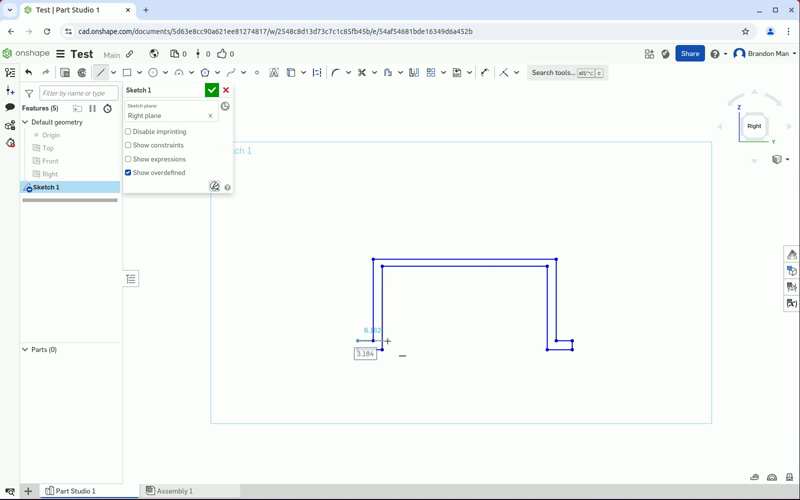
mouse_move(357, 349)
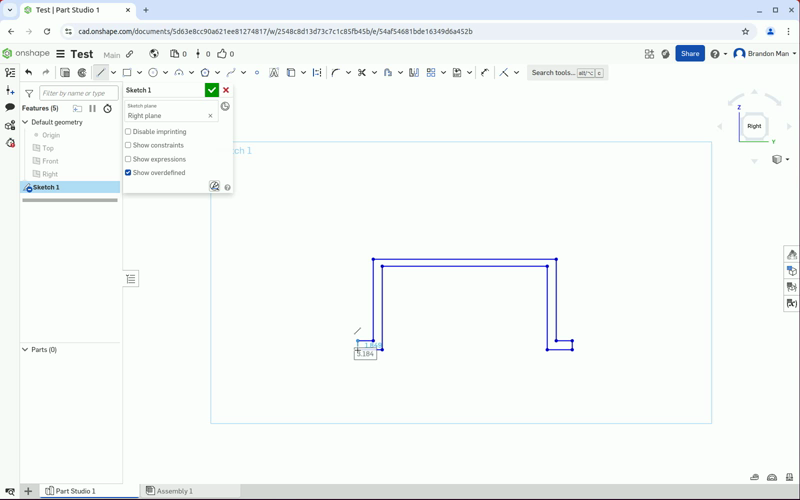
key_up(shift)
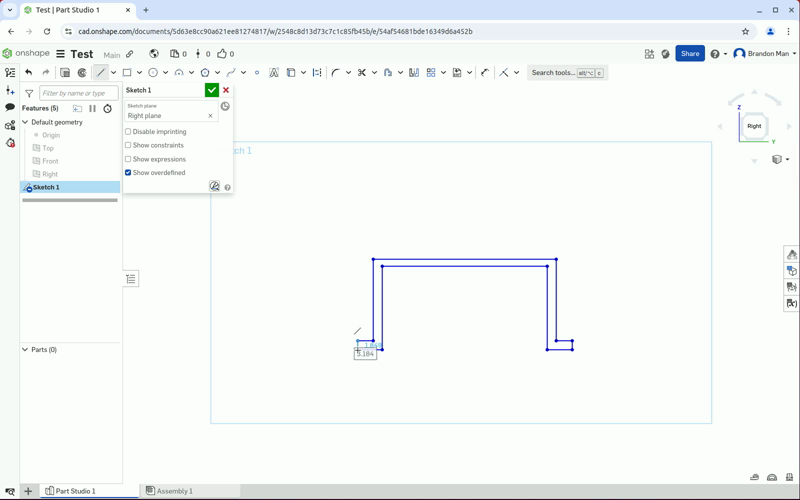
click(357, 349)
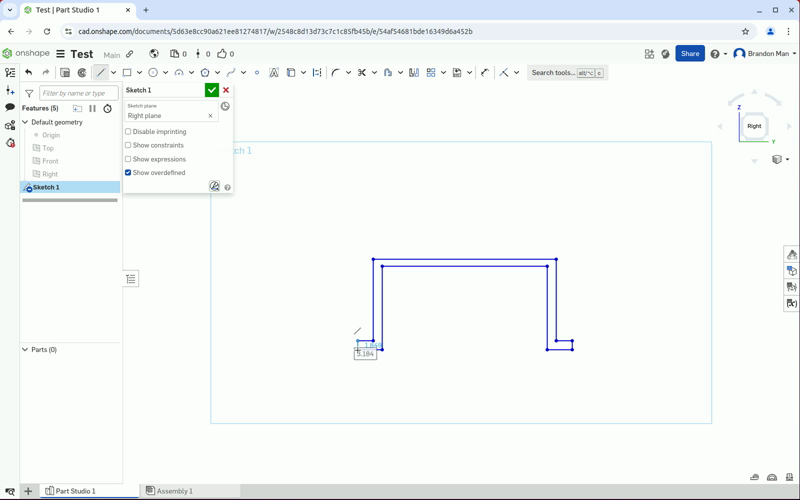
key(esc)
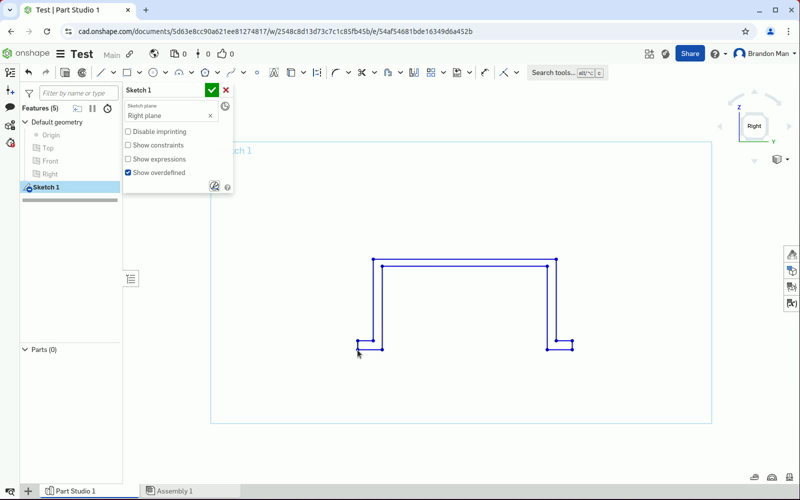
mouse_move(379, 270)
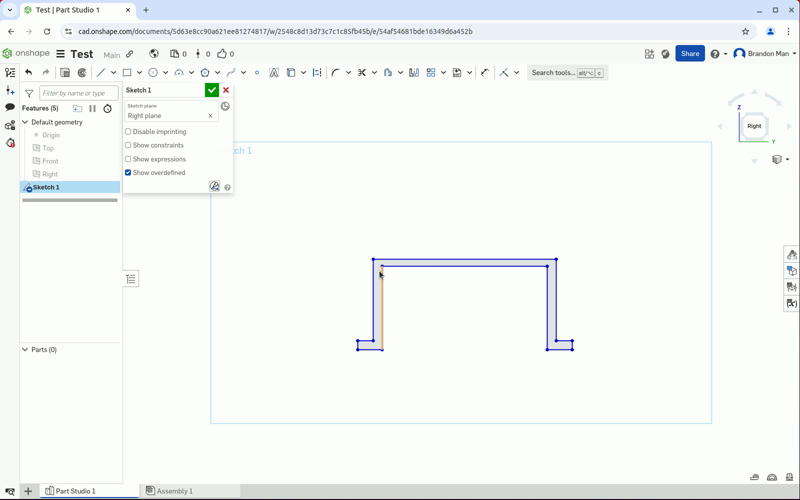
click(379, 270)
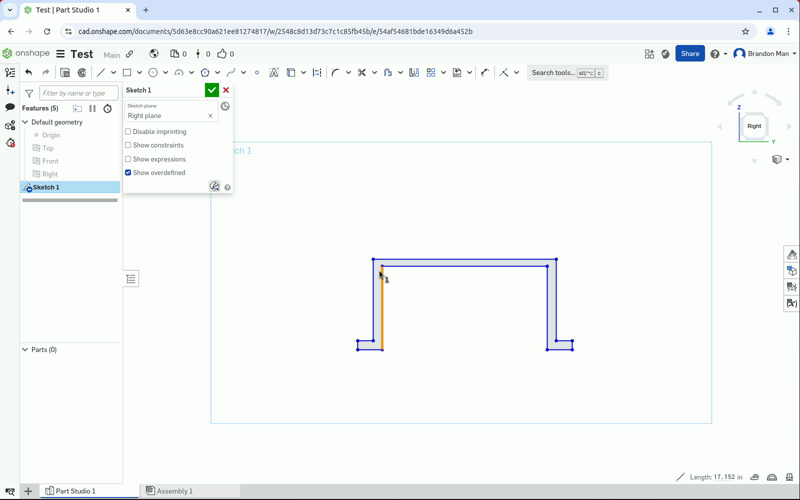
mouse_move(73, 352)
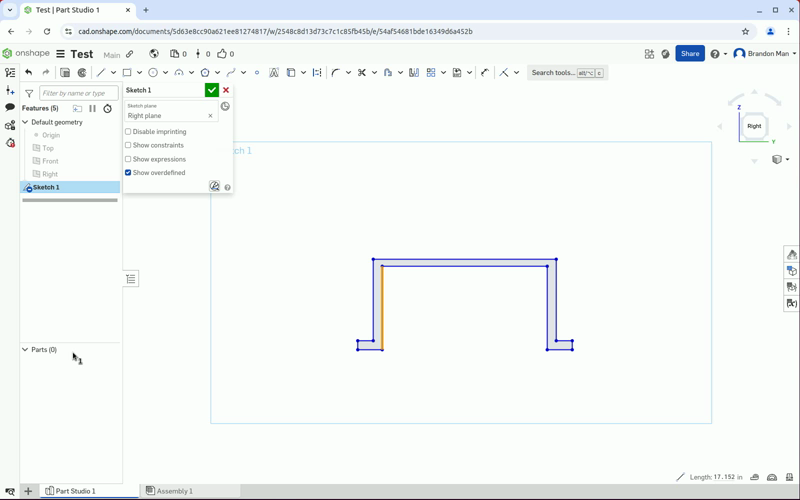
key(shift+y)
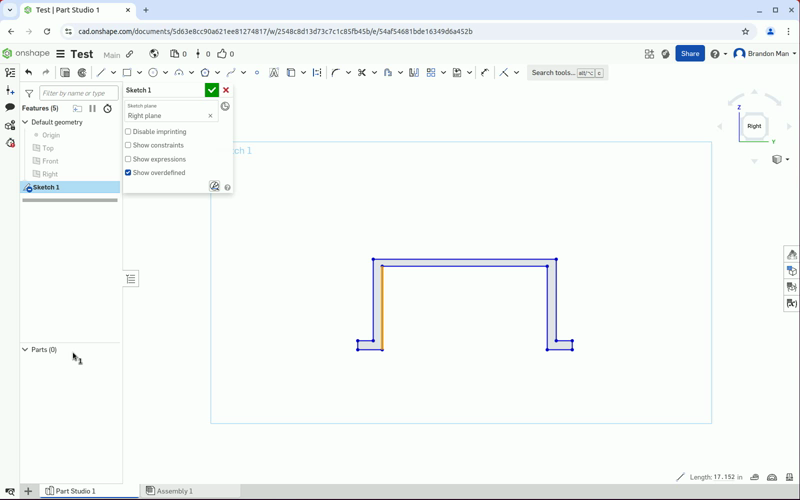
key(shift+e)
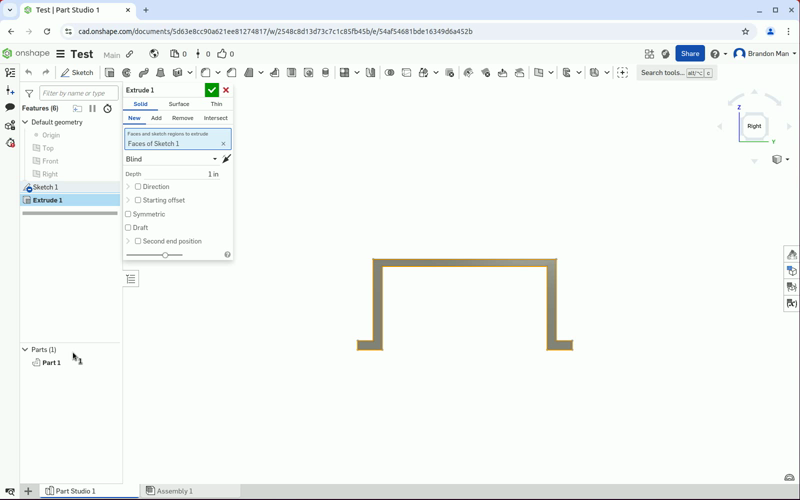
mouse_move(143, 106)
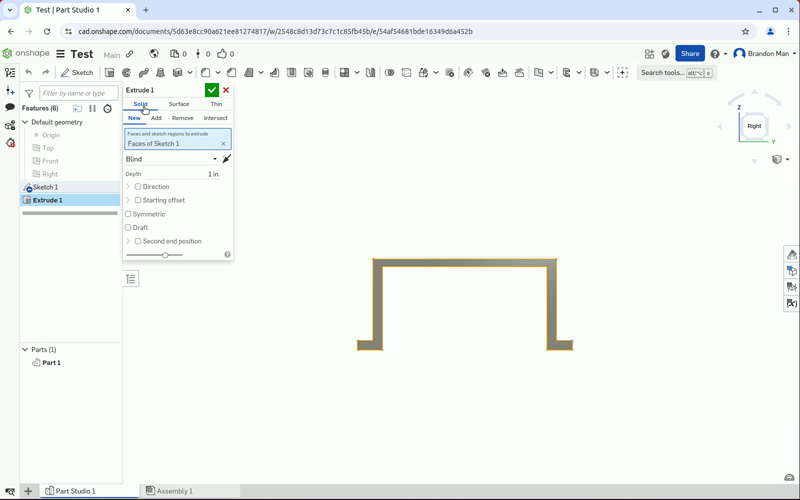
click(143, 106)
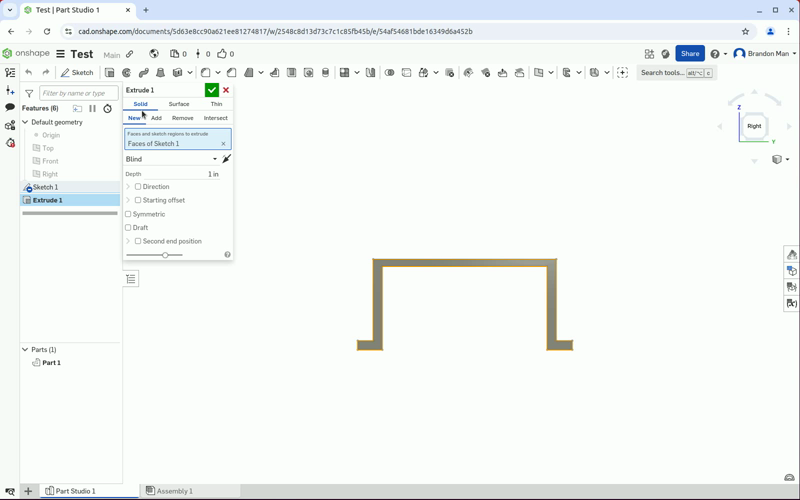
mouse_move(137, 120)
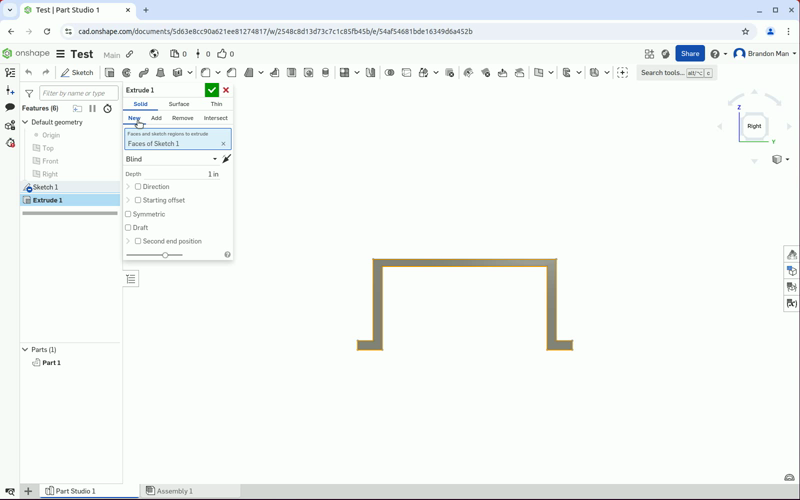
click(137, 120)
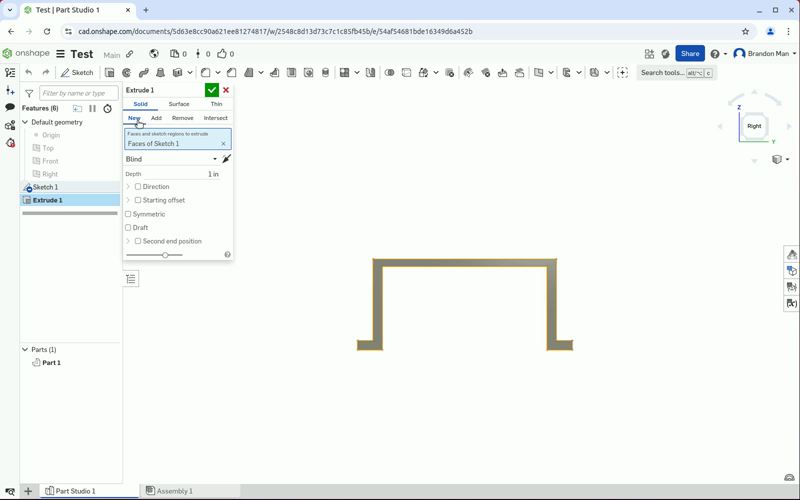
key(tab, 4)
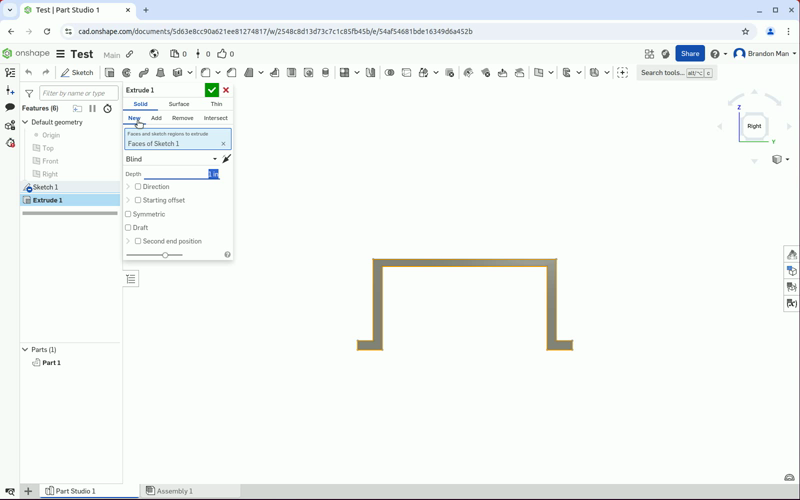
text(4.333)
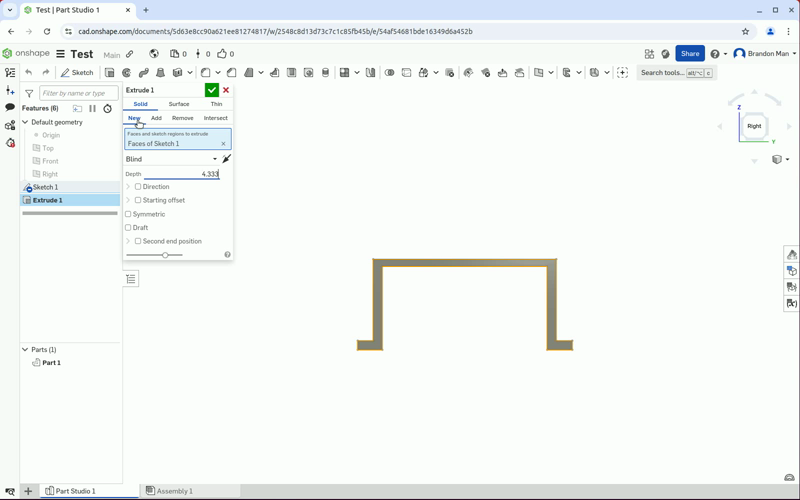
key(enter)
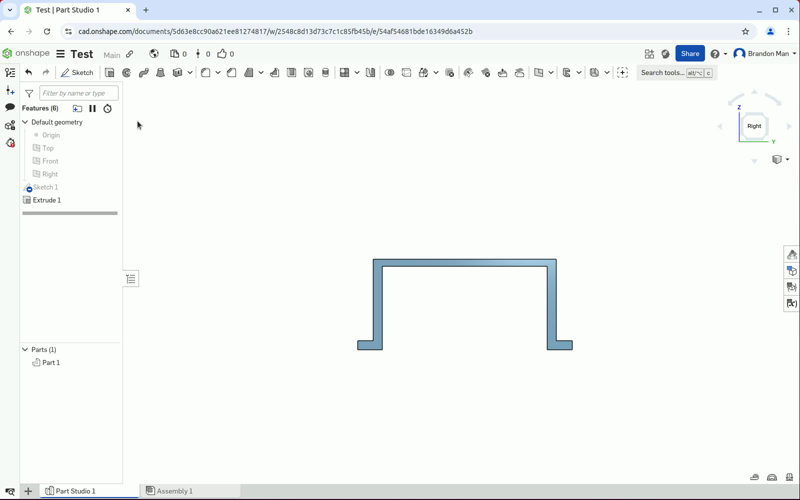
key(shift+h)
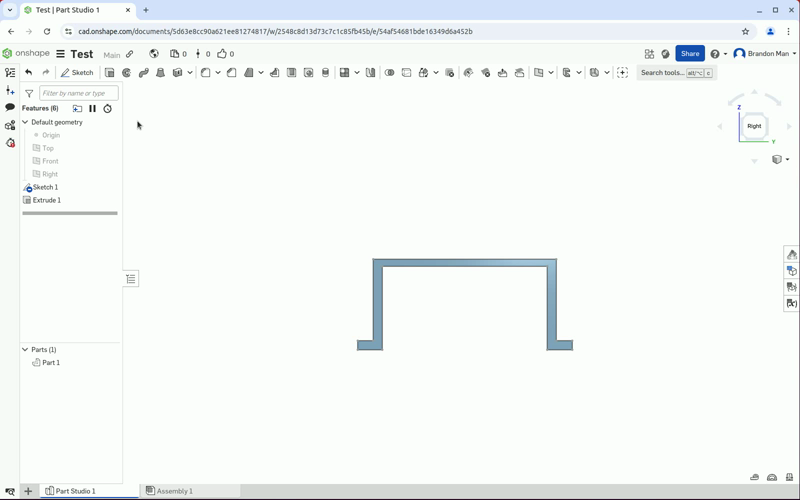
key(shift+h)
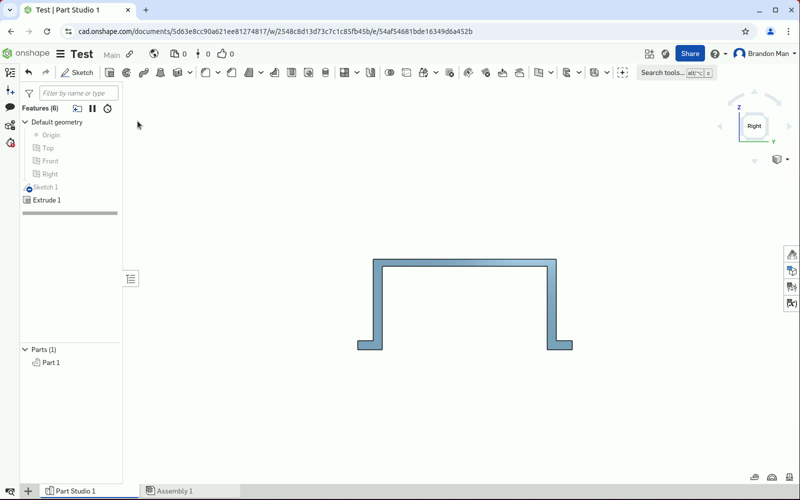
mouse_move(73, 189)
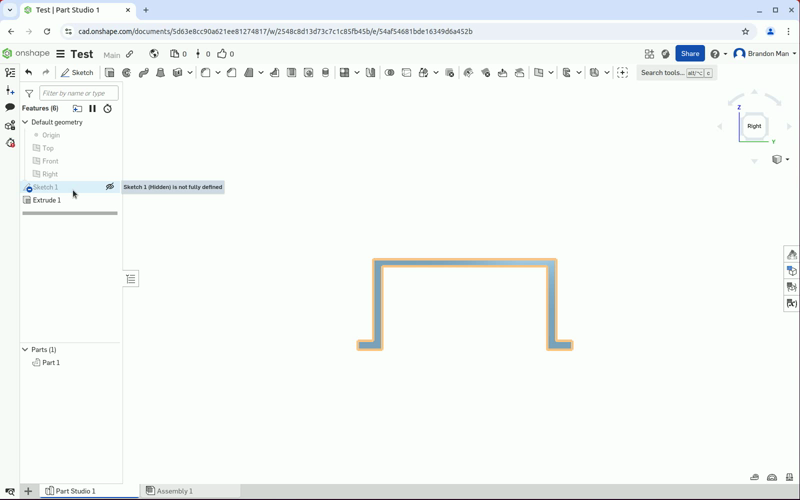
click(73, 189)
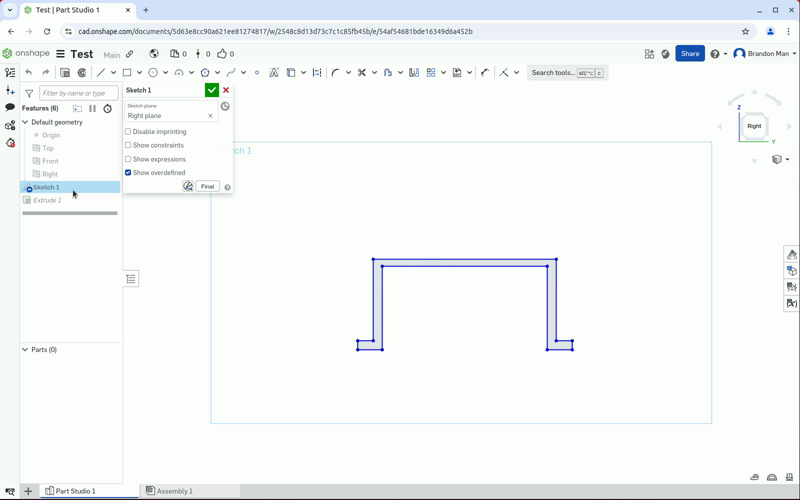
mouse_move(229, 92)
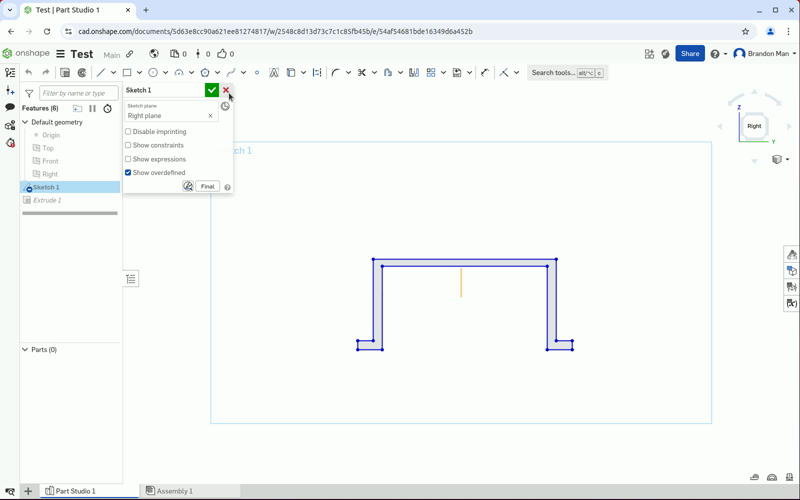
click(229, 92)
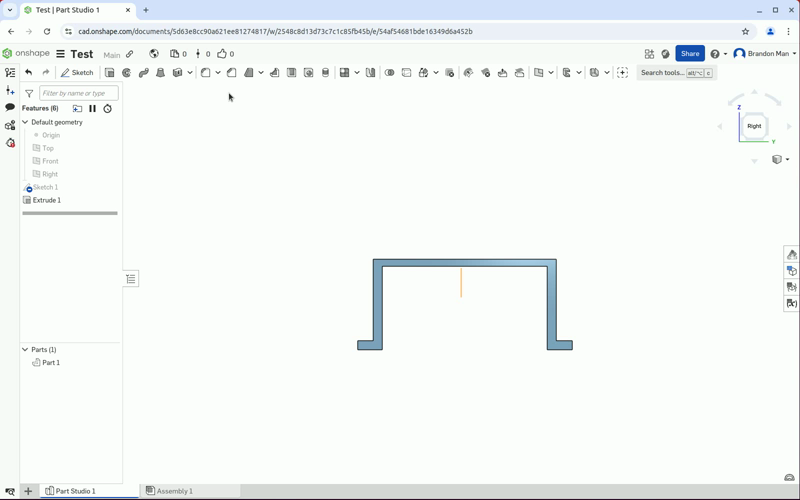
mouse_move(73, 352)
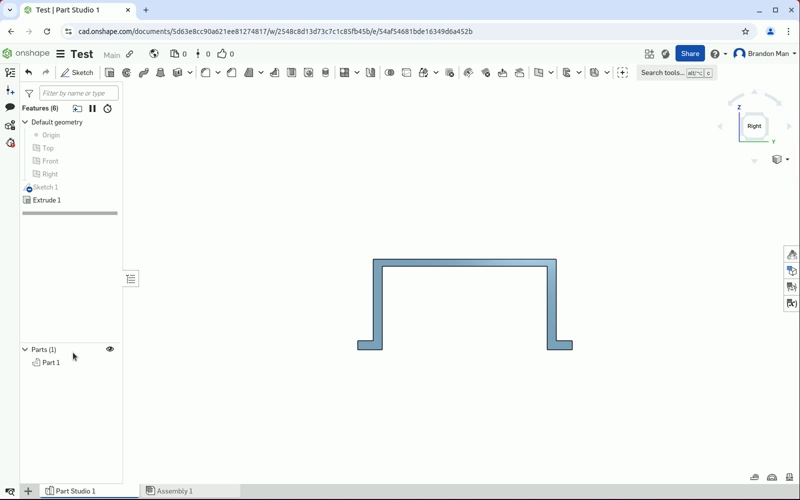
key(y)
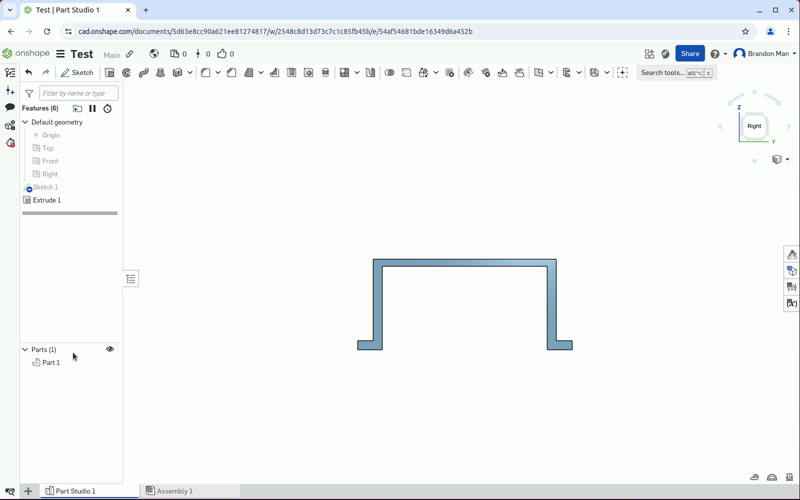
key(shift+p)
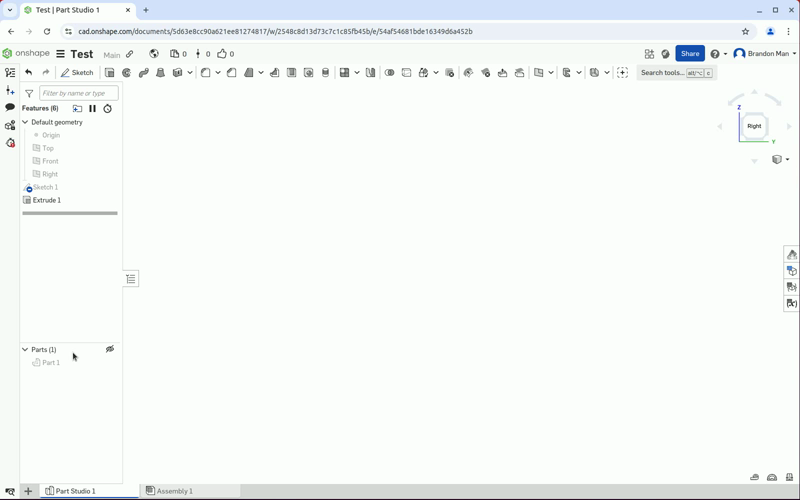
key(space)
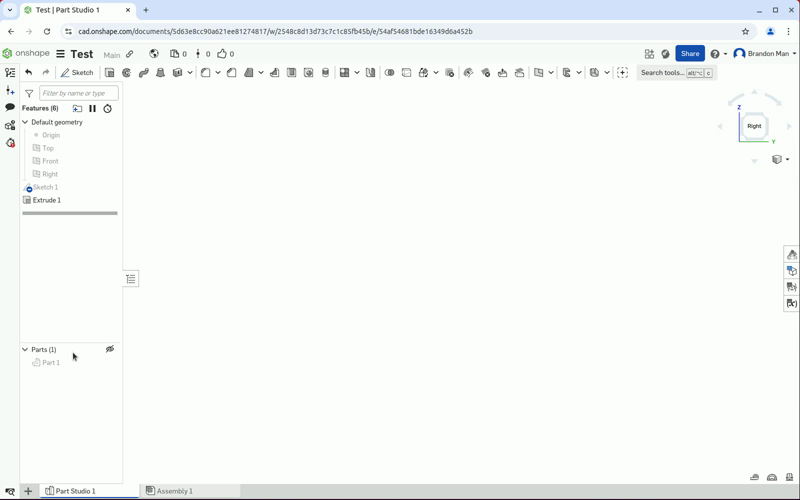
key_down(shift)
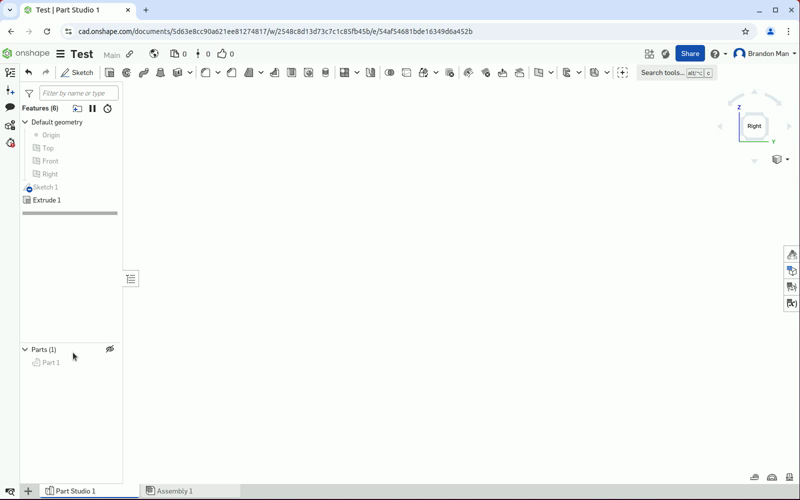
key(right)
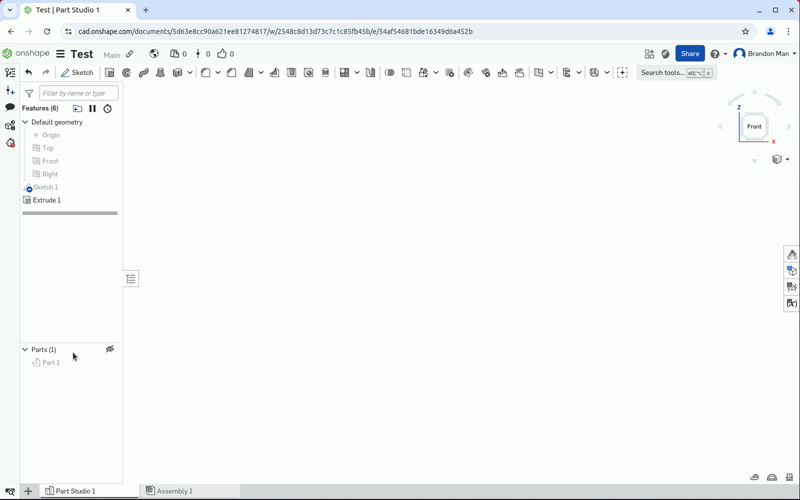
key_up(shift)
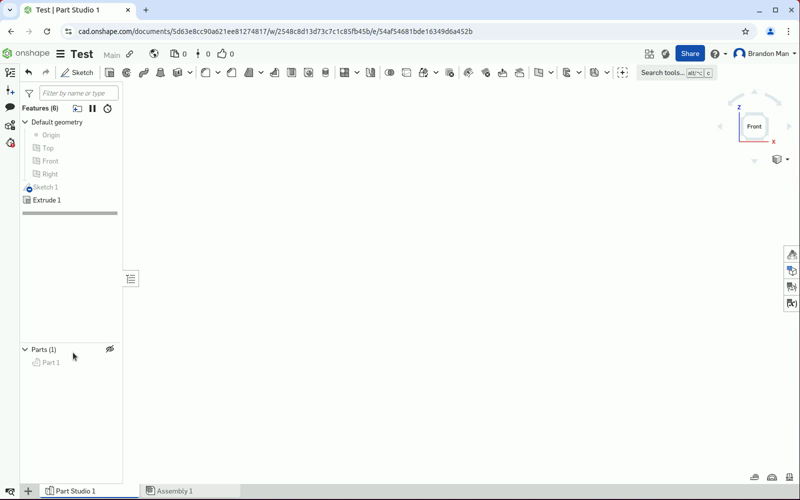
key(space)
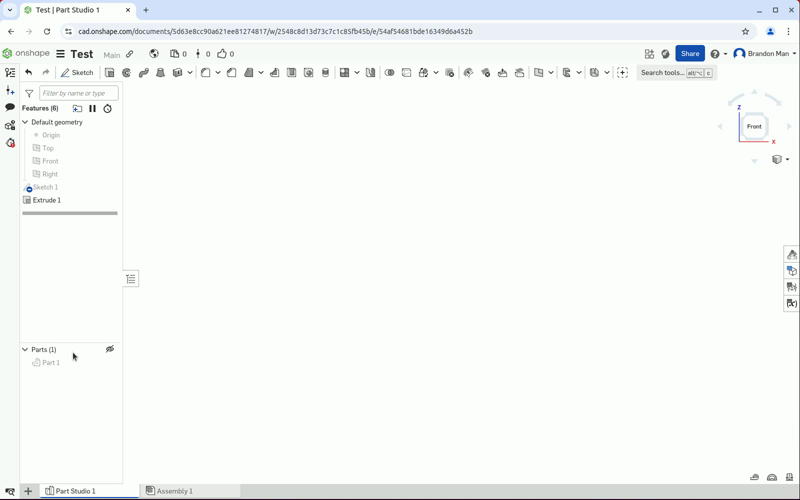
key_down(shift)
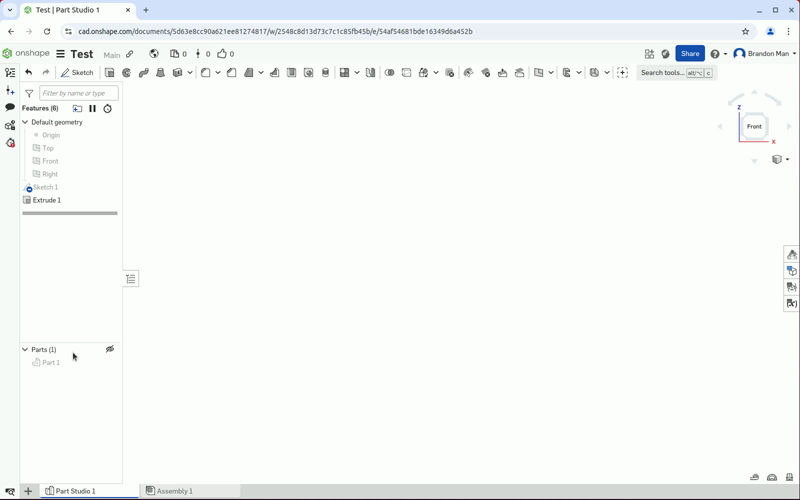
key(down)
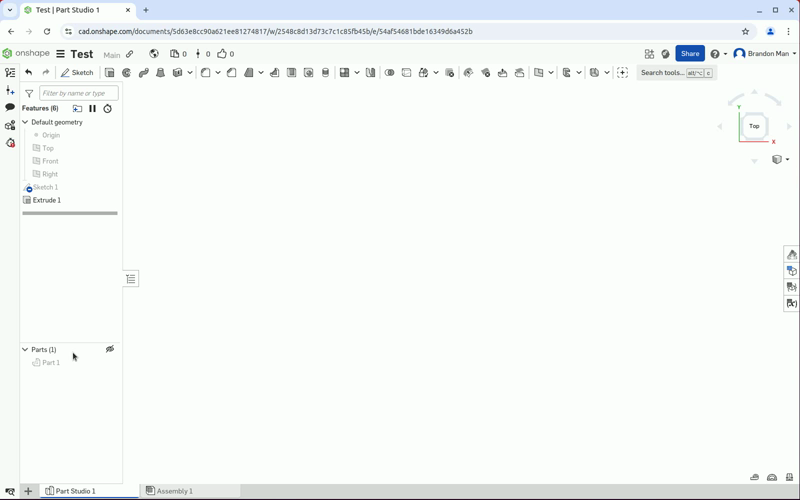
key_up(shift)
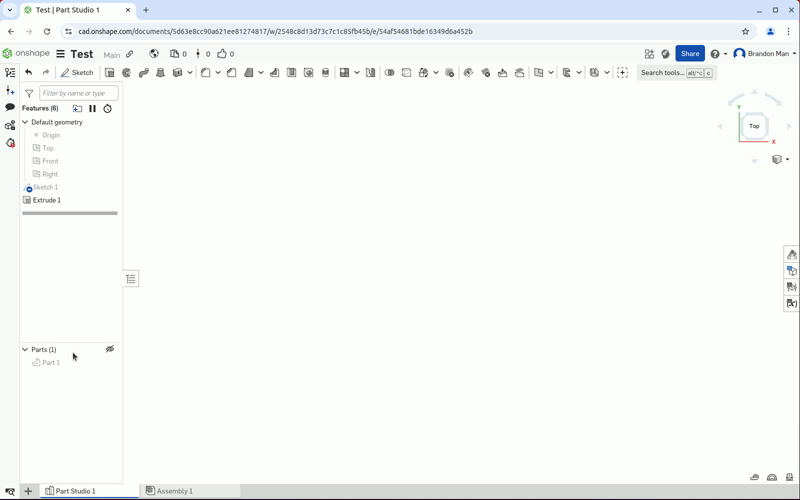
mouse_move(73, 352)
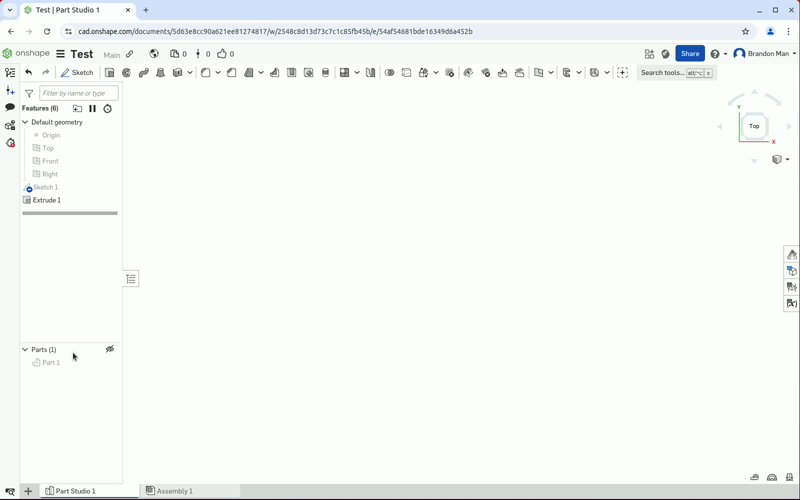
key(shift+y)
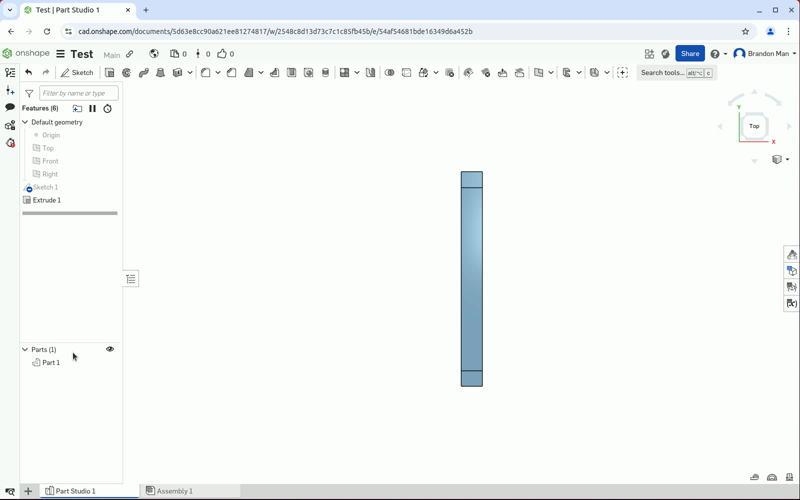
mouse_move(541, 75)
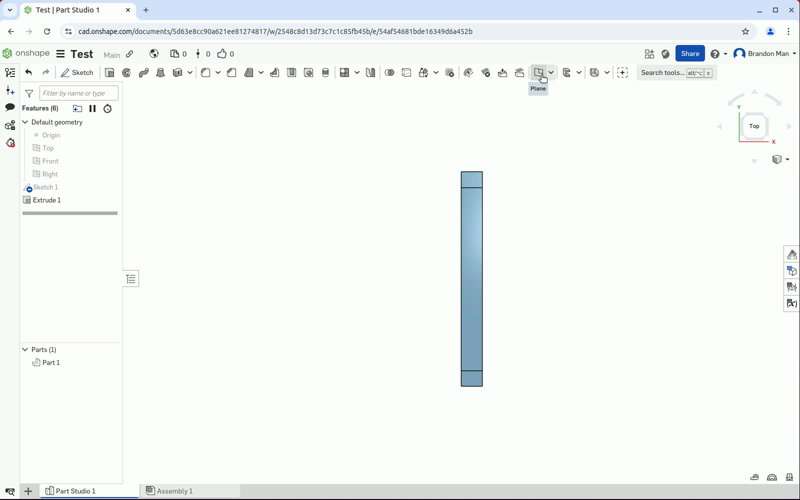
click(541, 75)
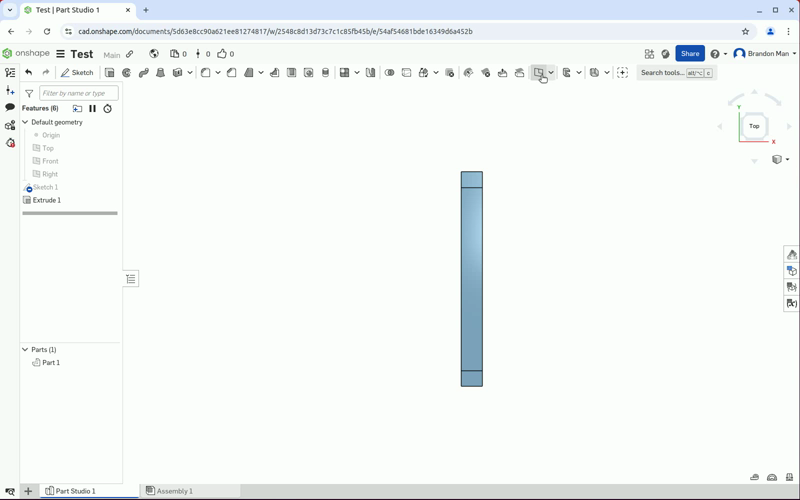
mouse_move(73, 150)
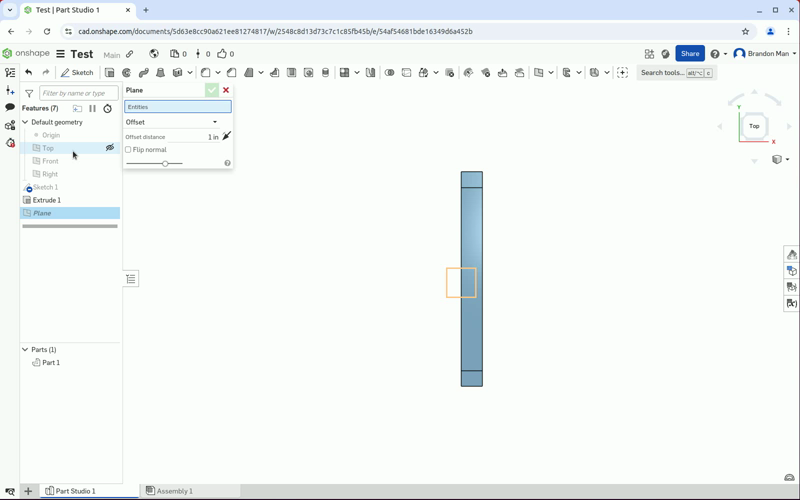
click(73, 150)
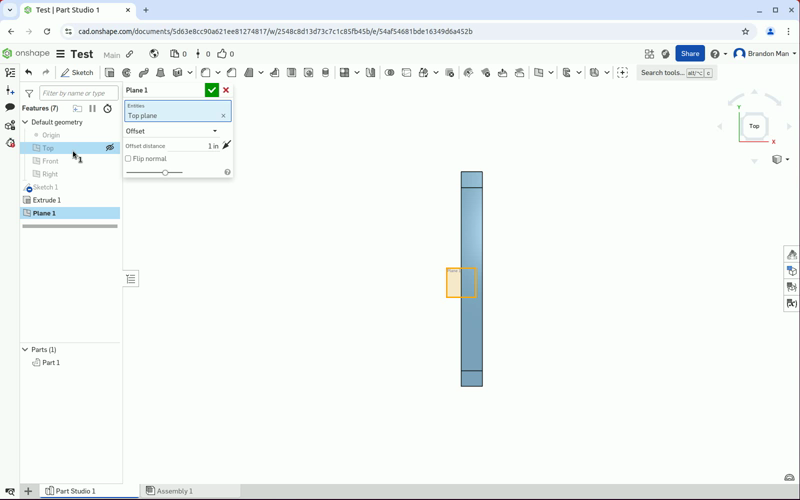
key(tab, 2)
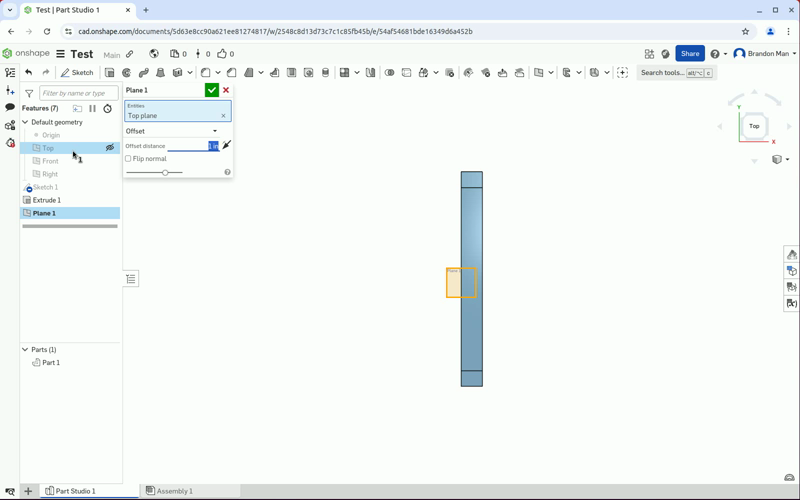
text(11.801)
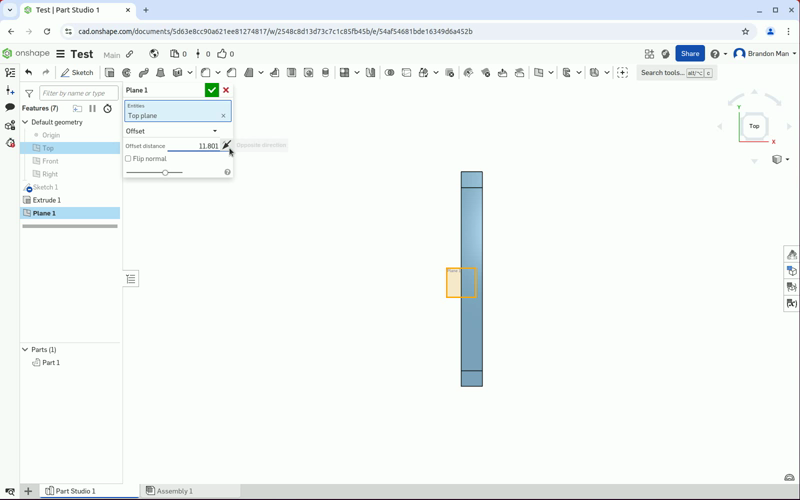
mouse_move(229, 147)
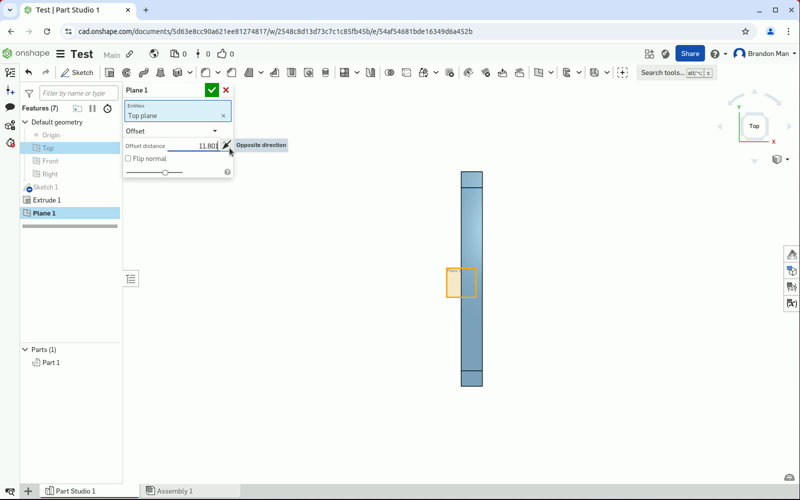
click(229, 147)
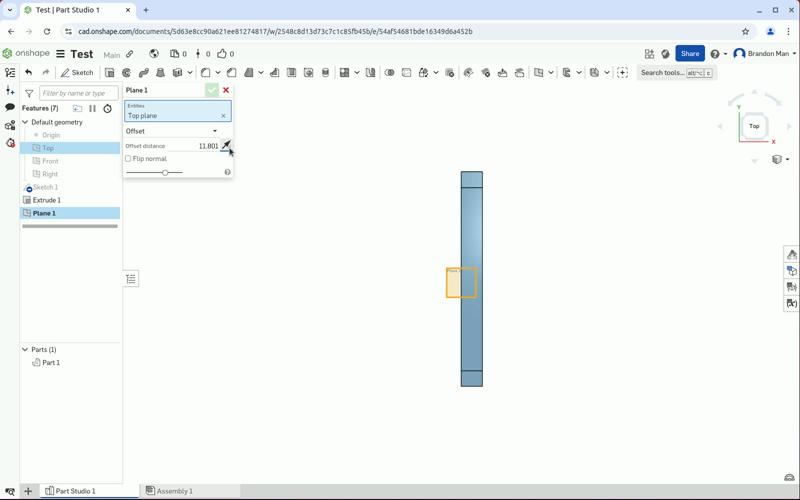
key(enter, 2)
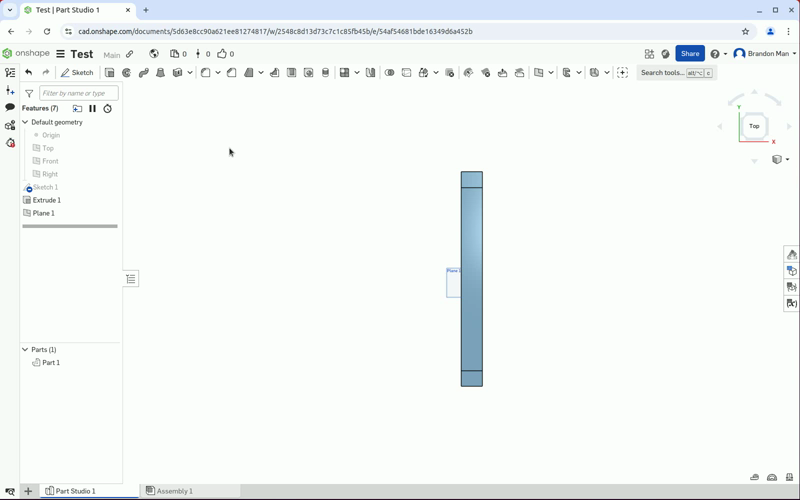
key(shift+s)
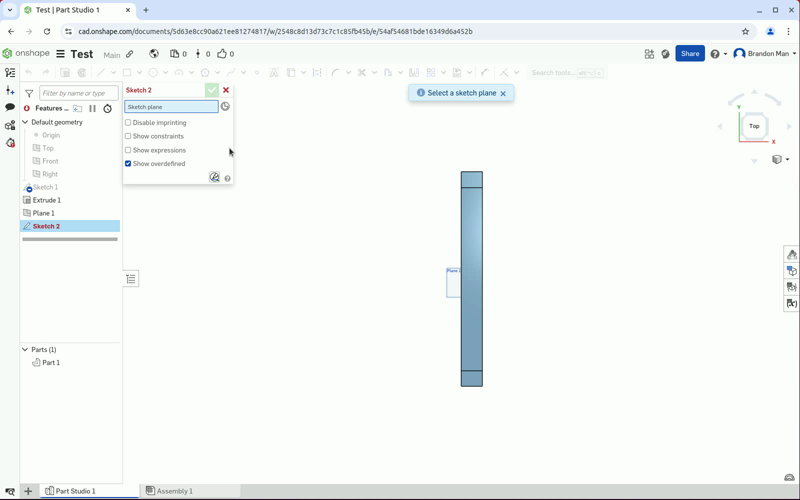
mouse_move(73, 215)
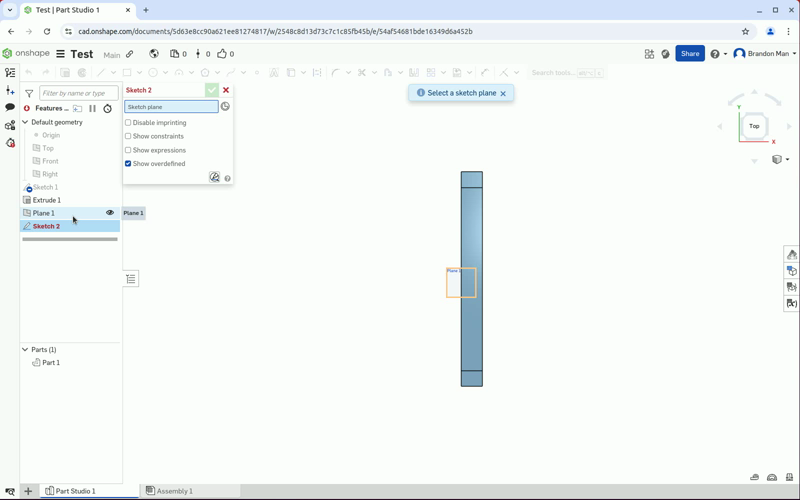
click(73, 215)
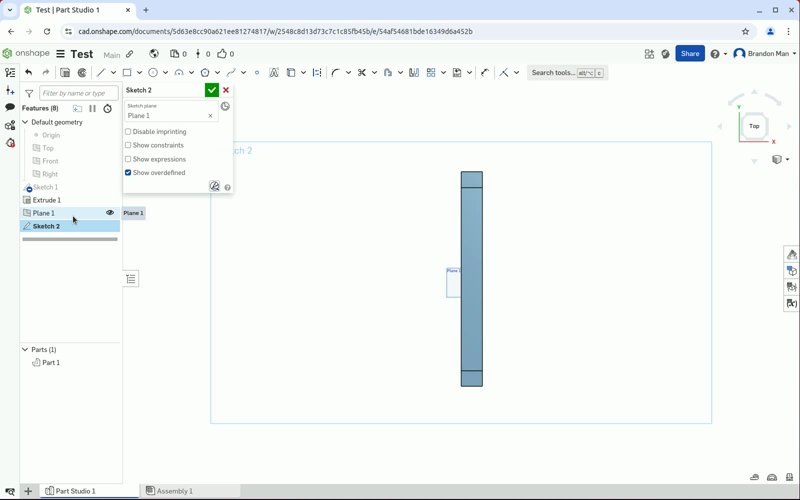
mouse_move(73, 352)
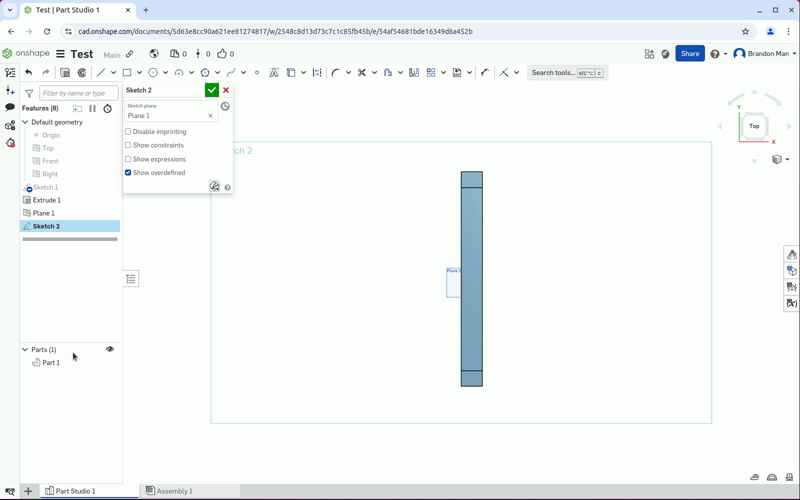
key(y)
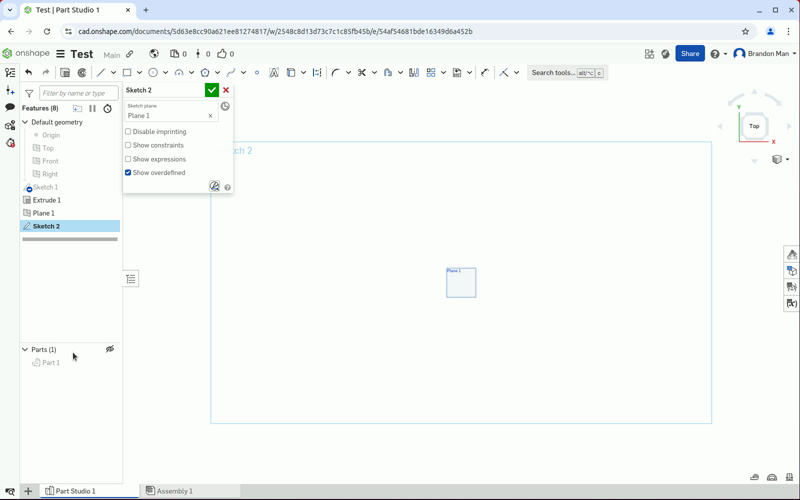
key(c)
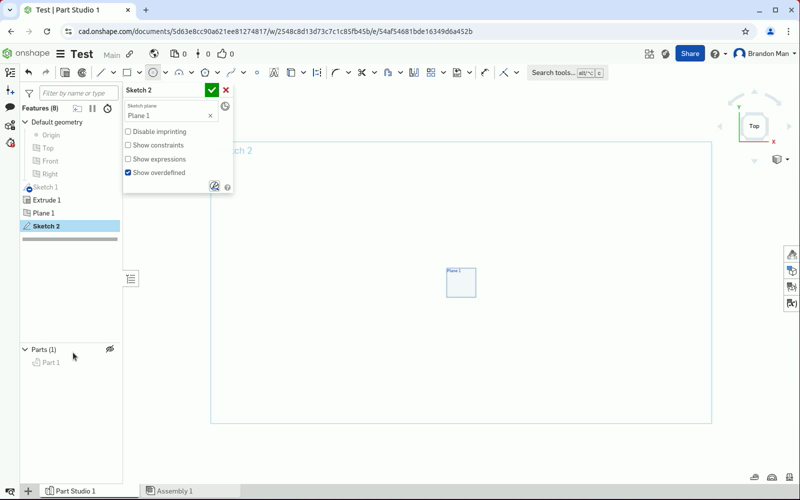
key_down(shift)
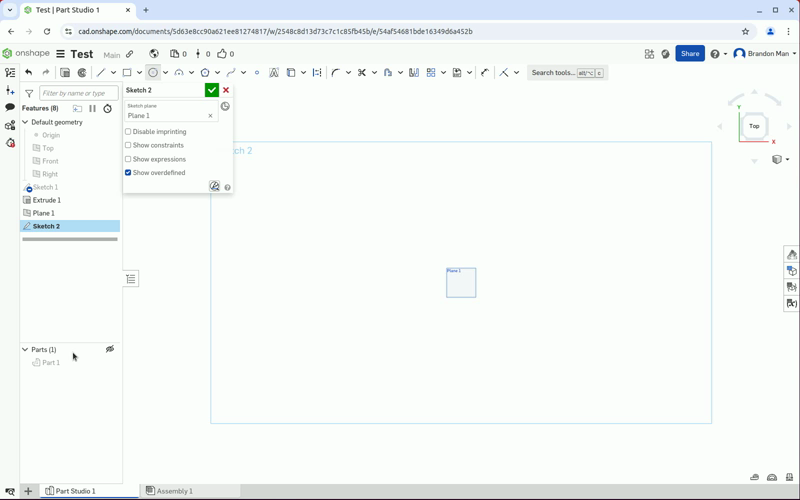
mouse_move(471, 178)
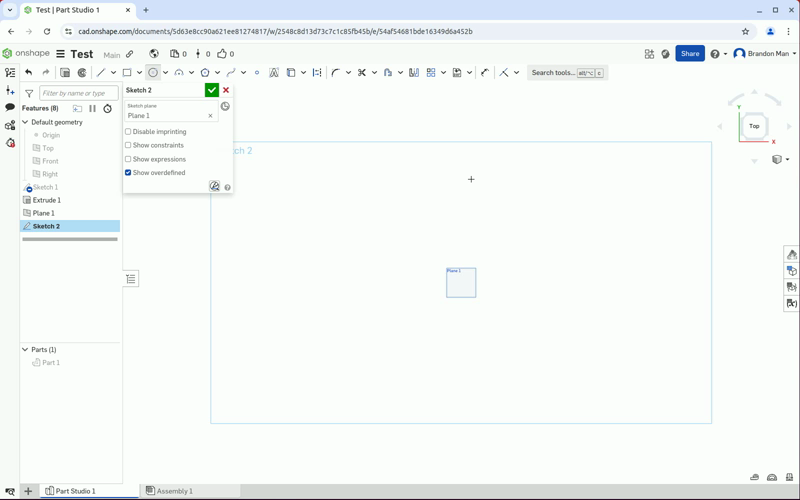
click(471, 178)
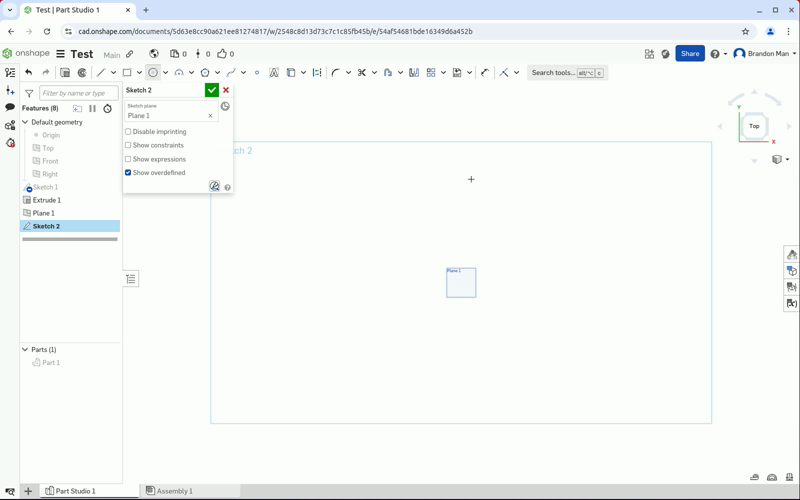
key_up(shift)
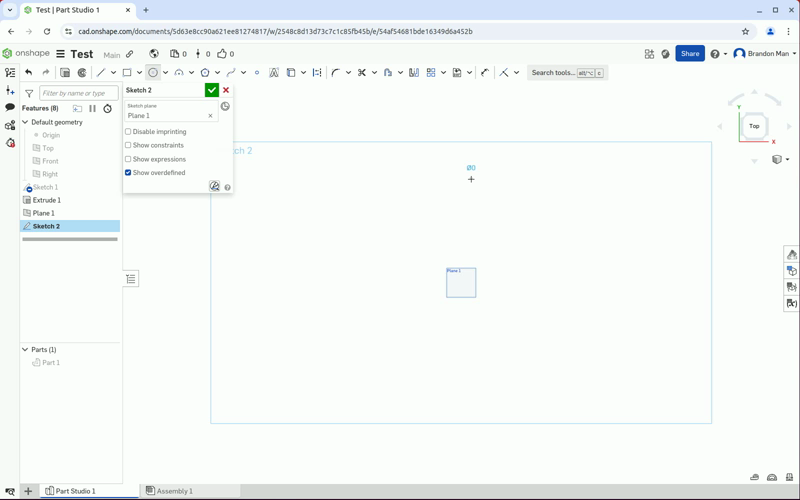
mouse_move(476, 178)
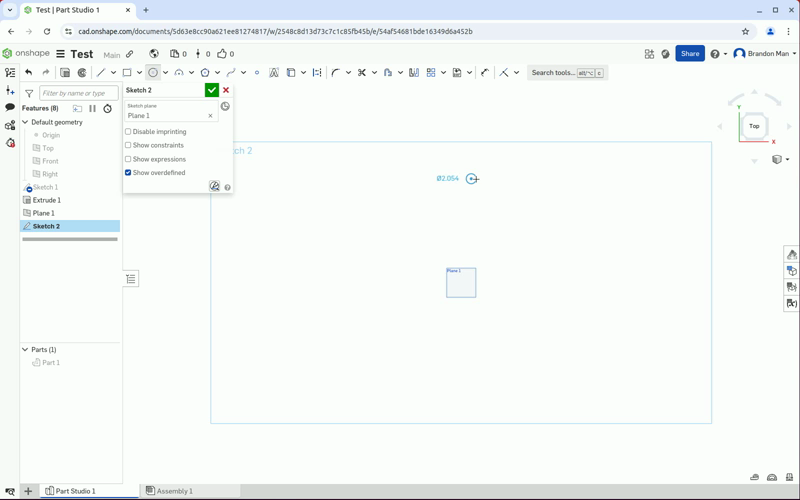
click(476, 178)
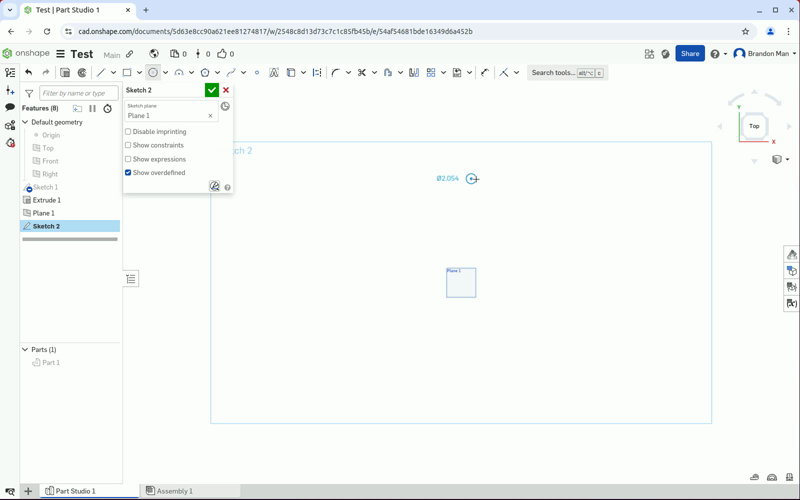
key(esc)
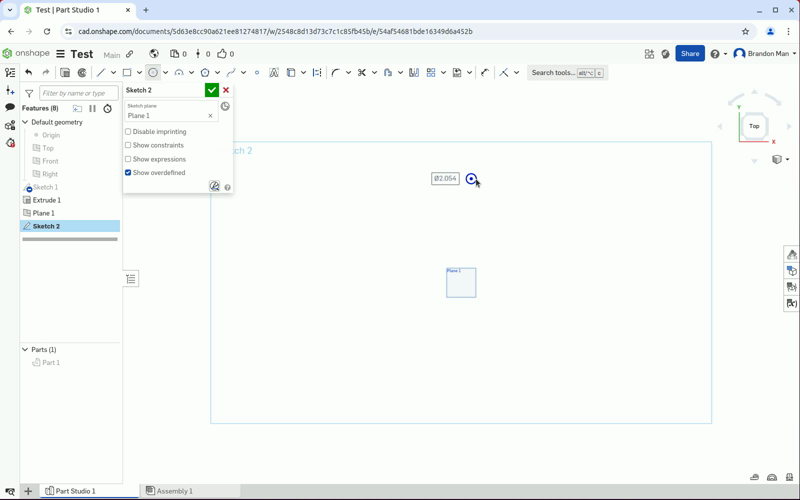
mouse_move(468, 177)
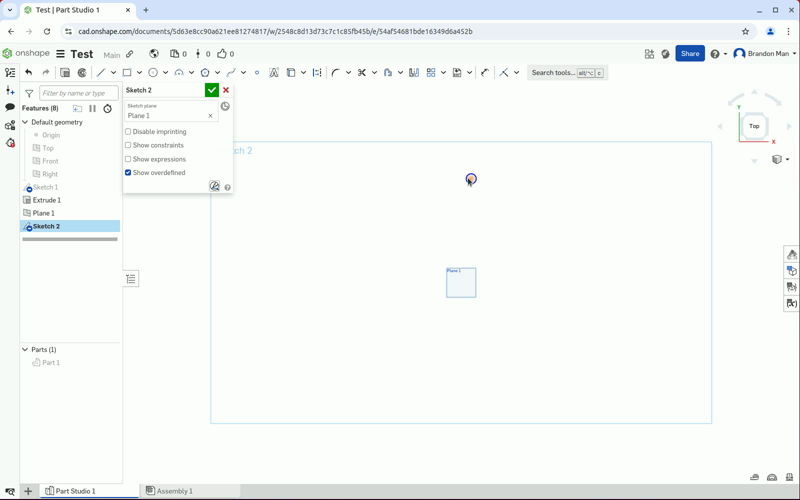
scroll(6)
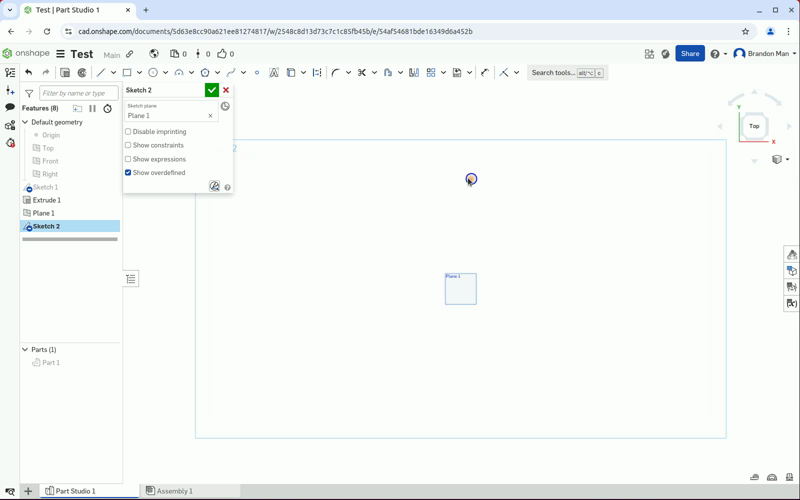
scroll(6)
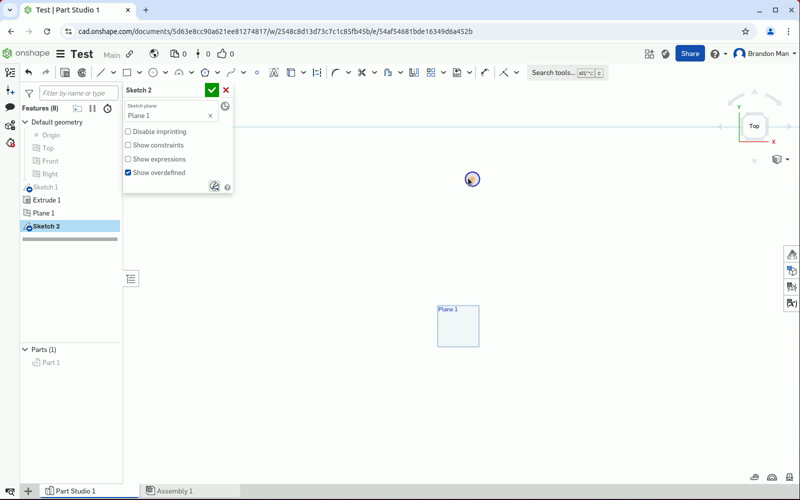
scroll(6)
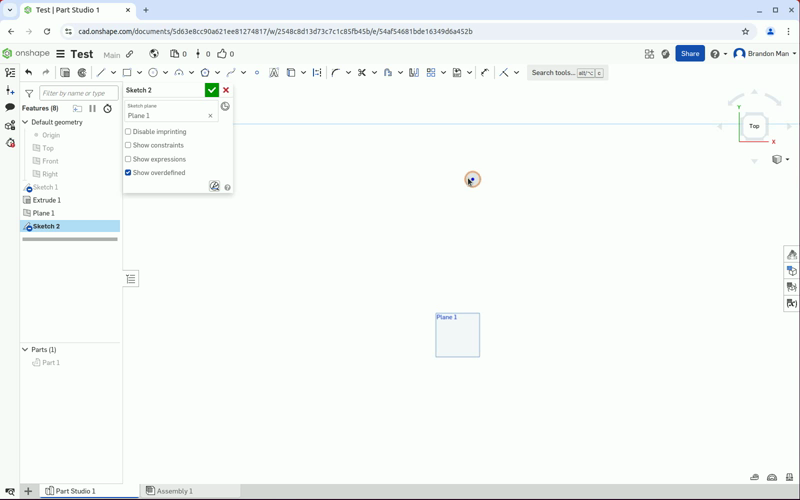
scroll(6)
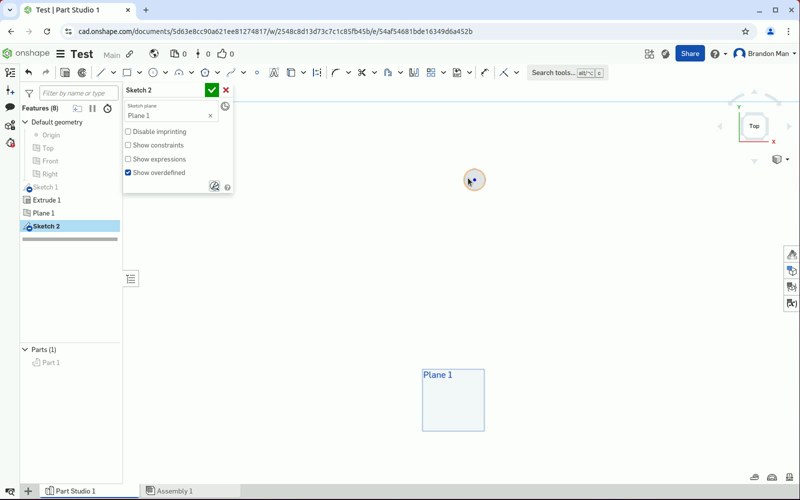
scroll(6)
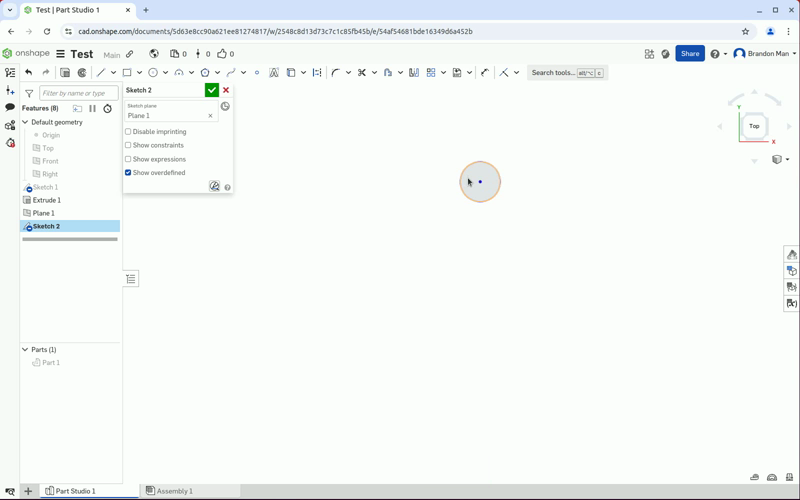
scroll(6)
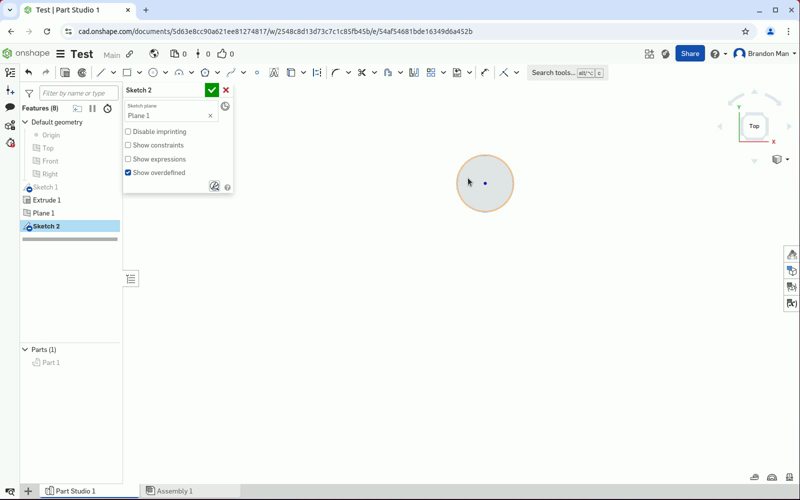
scroll(6)
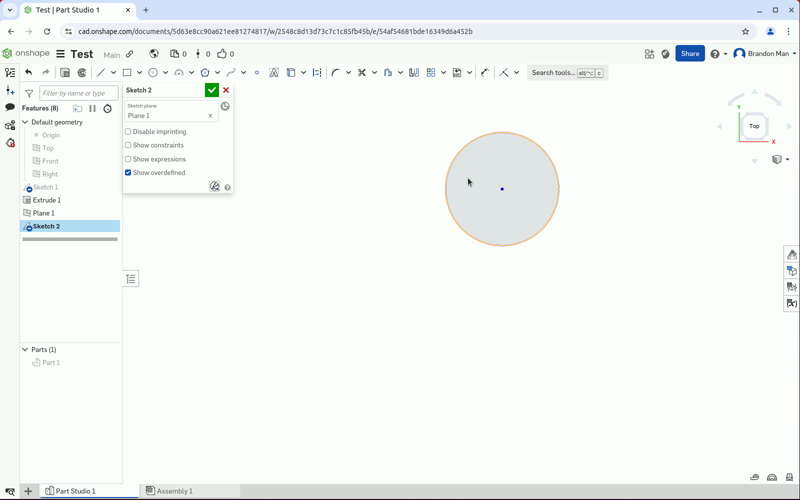
click(468, 177)
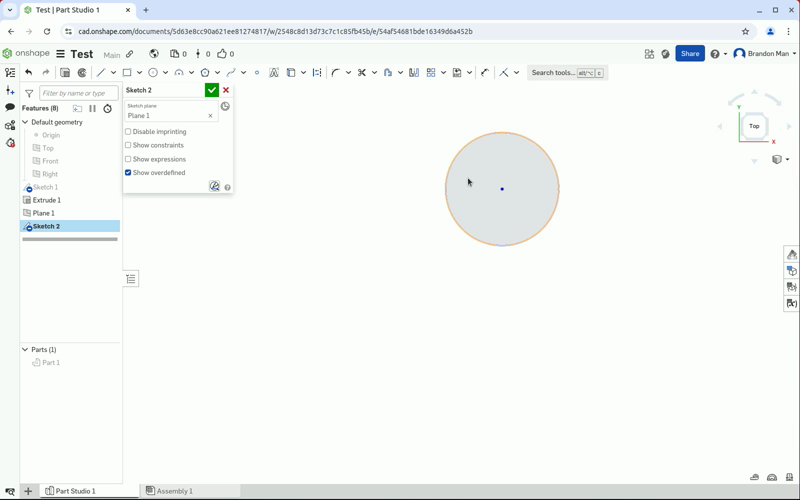
scroll(-6)
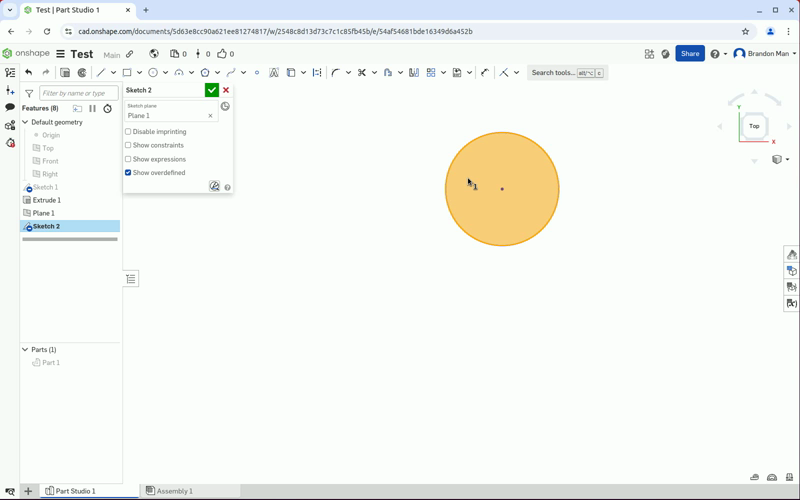
scroll(-6)
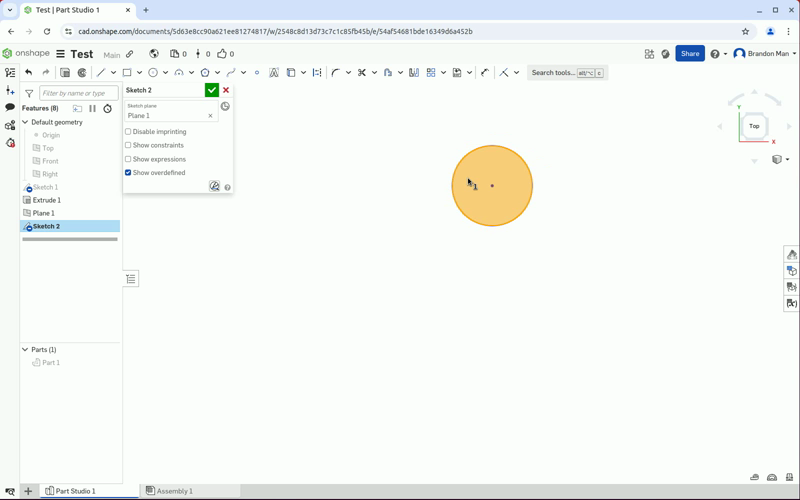
scroll(-6)
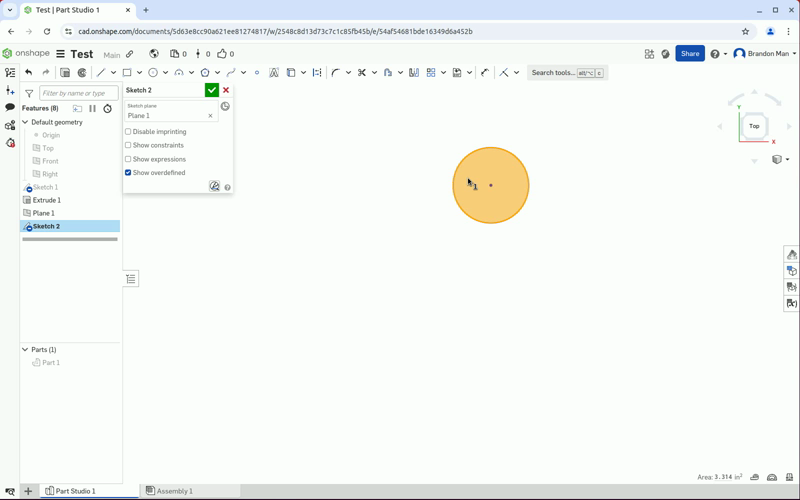
scroll(-6)
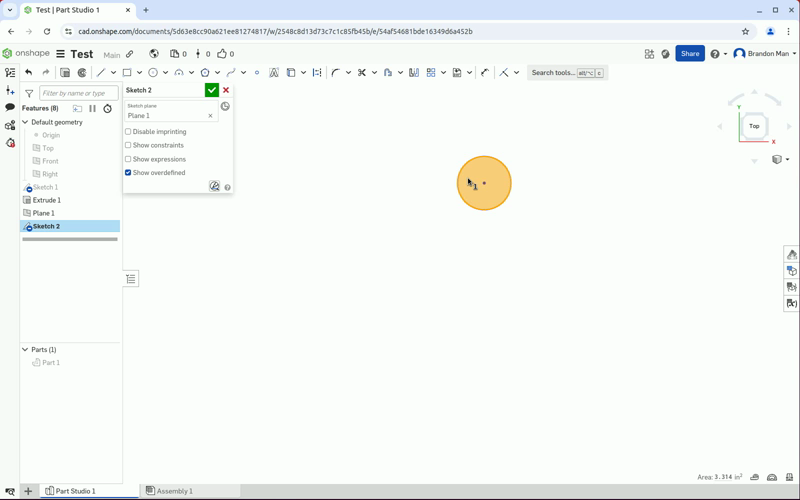
scroll(-6)
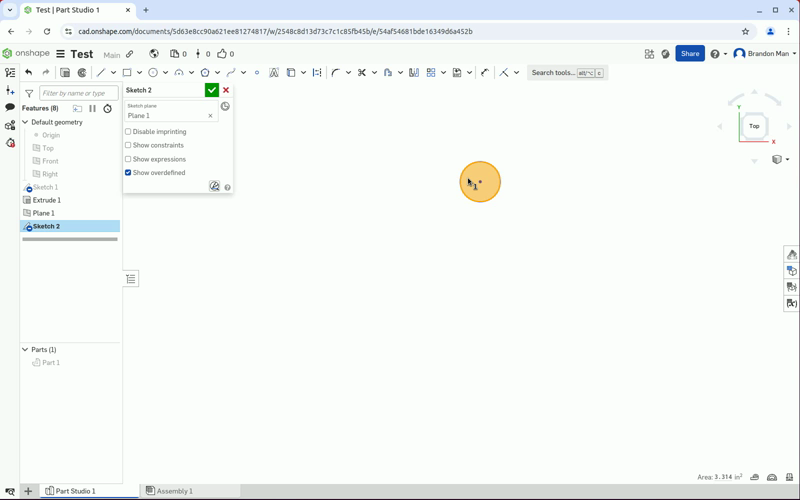
scroll(-6)
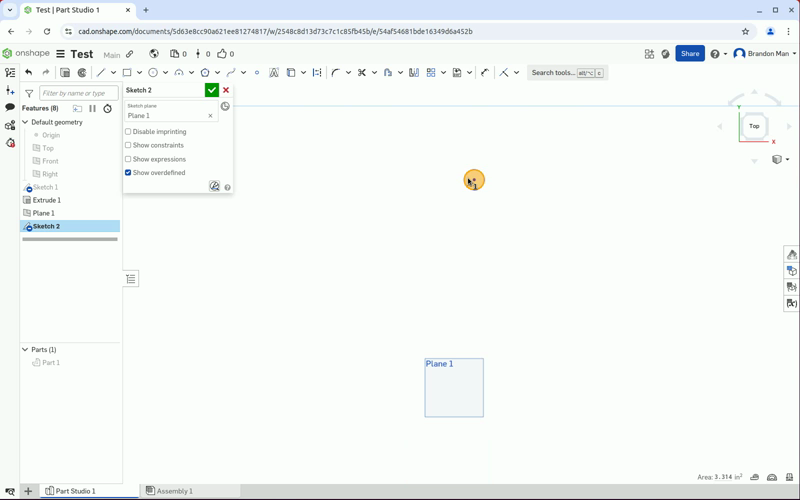
scroll(-6)
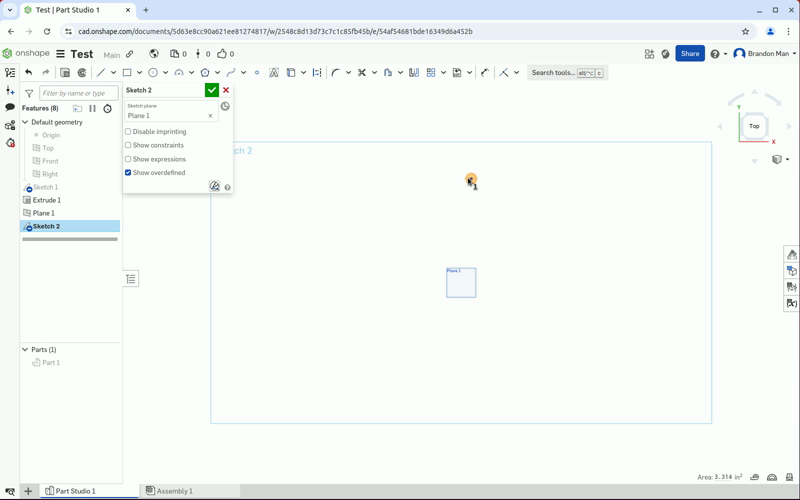
mouse_move(73, 352)
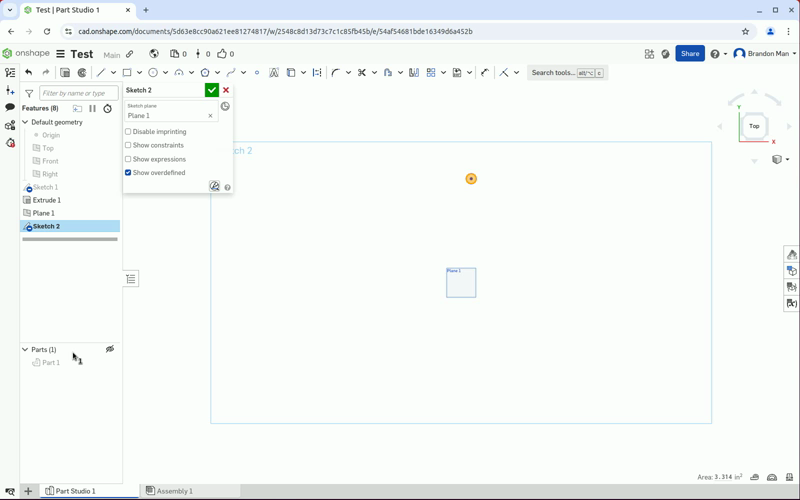
key(shift+y)
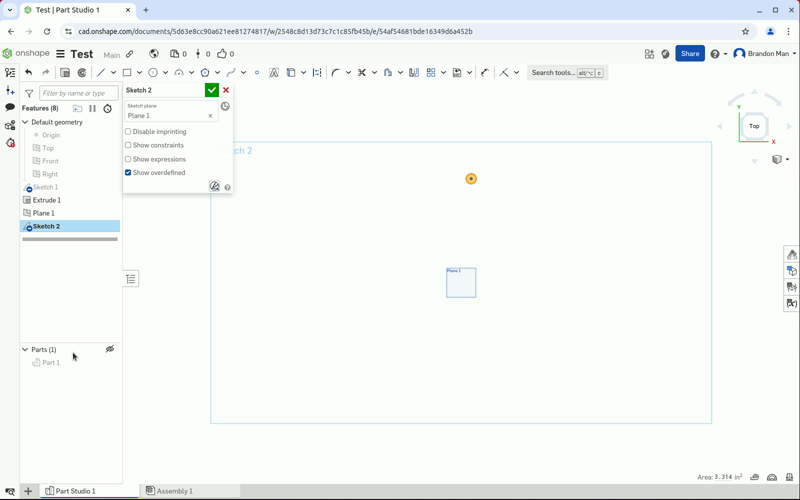
key(shift+e)
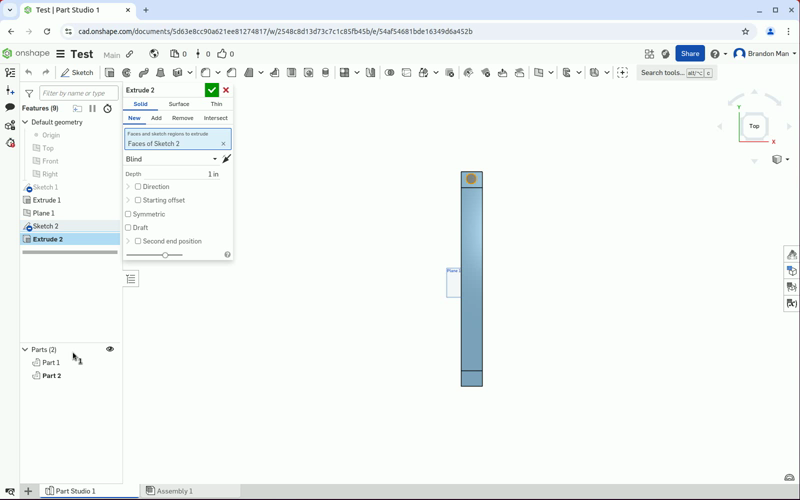
mouse_move(143, 106)
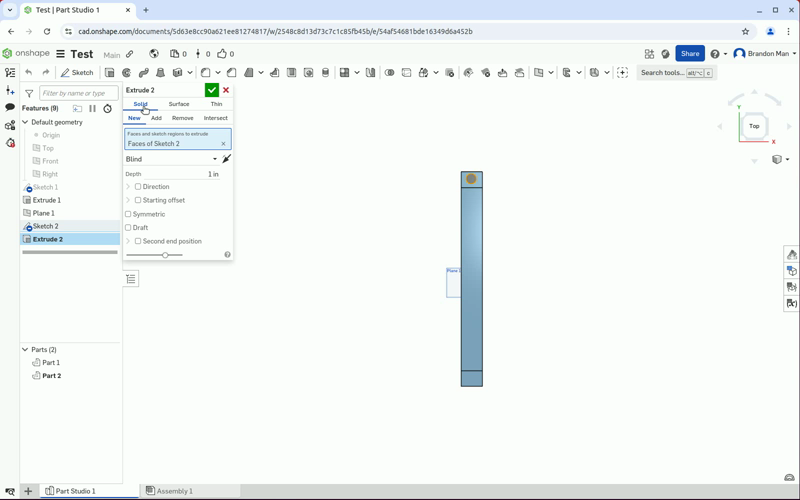
click(143, 106)
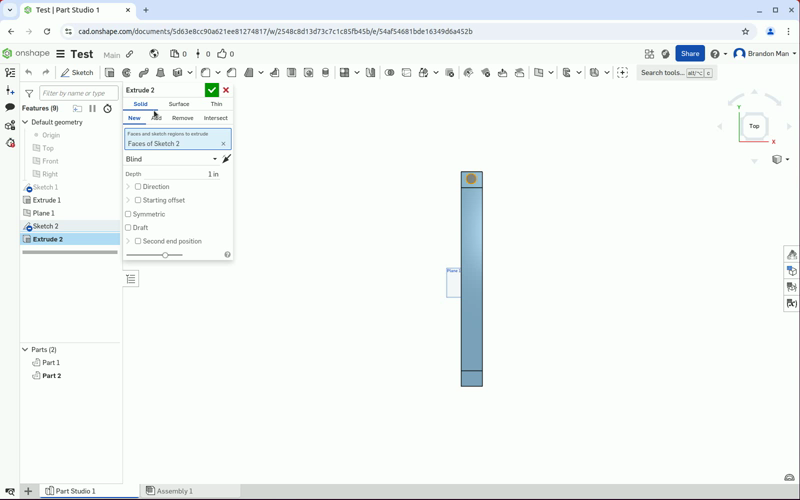
mouse_move(186, 120)
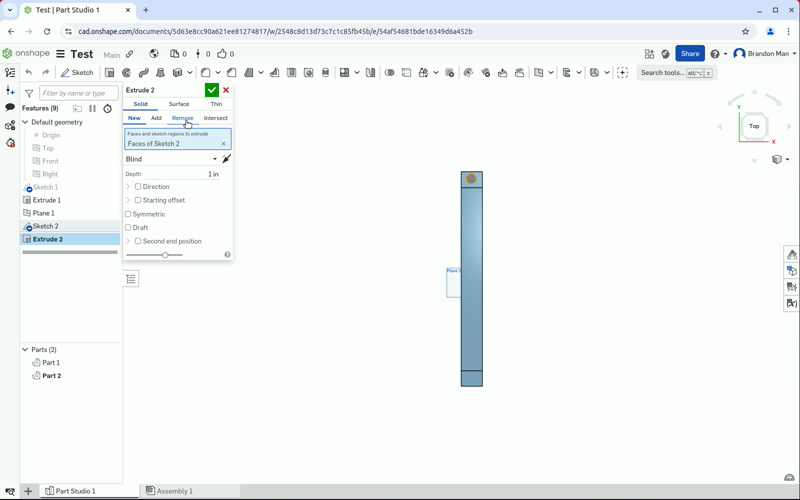
click(186, 120)
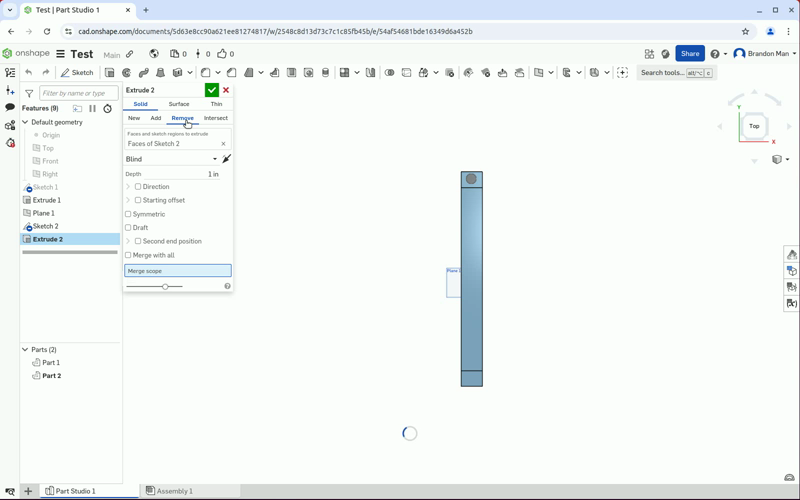
key(tab, 4)
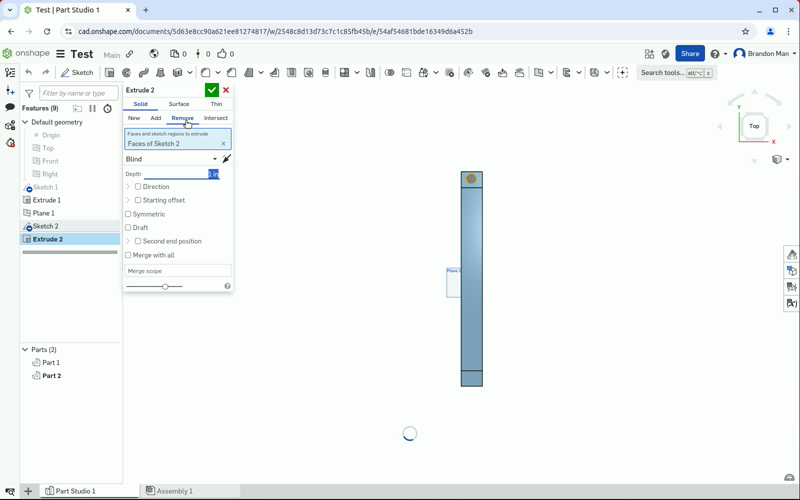
text(10.832)
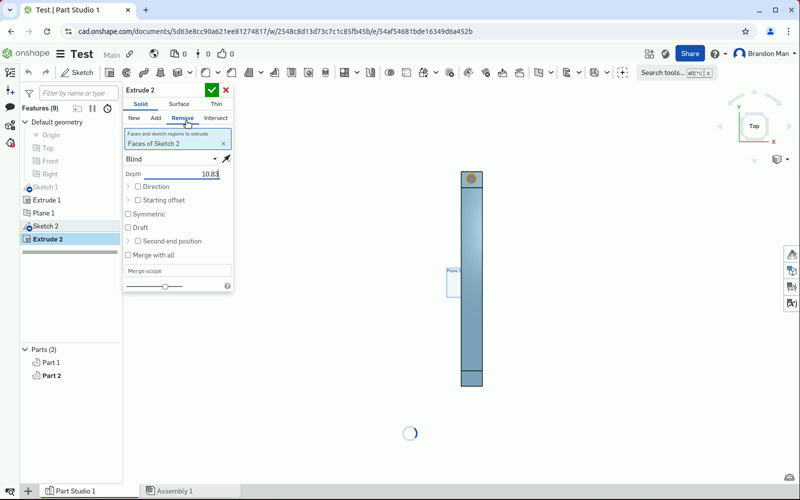
key(tab, 6)
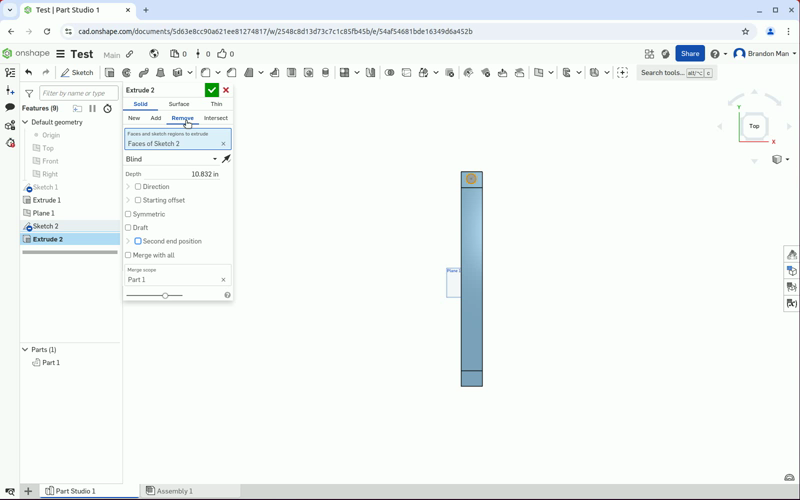
key(space)
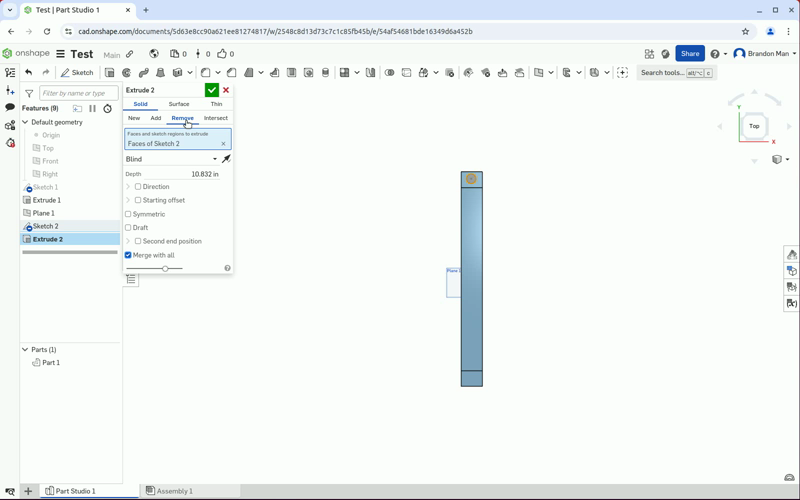
key(enter)
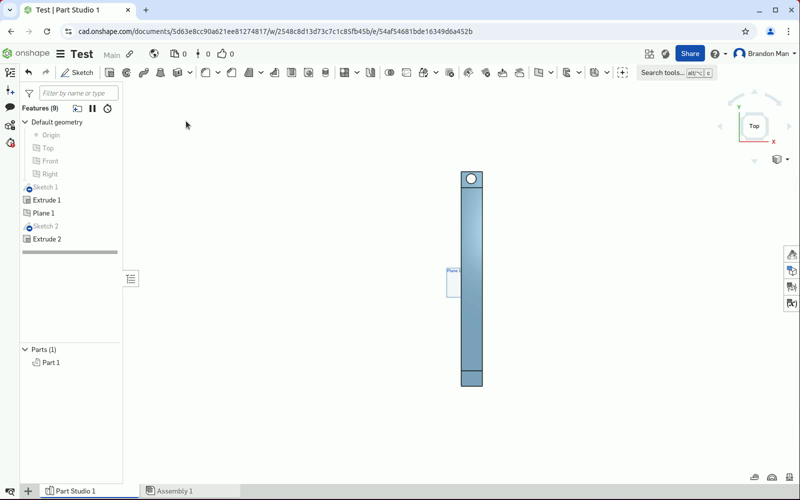
key(shift+h)
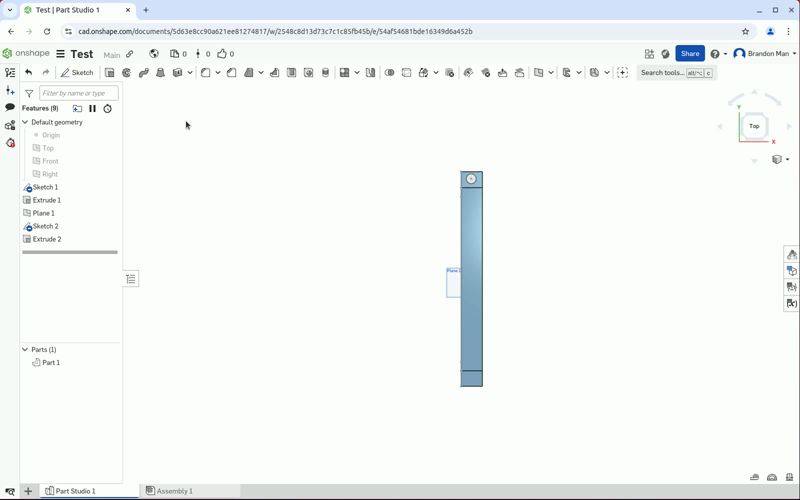
key(shift+h)
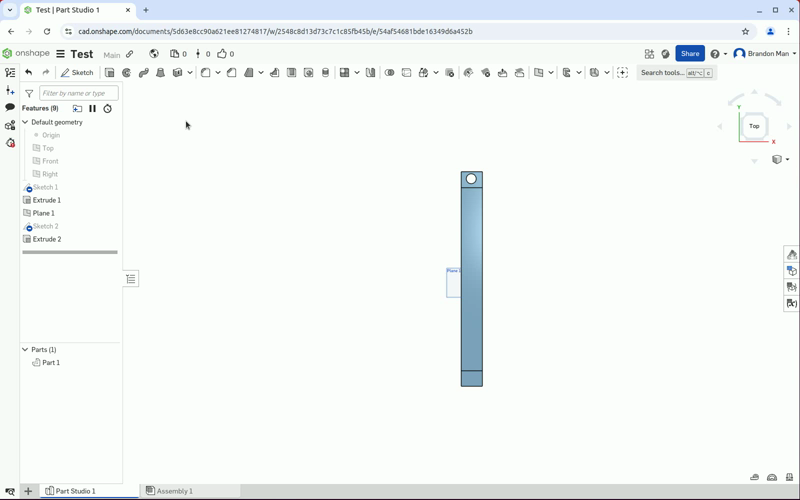
mouse_move(73, 189)
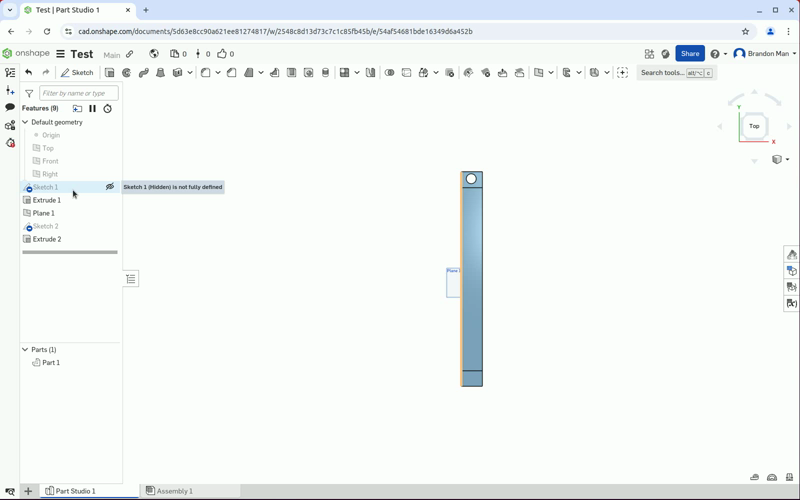
click(73, 189)
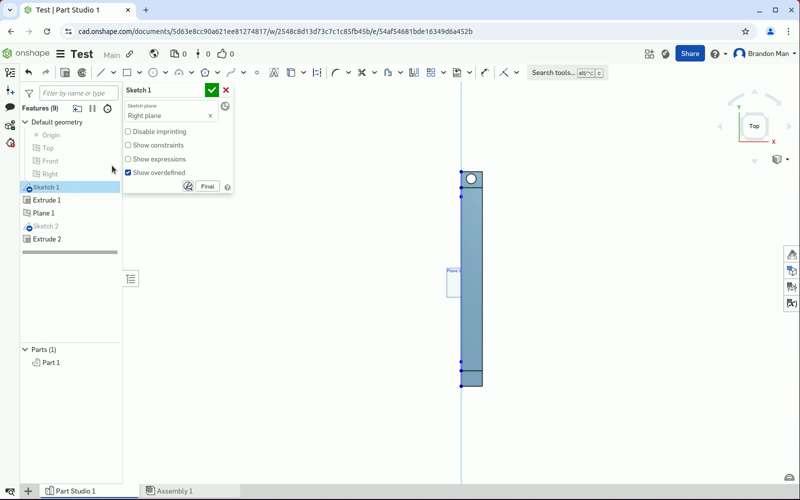
mouse_move(229, 92)
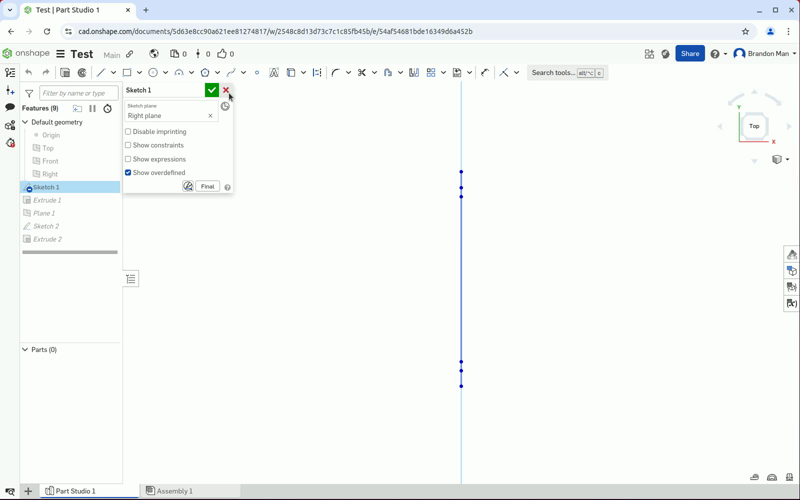
click(229, 92)
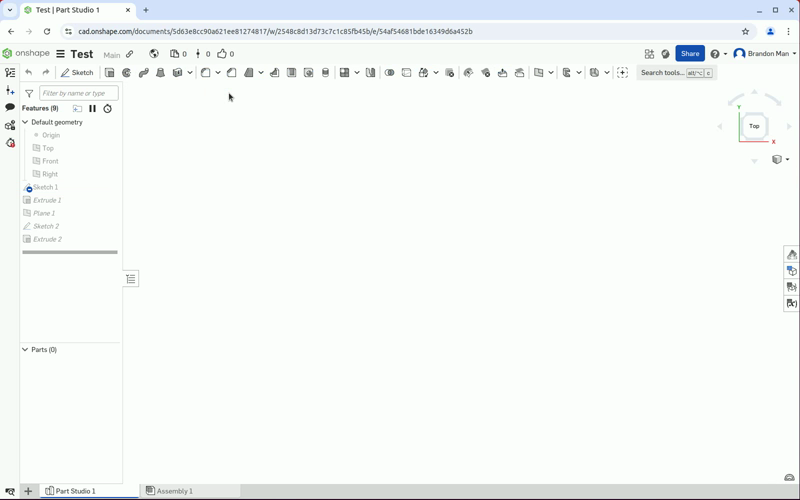
key(shift+s)
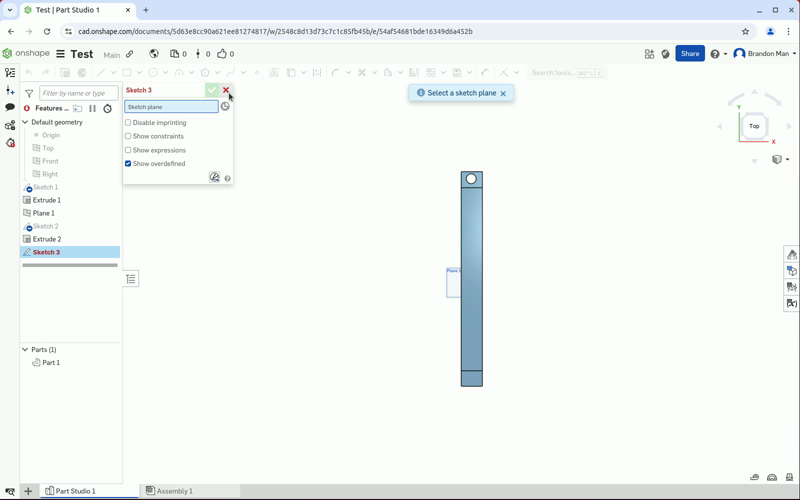
mouse_move(73, 215)
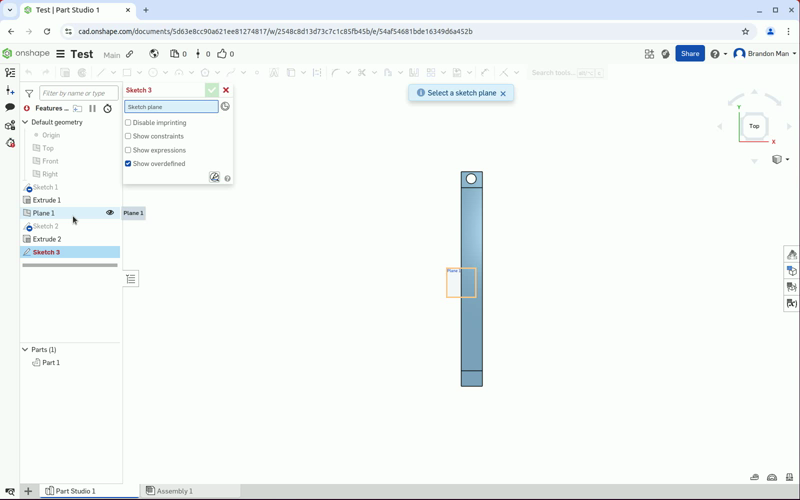
click(73, 215)
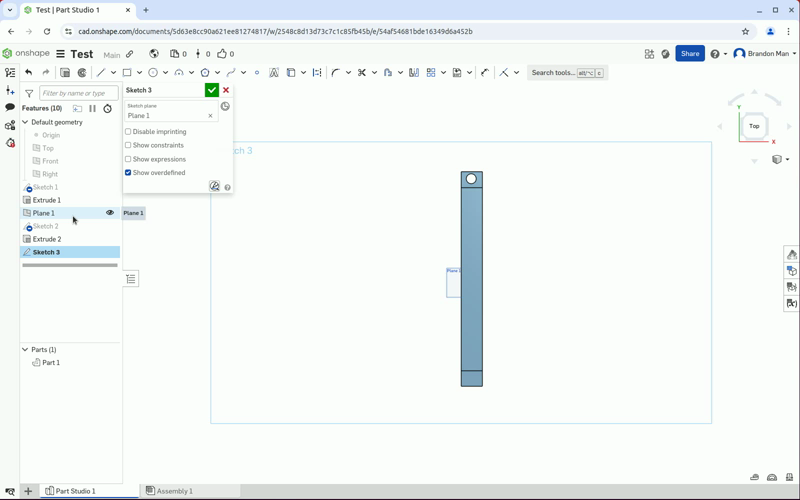
mouse_move(73, 352)
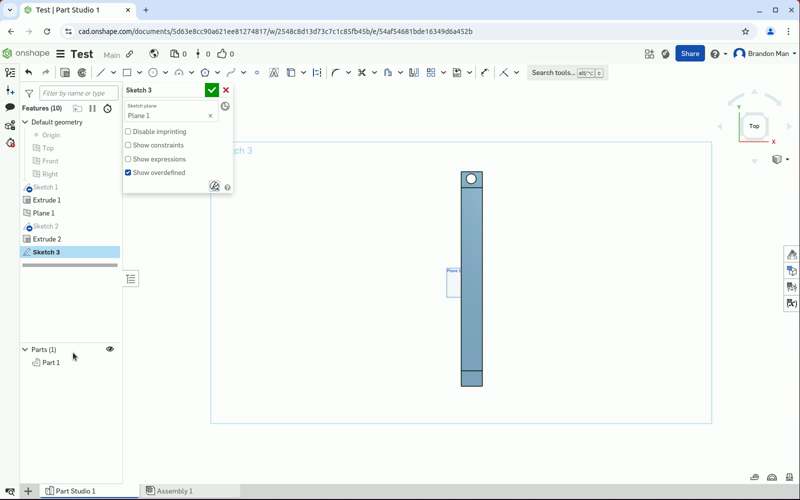
key(y)
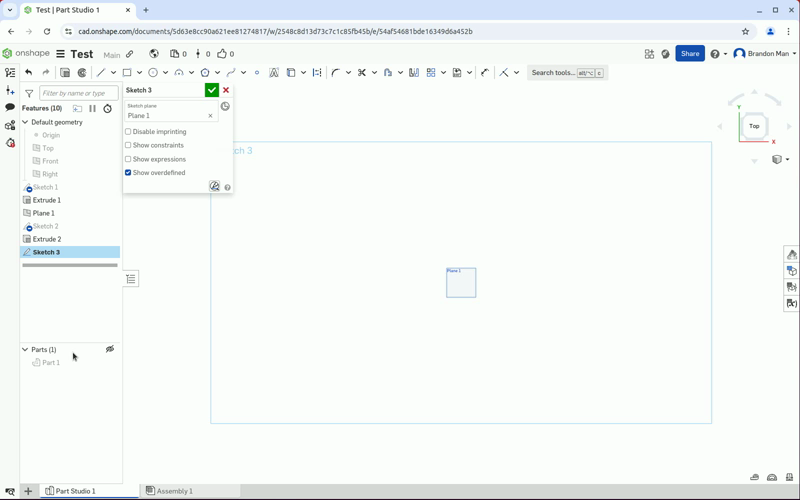
key(c)
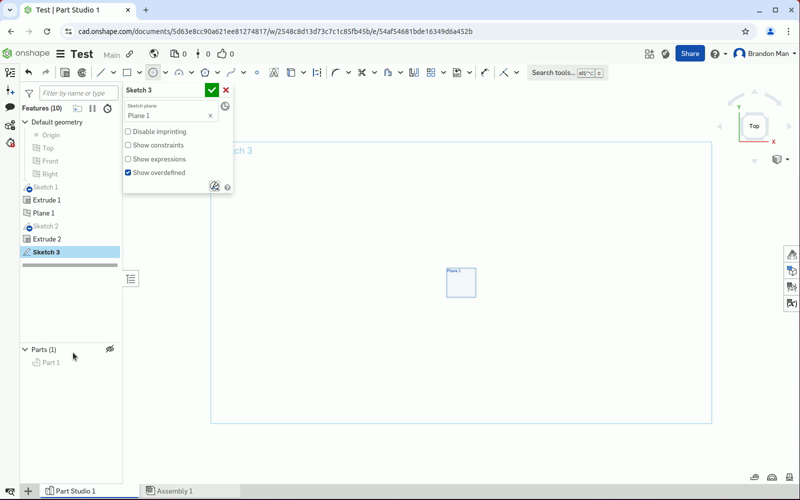
key_down(shift)
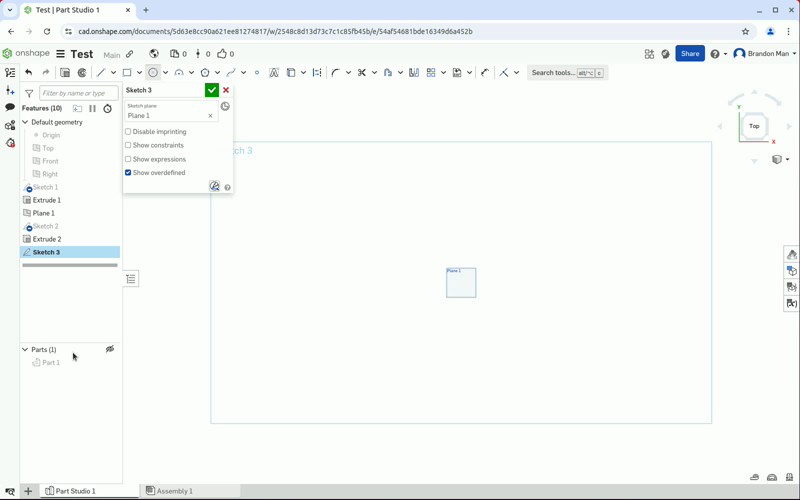
mouse_move(471, 378)
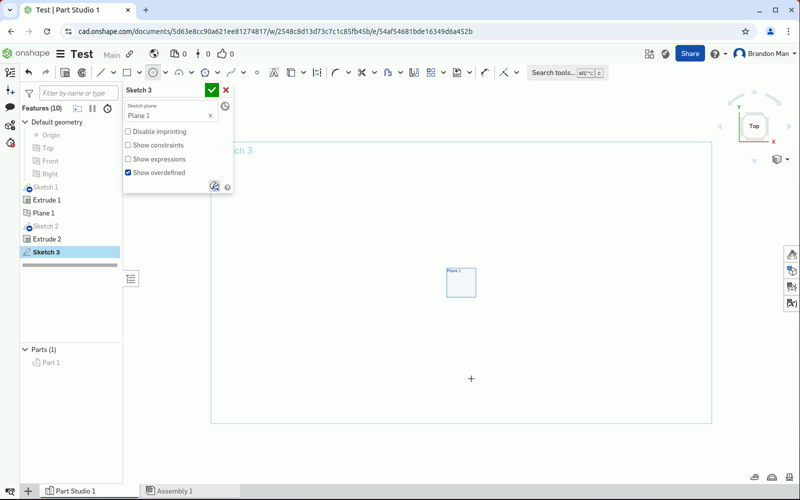
click(471, 378)
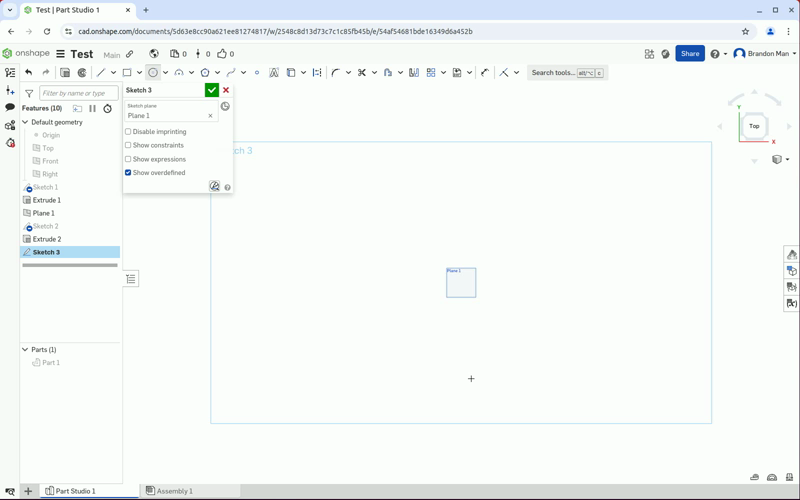
key_up(shift)
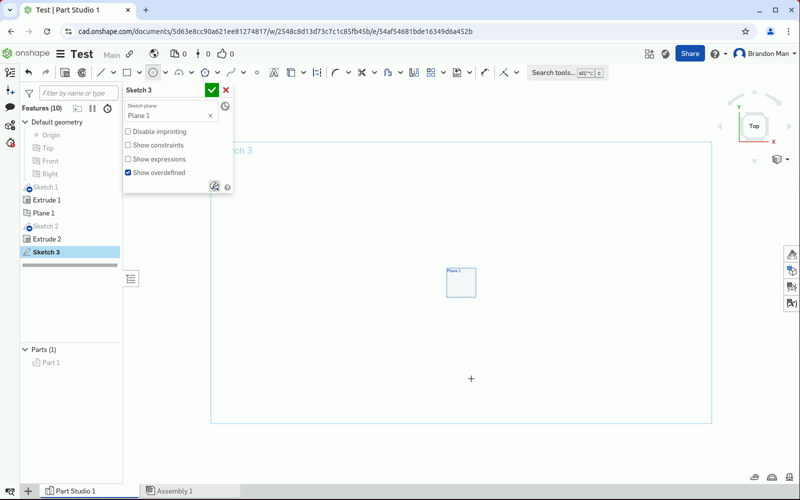
mouse_move(476, 378)
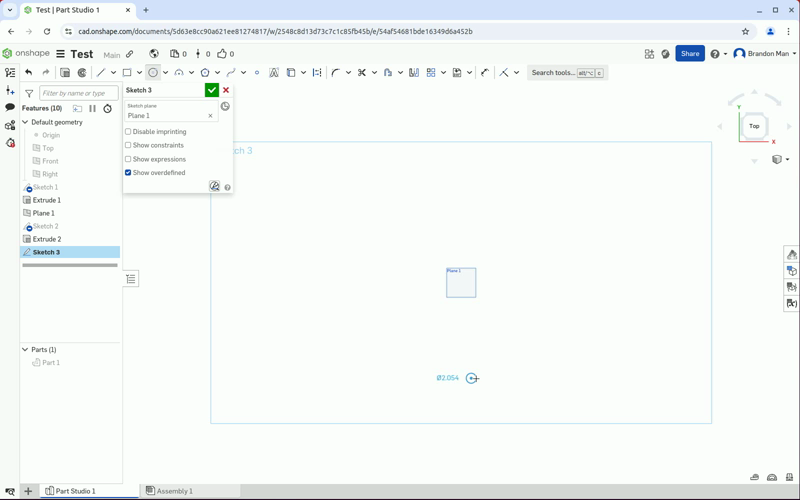
click(476, 378)
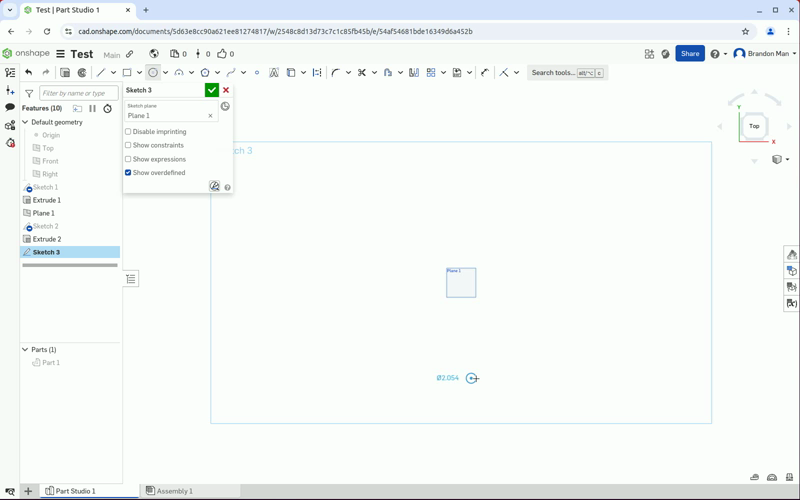
key(esc)
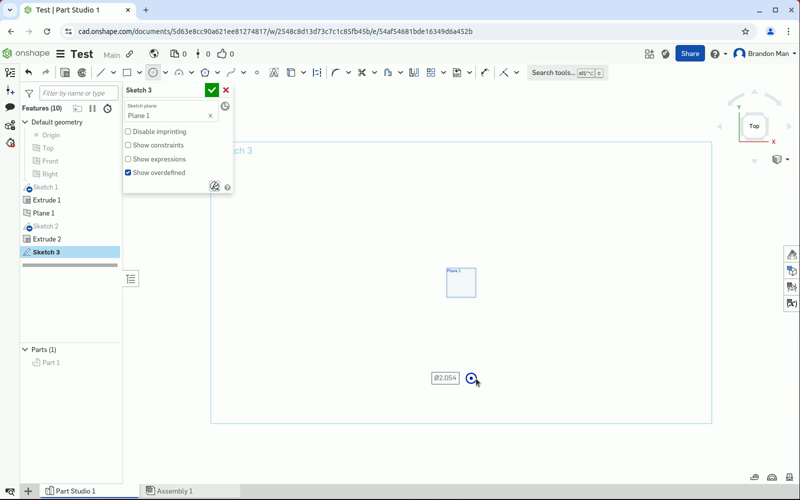
mouse_move(470, 375)
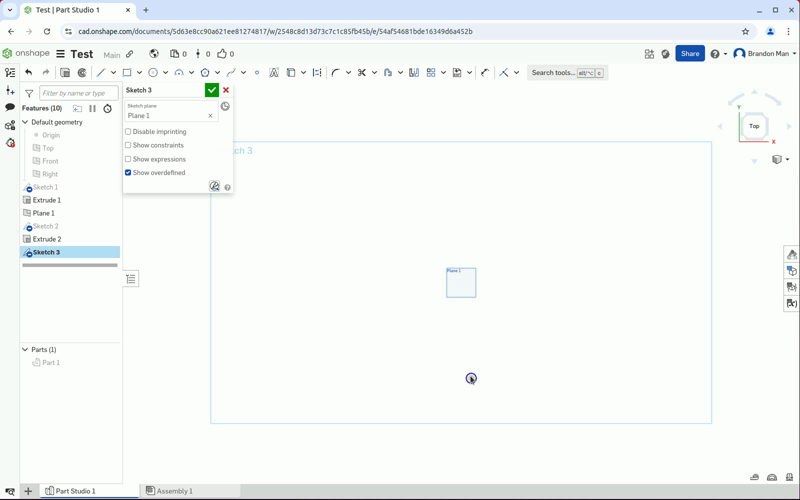
scroll(6)
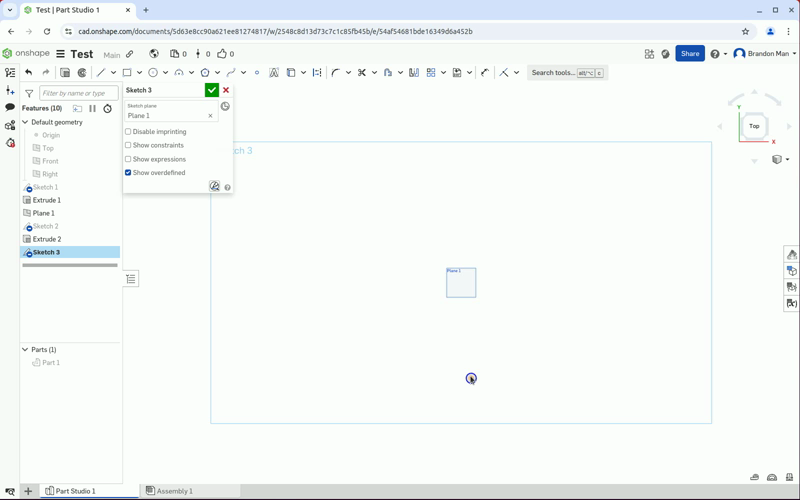
scroll(6)
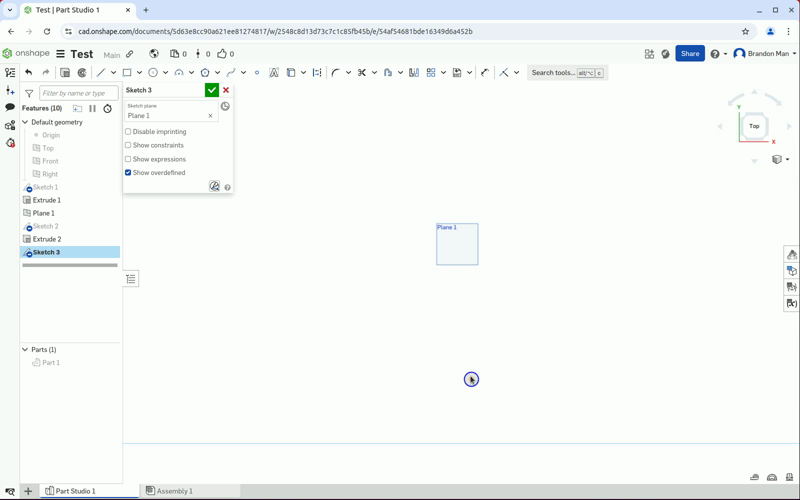
scroll(6)
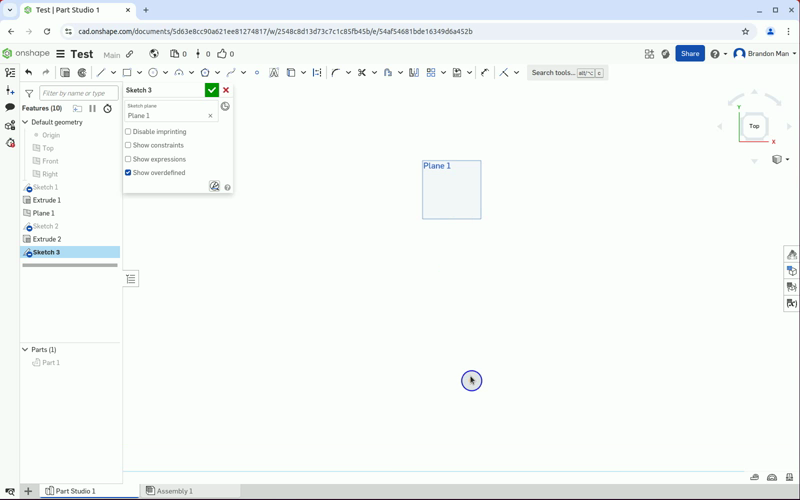
scroll(6)
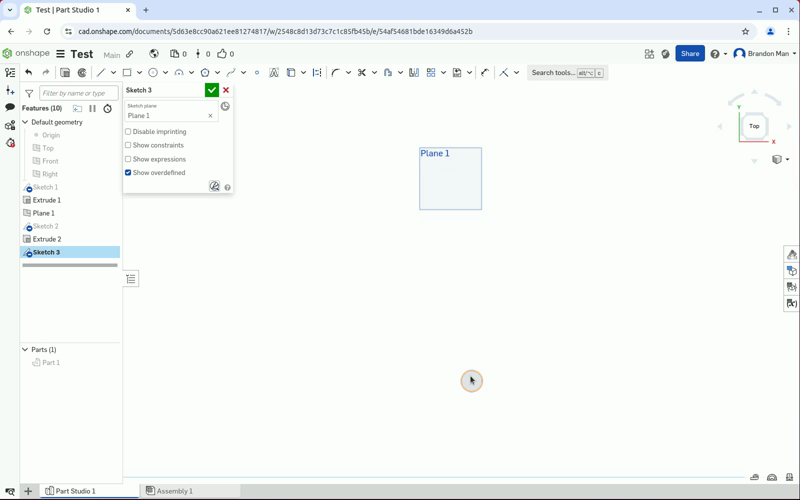
scroll(6)
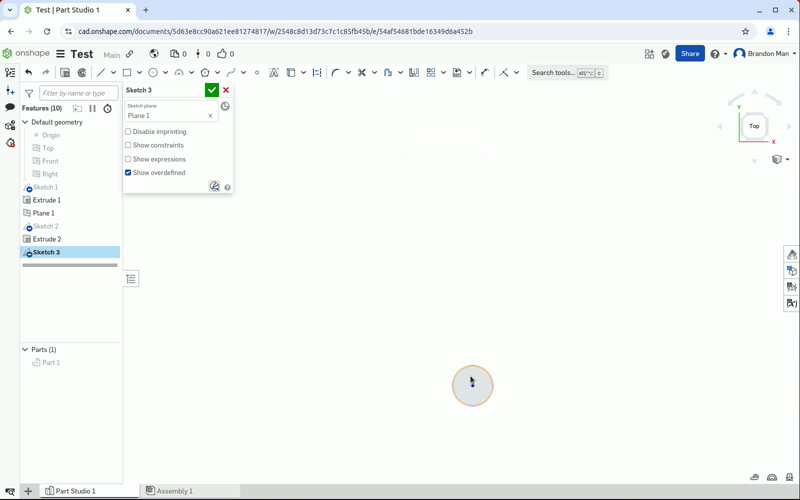
scroll(6)
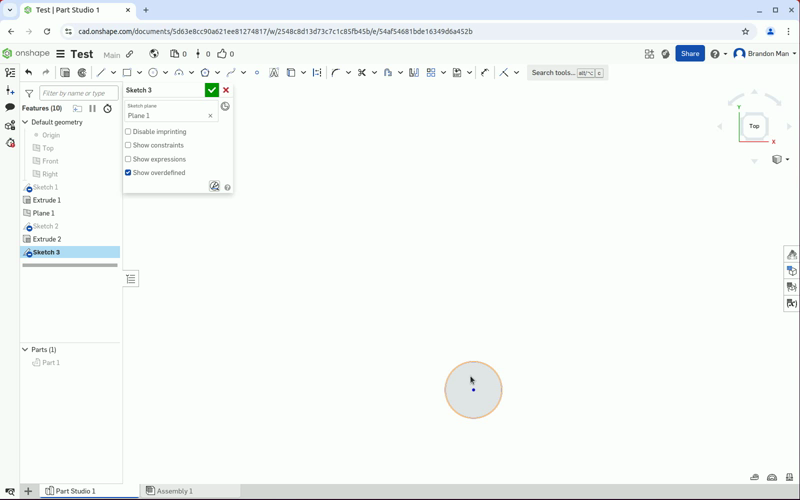
scroll(6)
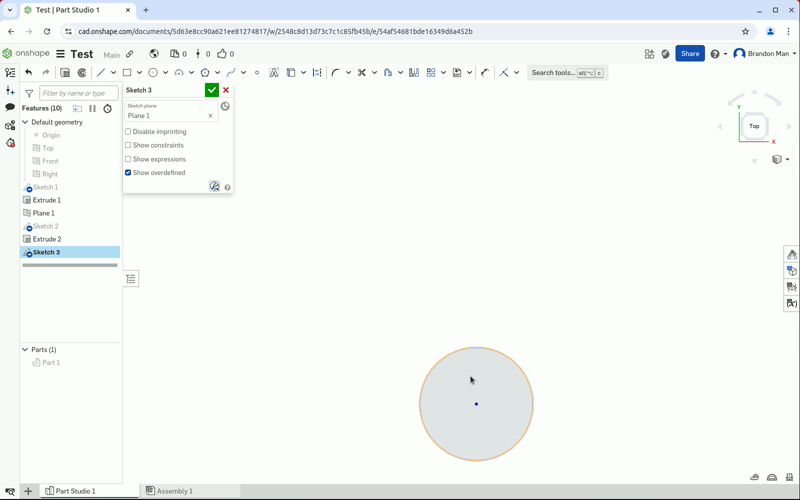
click(470, 375)
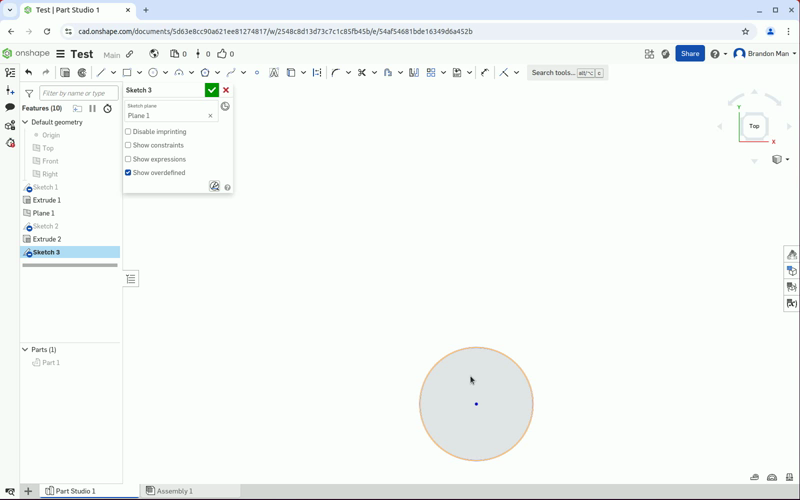
scroll(-6)
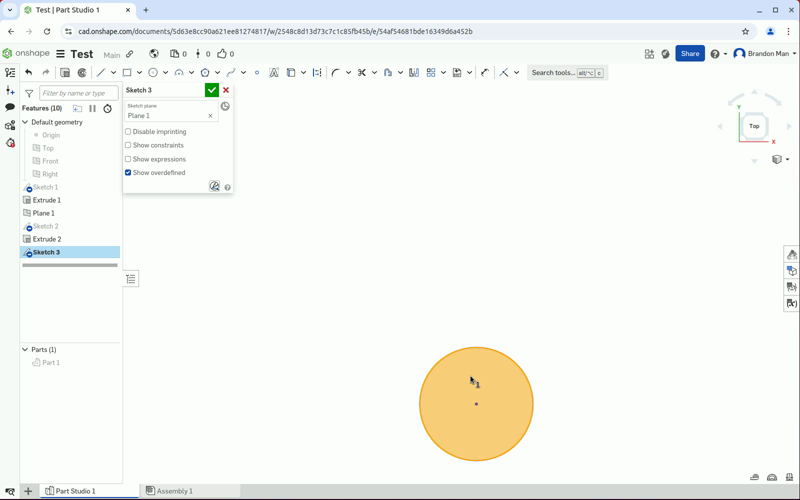
scroll(-6)
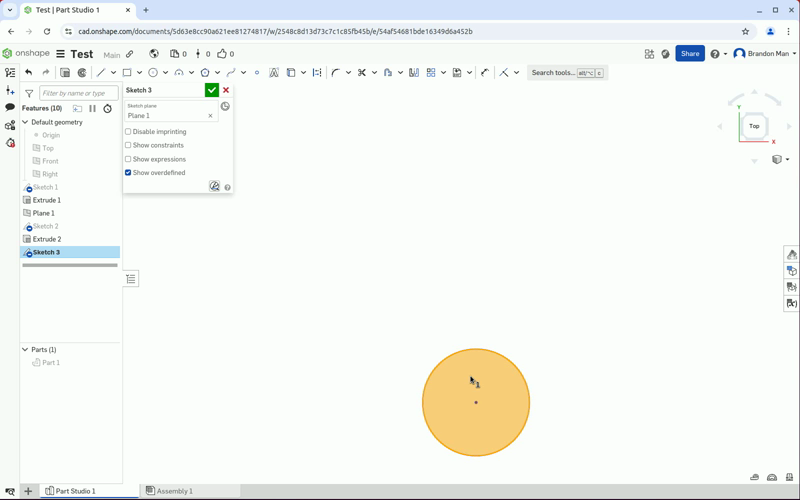
scroll(-6)
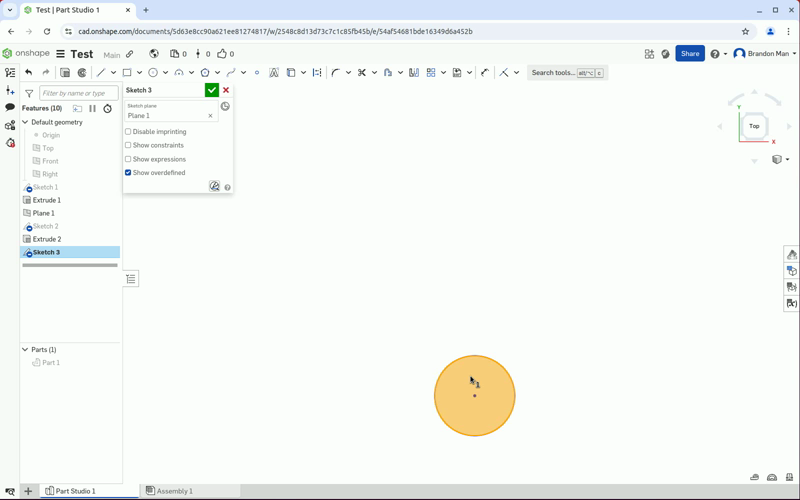
scroll(-6)
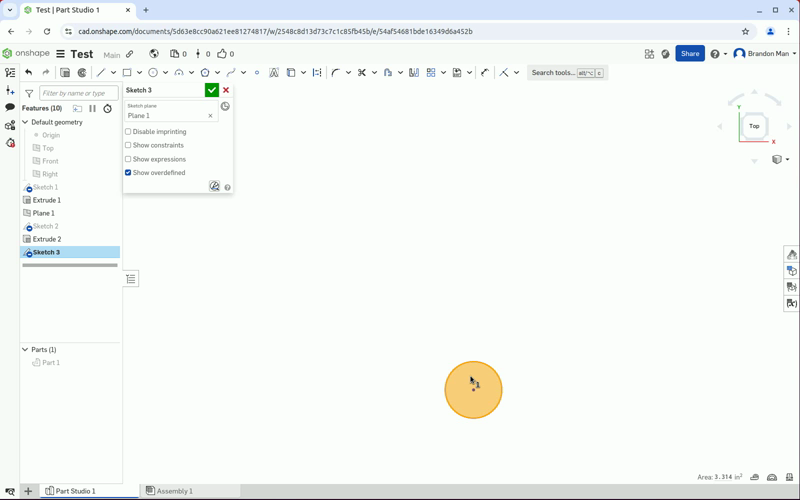
scroll(-6)
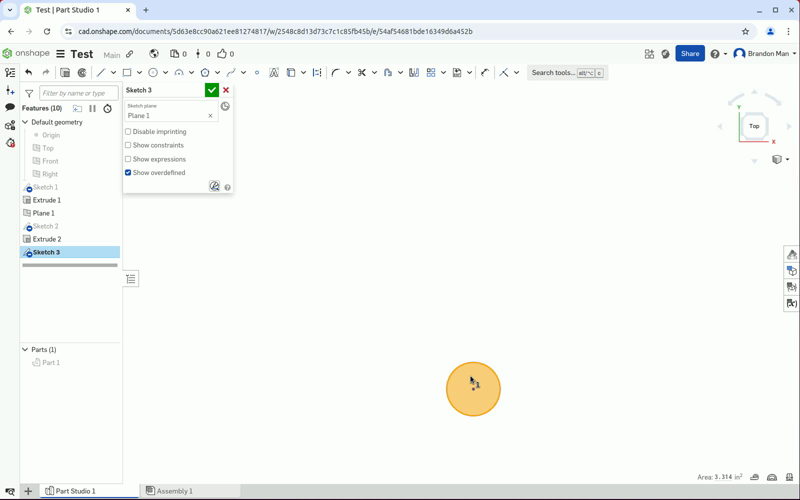
scroll(-6)
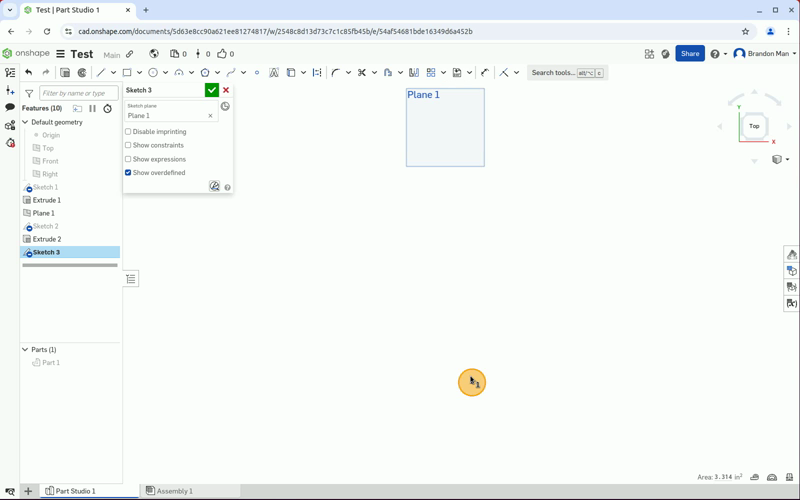
scroll(-6)
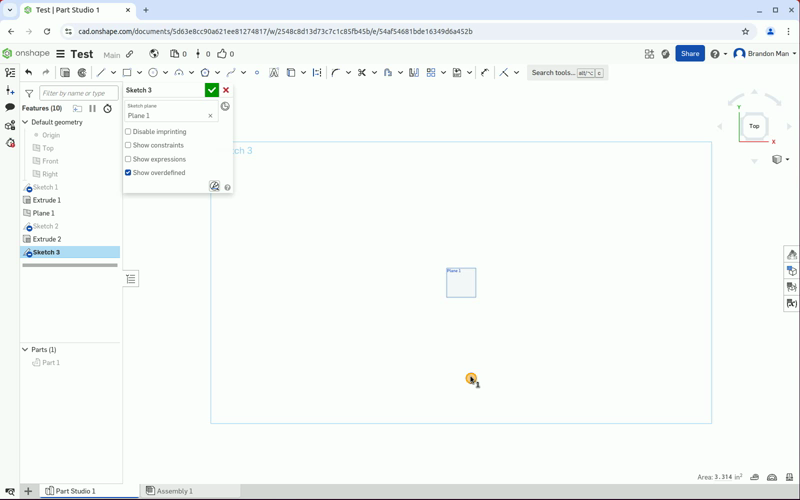
mouse_move(73, 352)
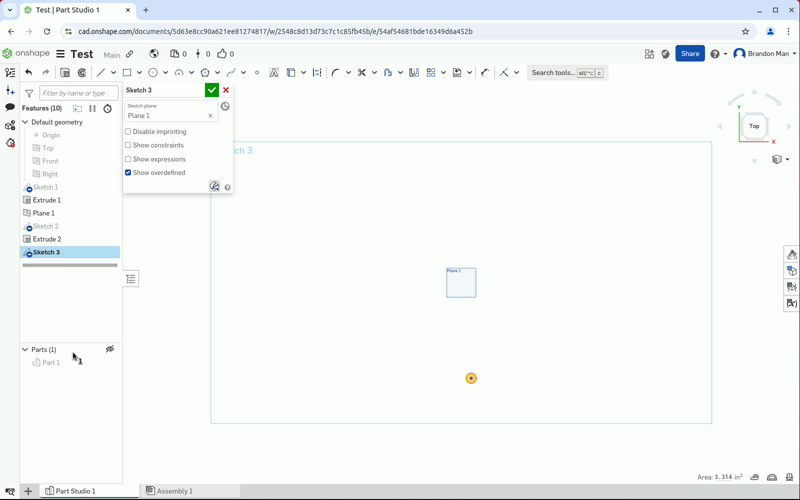
key(shift+y)
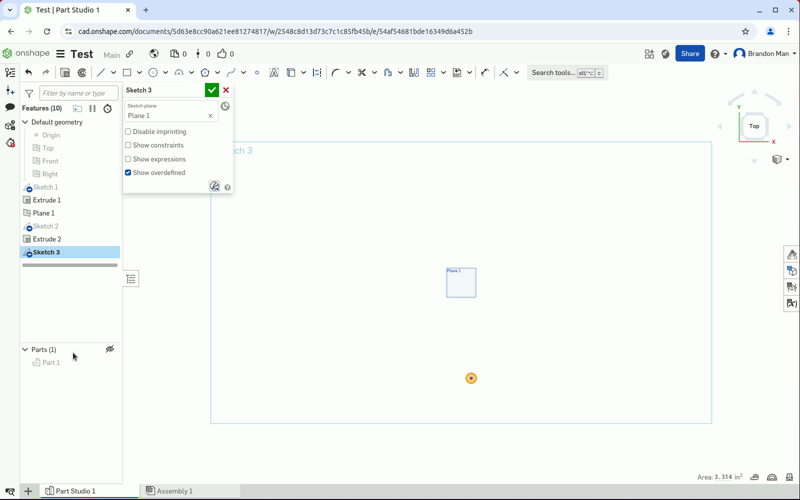
key(shift+e)
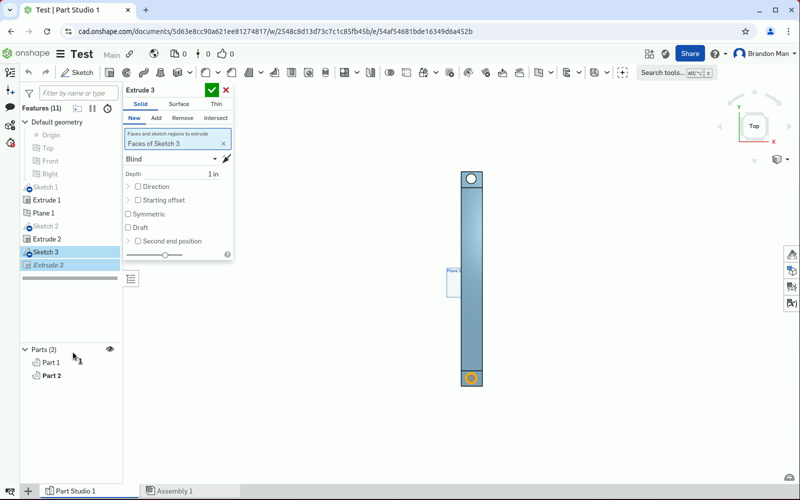
mouse_move(143, 106)
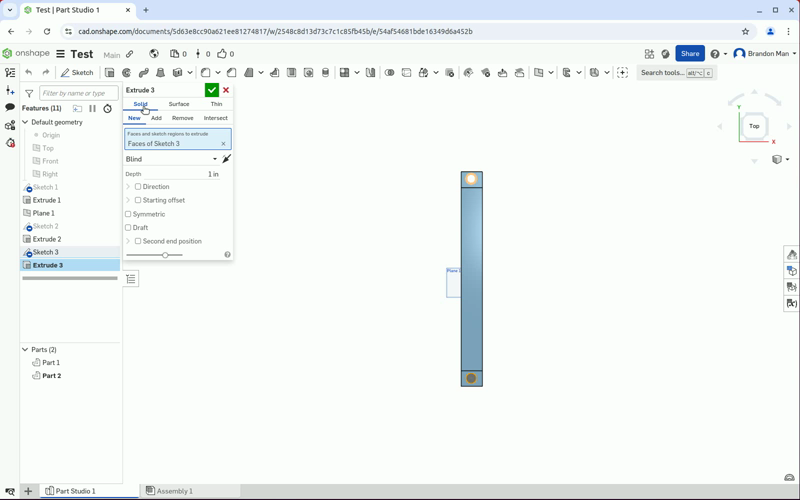
click(143, 106)
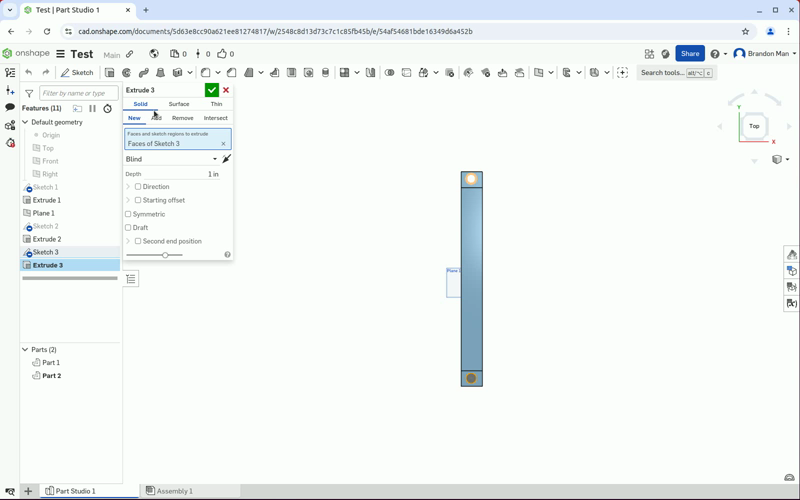
mouse_move(186, 120)
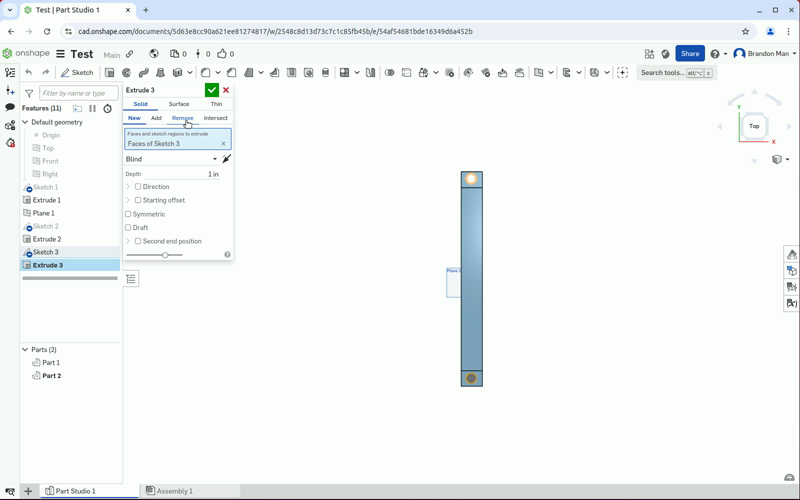
click(186, 120)
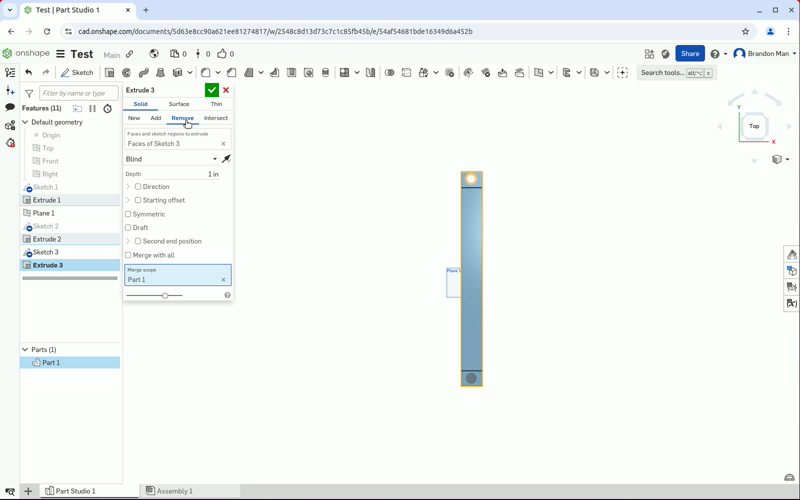
key(tab, 4)
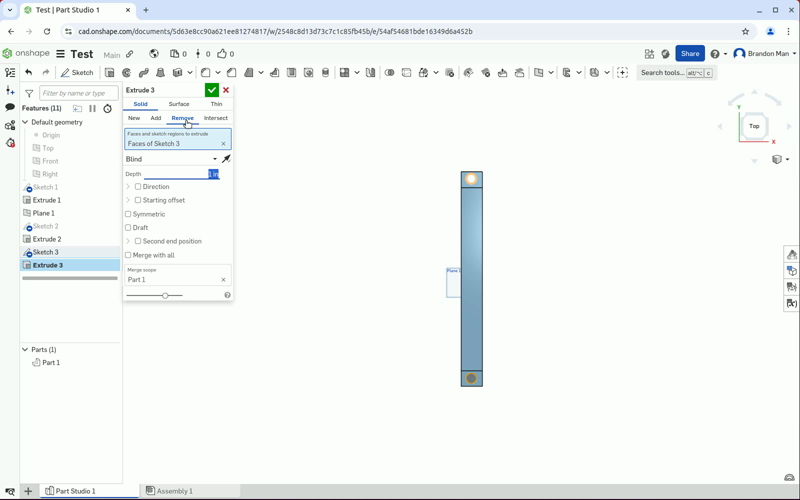
text(10.832)
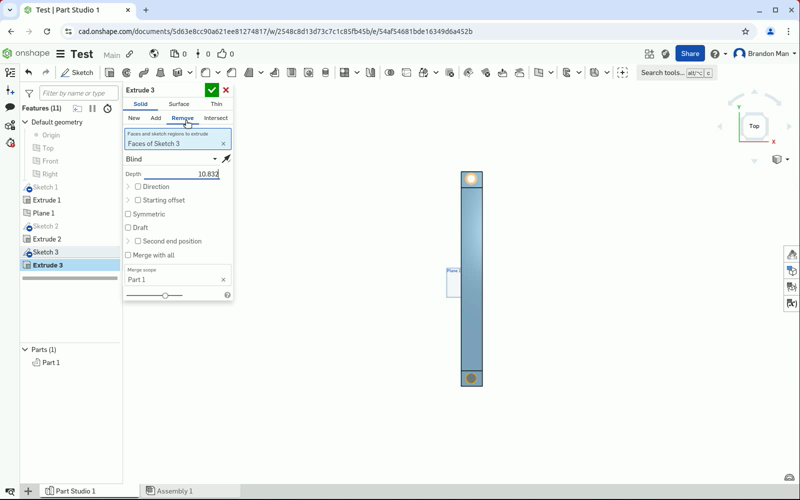
key(tab, 6)
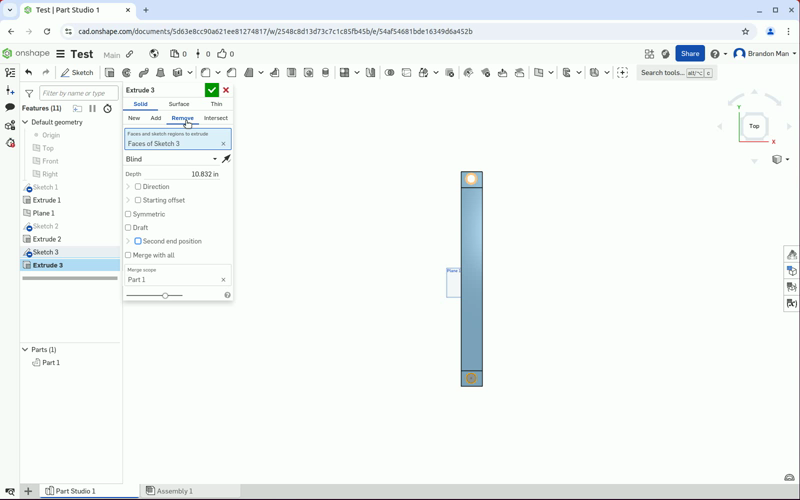
key(space)
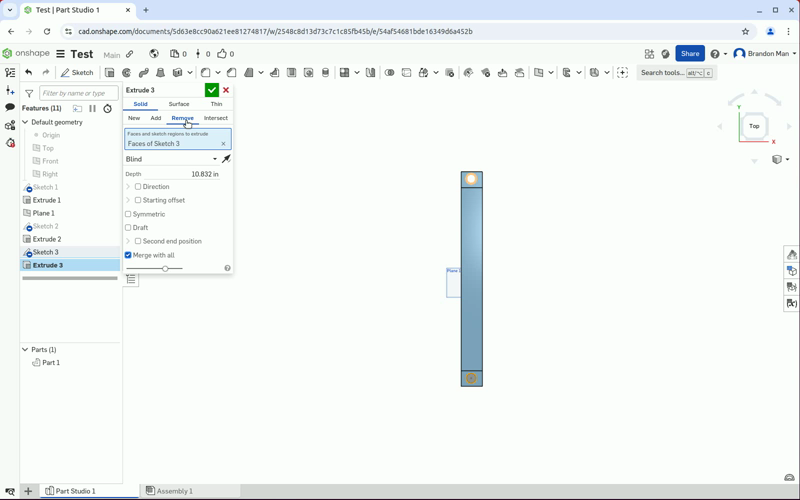
key(enter)
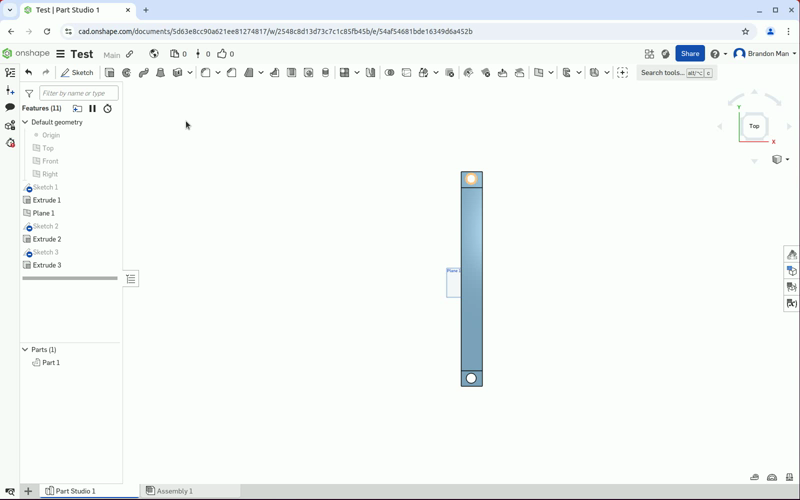
key(shift+h)
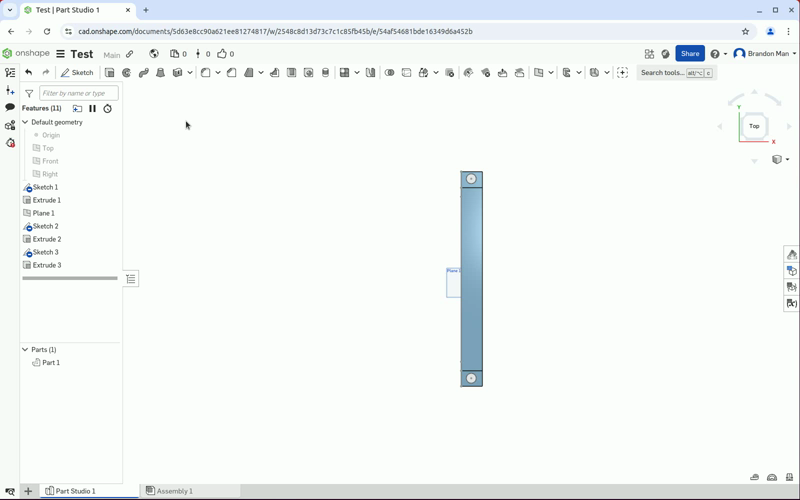
key(shift+h)
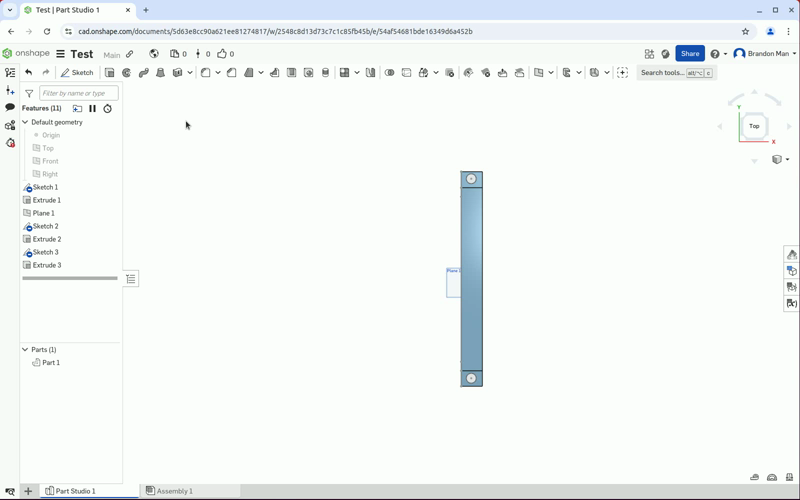
key(shift+7)
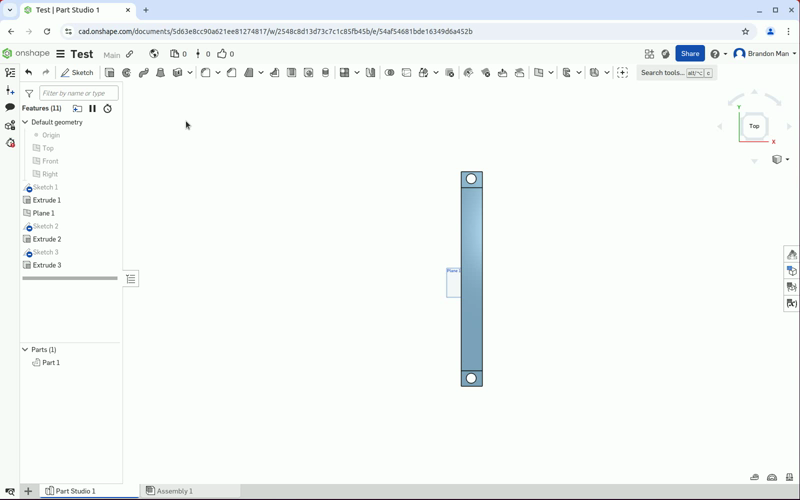
key(up, 3)
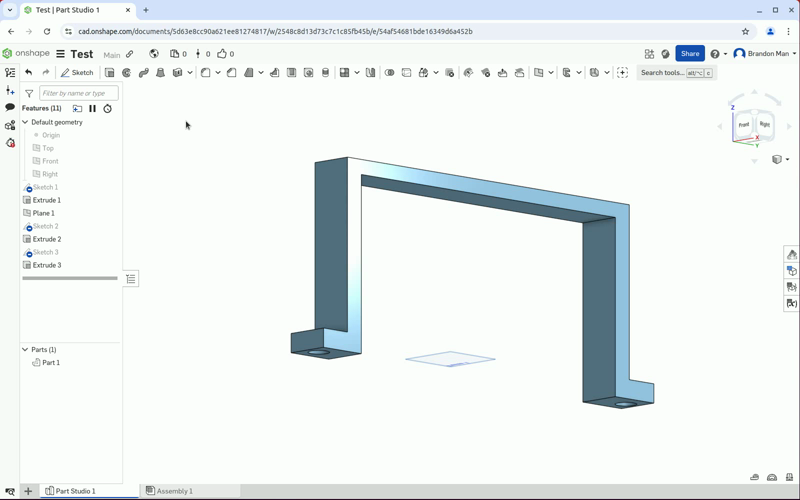
key(left, 3)
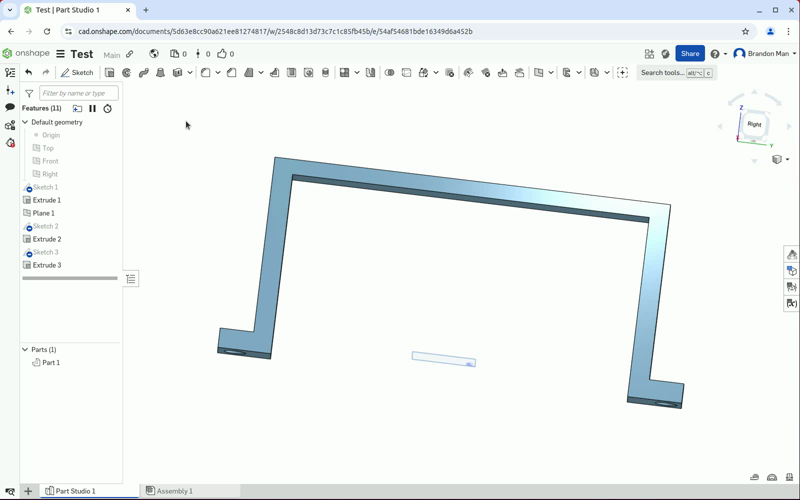
key(right, 3)
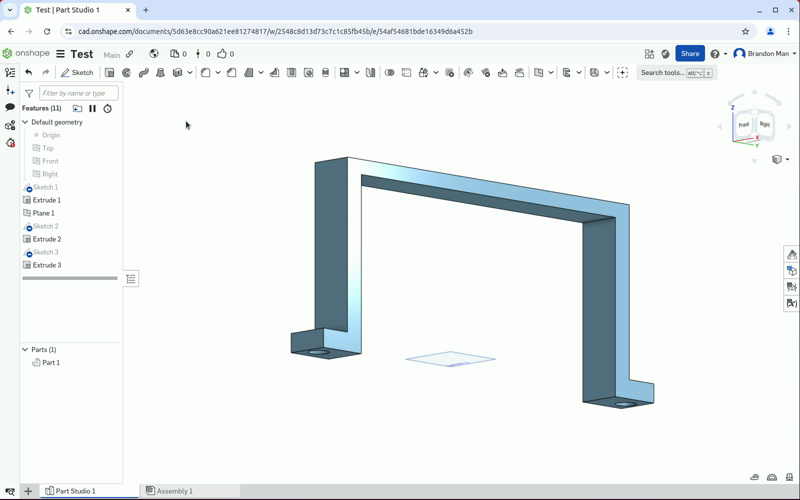
key(down, 3)
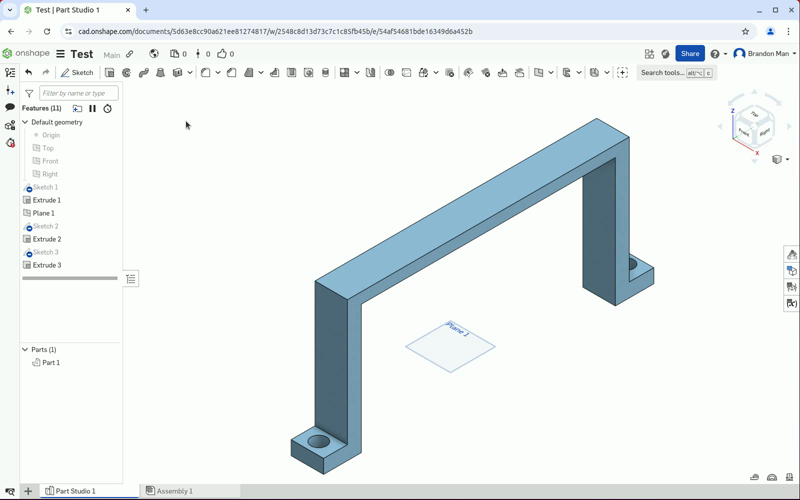
mouse_move(73, 189)
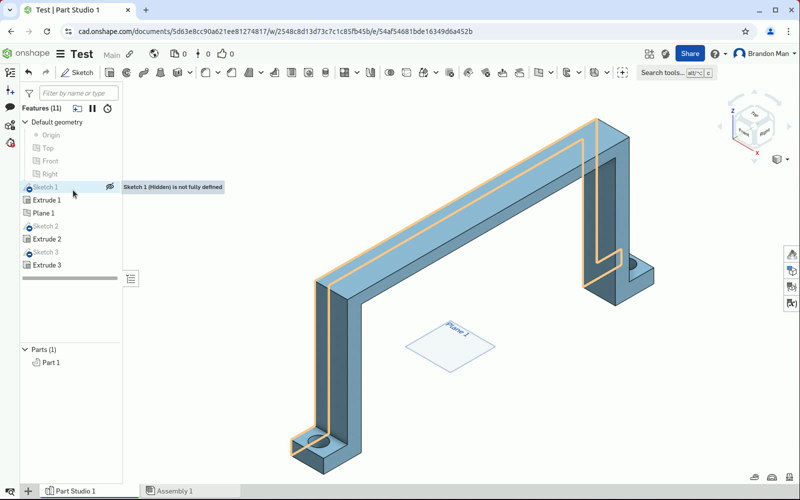
click(73, 189)